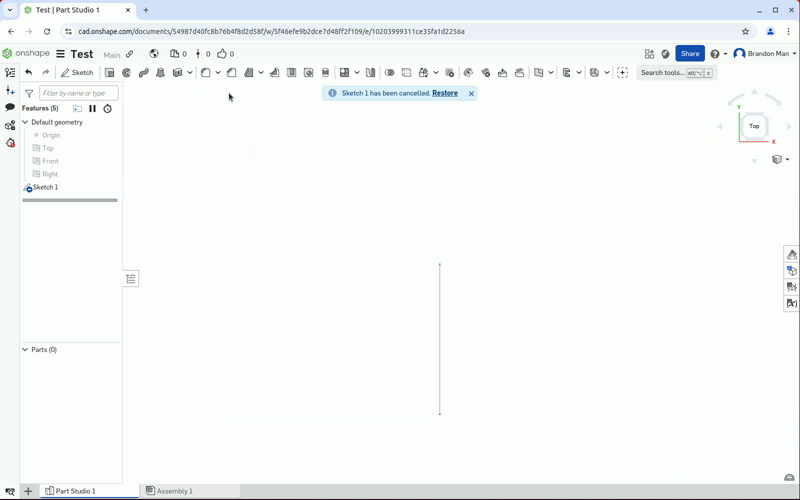
key(shift+h)
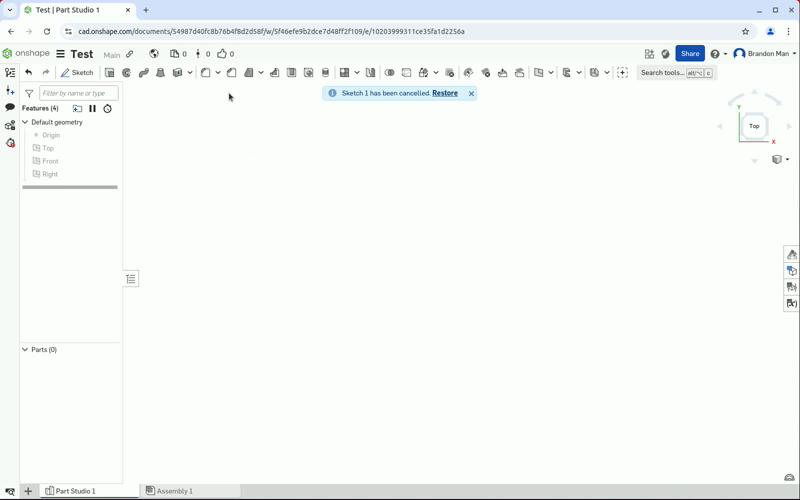
key(shift+s)
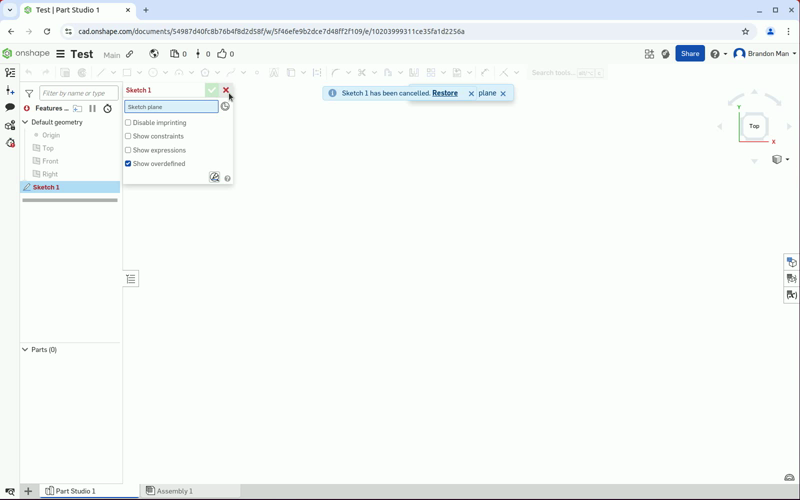
mouse_move(73, 150)
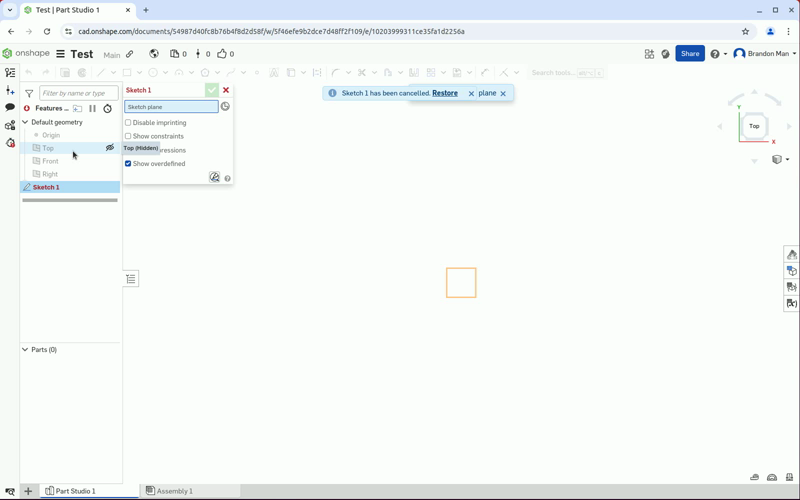
click(73, 150)
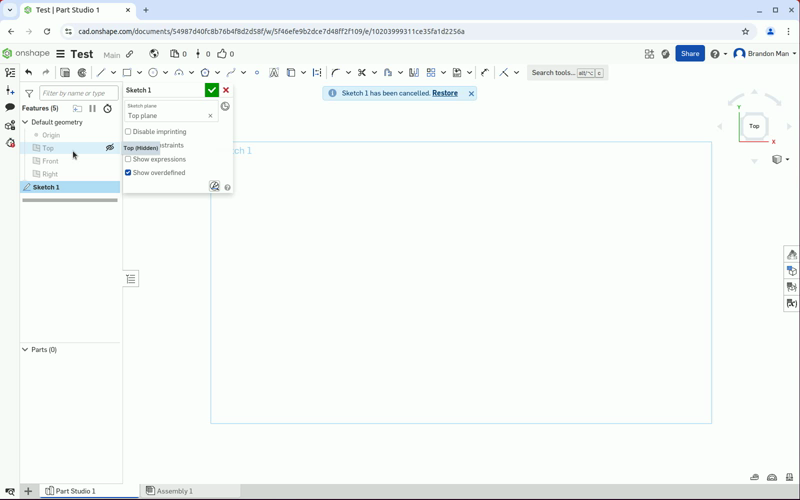
mouse_move(73, 352)
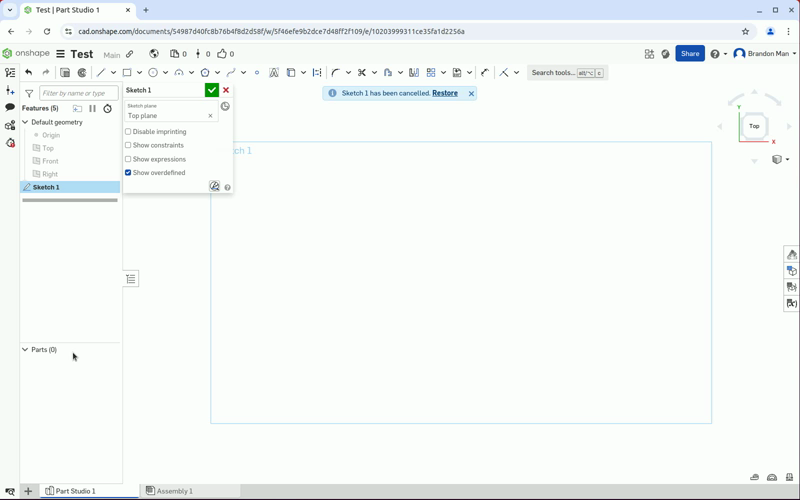
key(y)
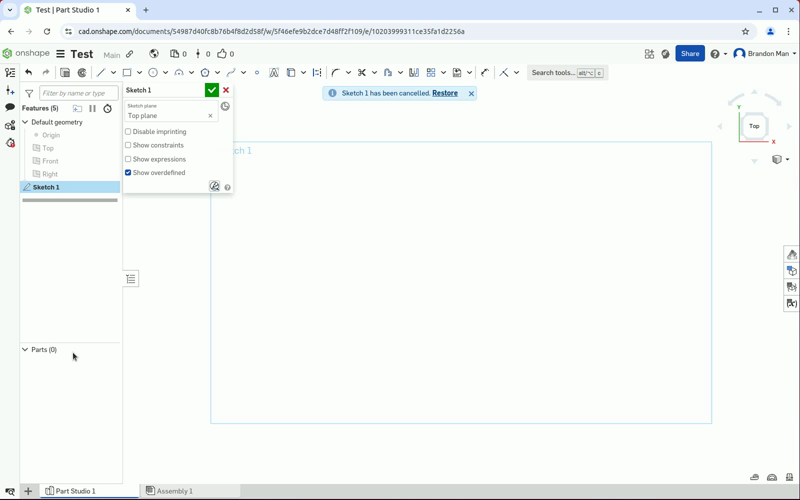
key(l)
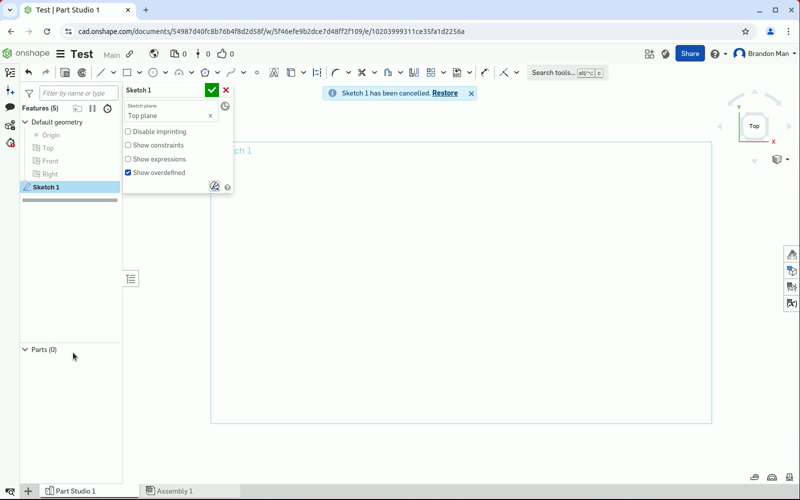
key_down(shift)
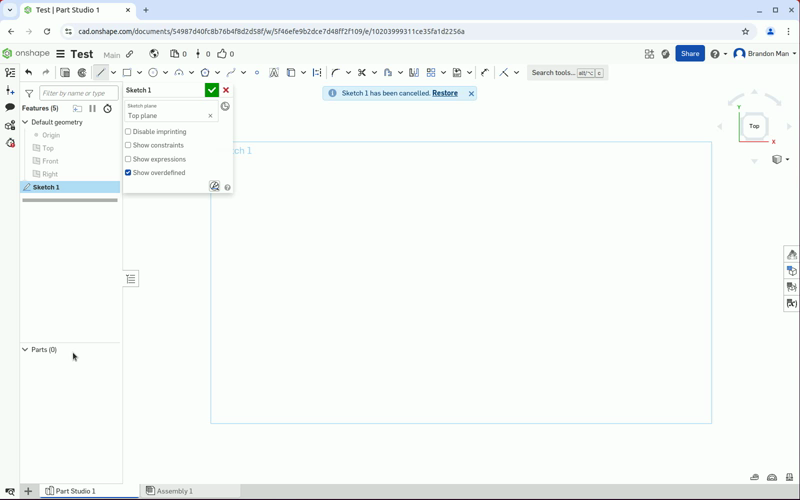
mouse_move(460, 282)
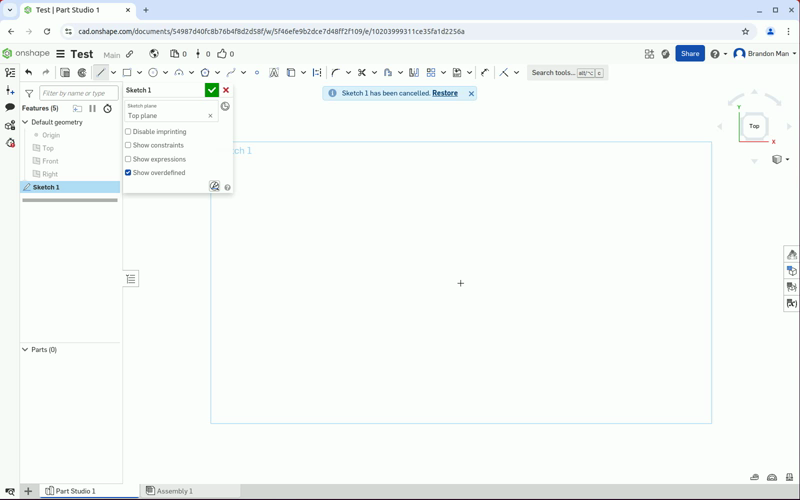
click(460, 282)
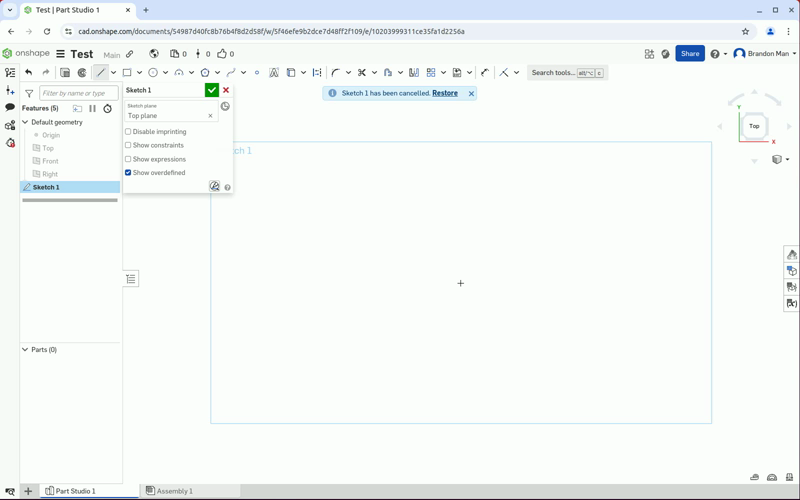
key_up(shift)
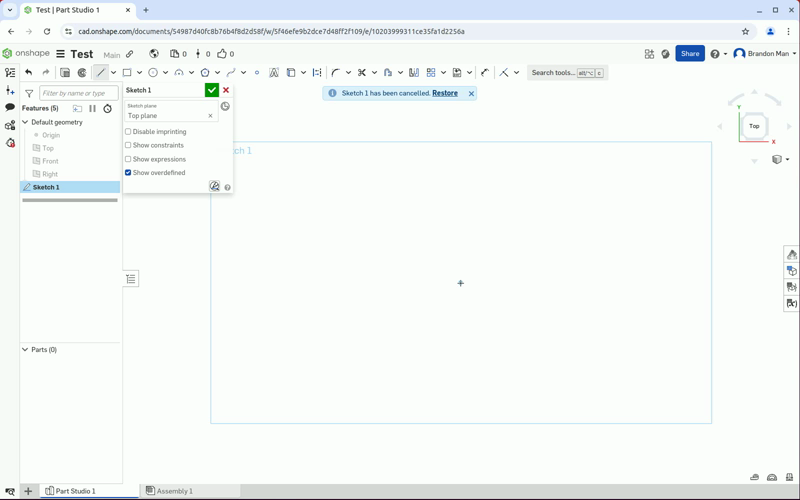
key_down(shift)
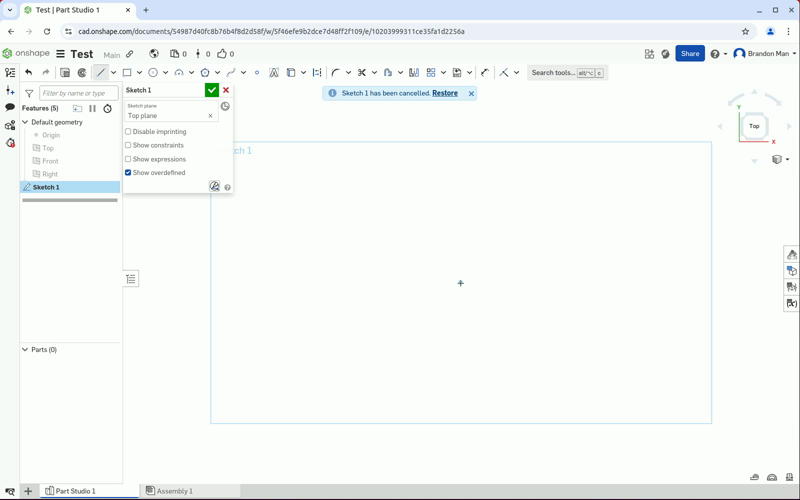
mouse_move(490, 282)
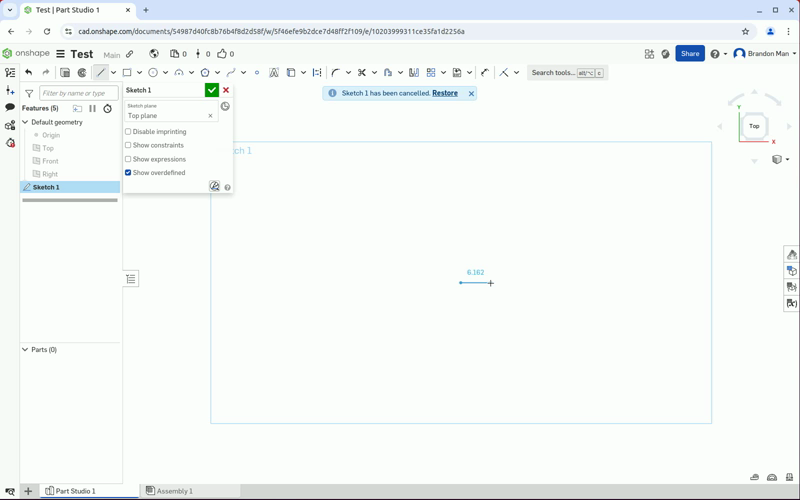
mouse_move(496, 282)
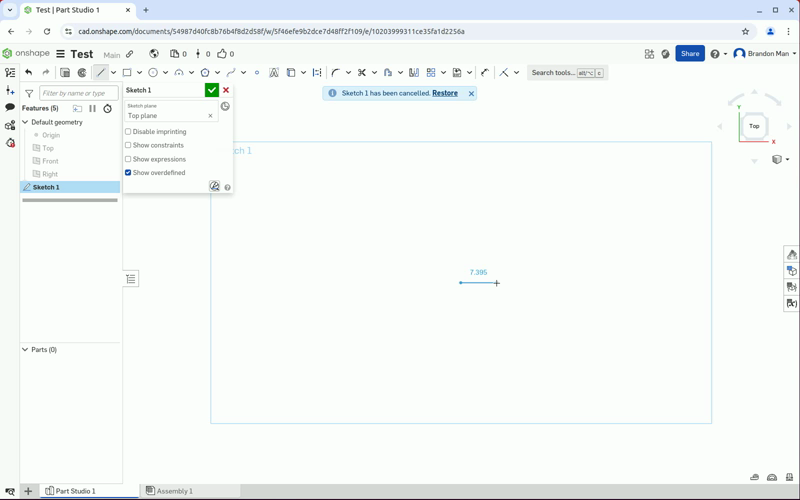
click(496, 282)
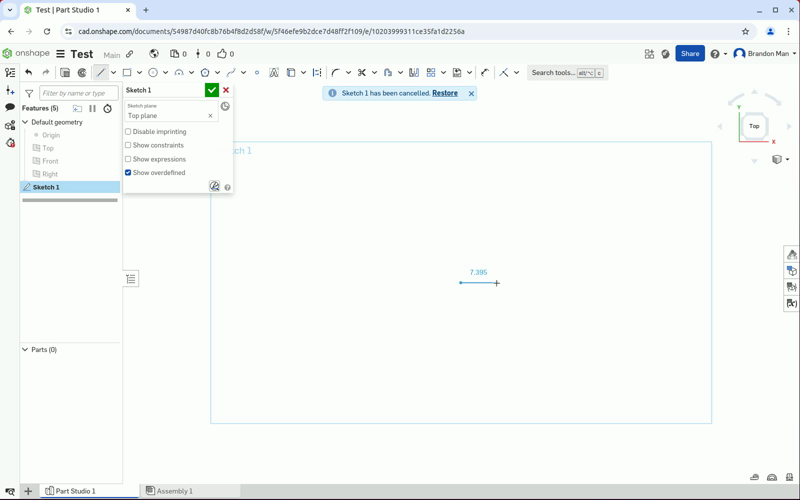
key_up(shift)
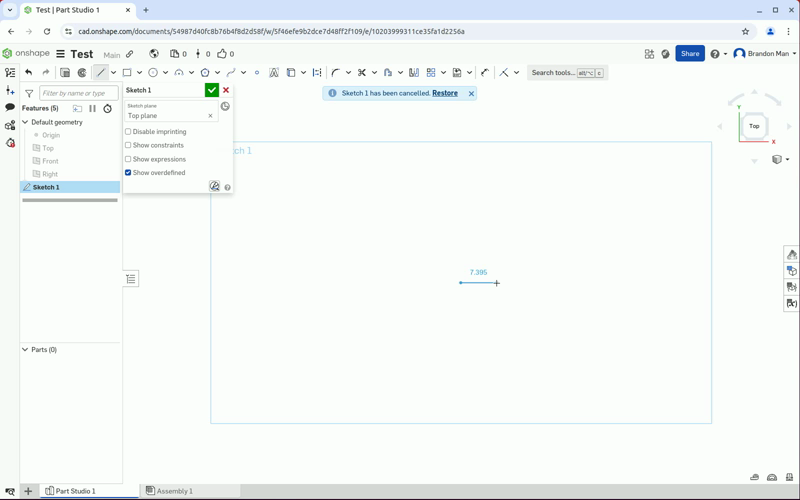
key_down(shift)
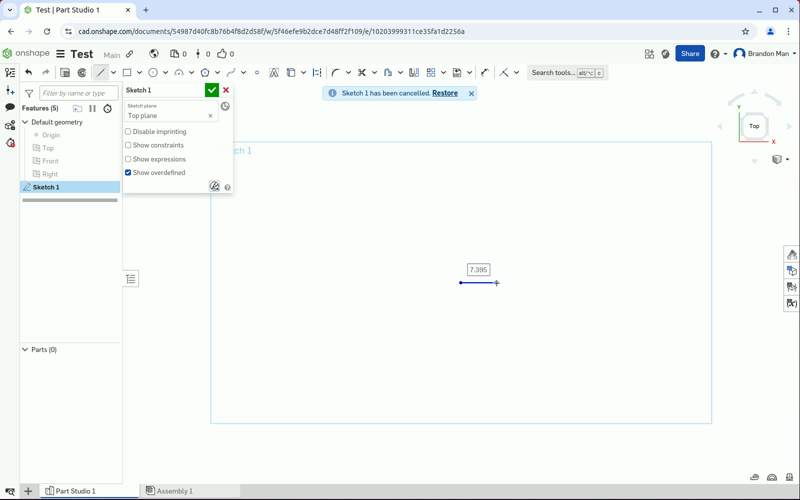
mouse_move(526, 282)
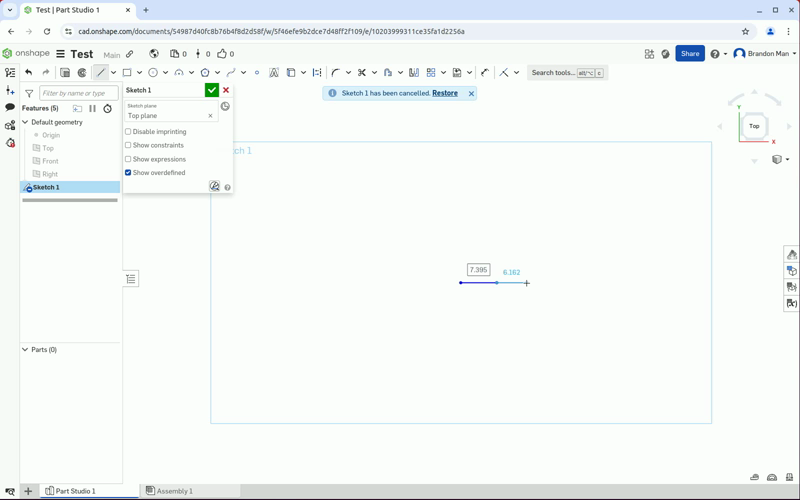
mouse_move(496, 235)
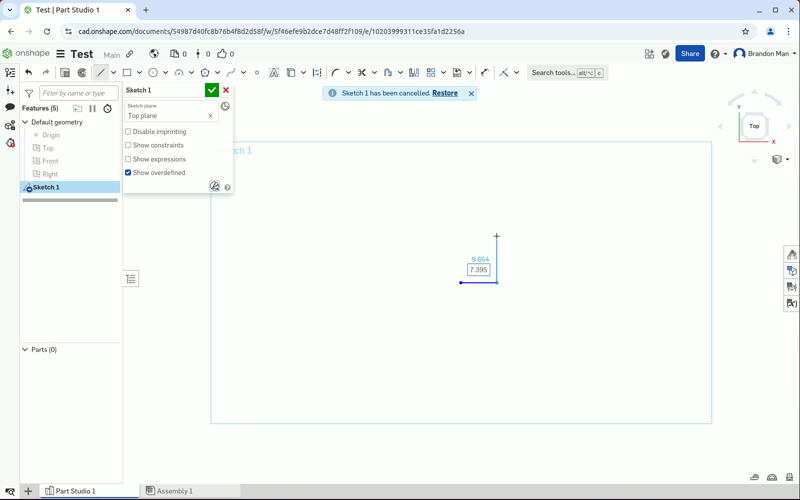
click(496, 235)
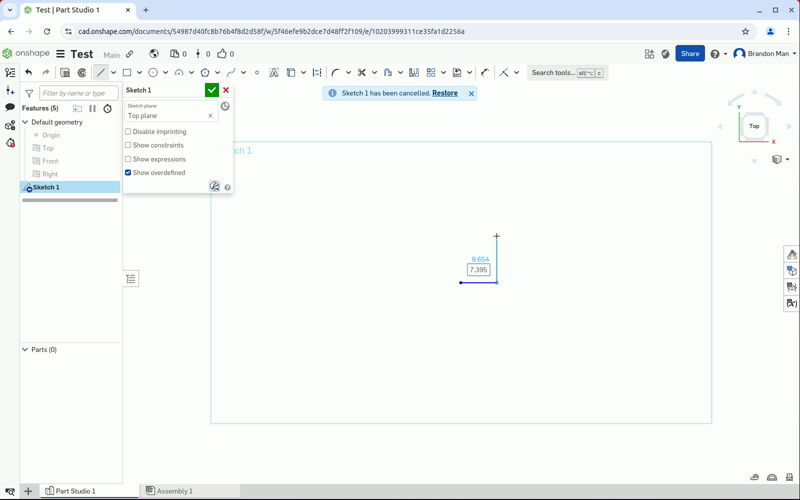
key_up(shift)
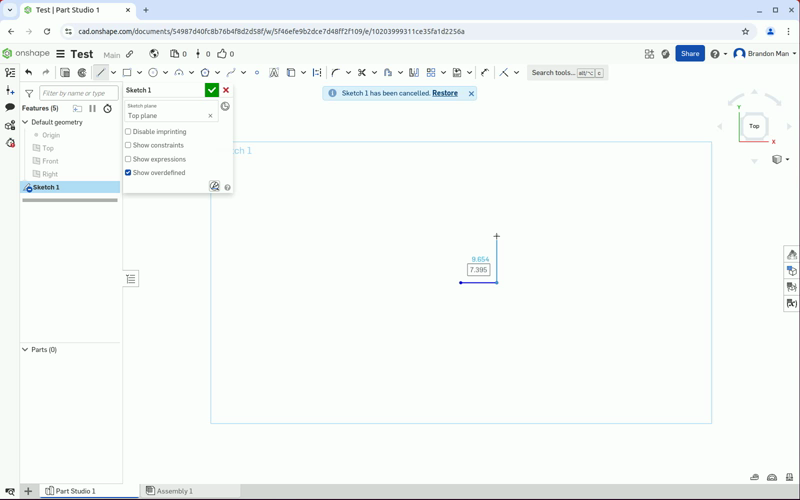
key_down(shift)
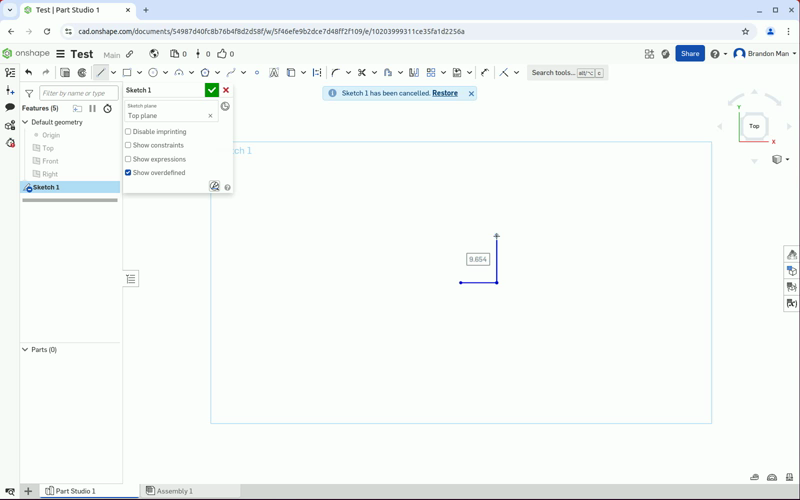
mouse_move(526, 235)
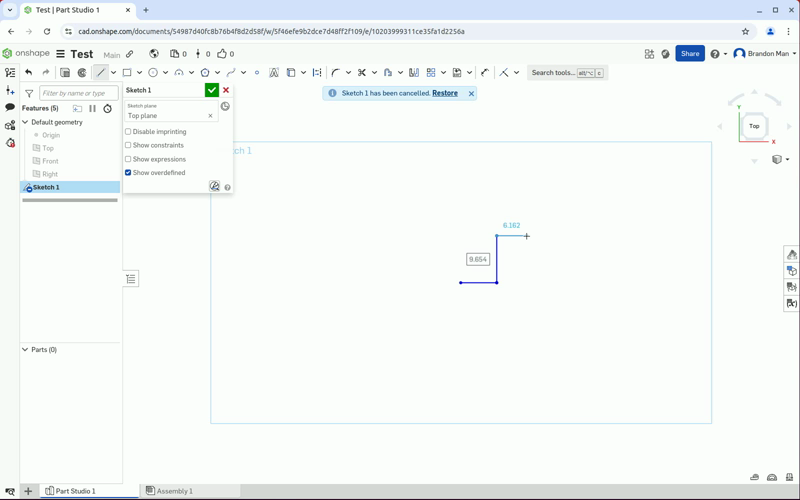
mouse_move(460, 235)
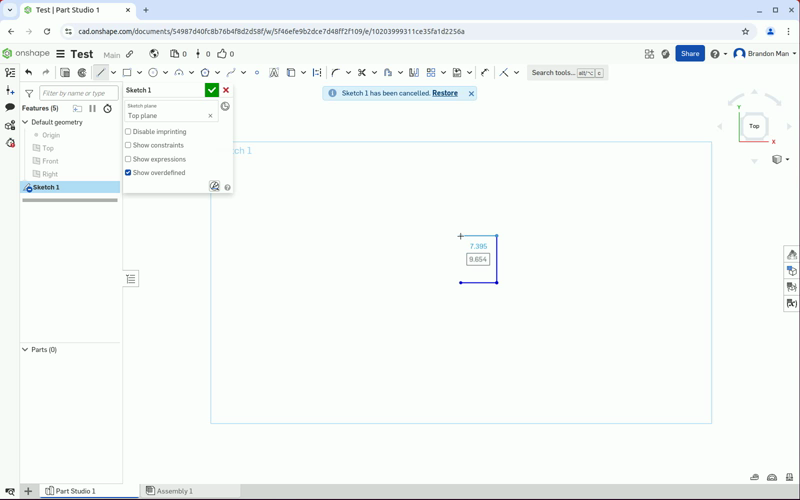
click(460, 235)
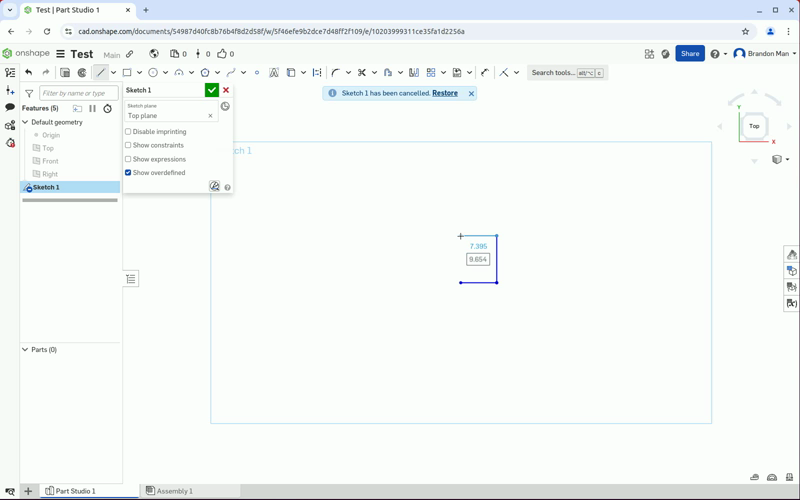
key_up(shift)
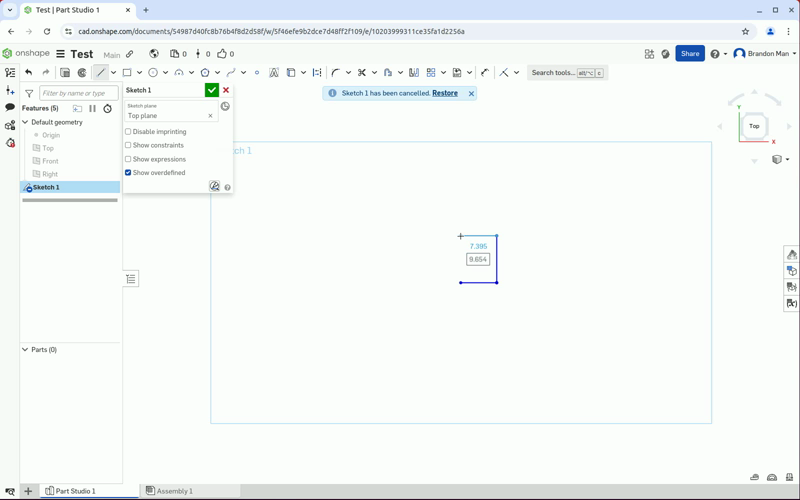
mouse_move(490, 235)
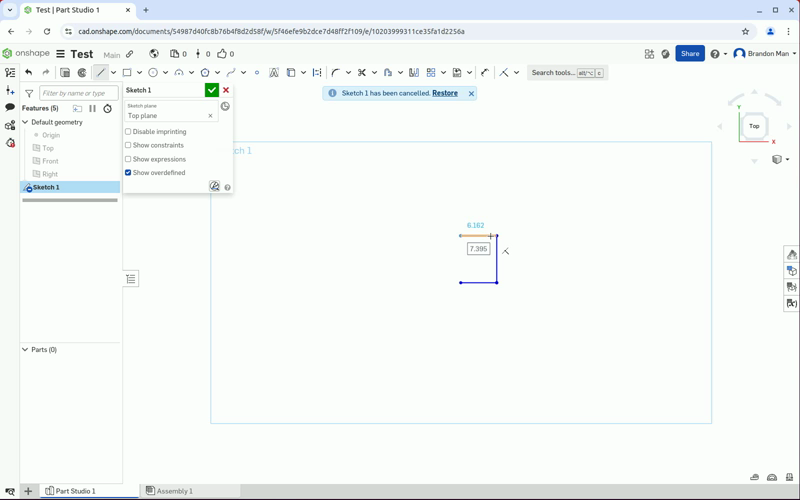
key_down(shift)
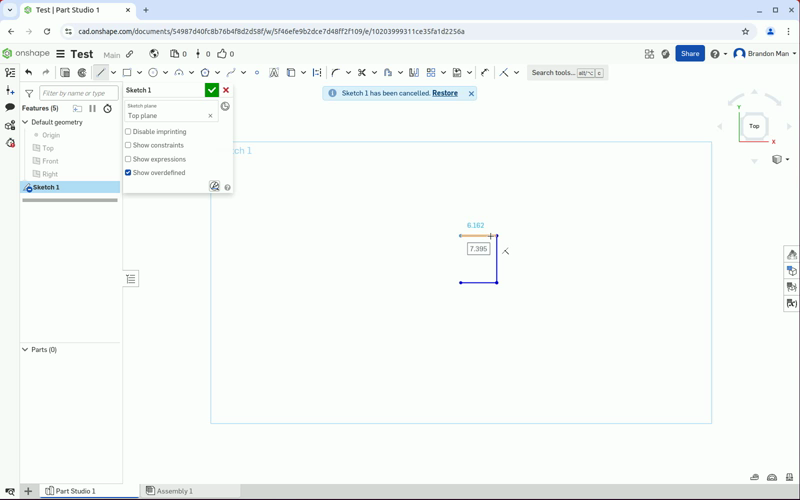
mouse_move(460, 282)
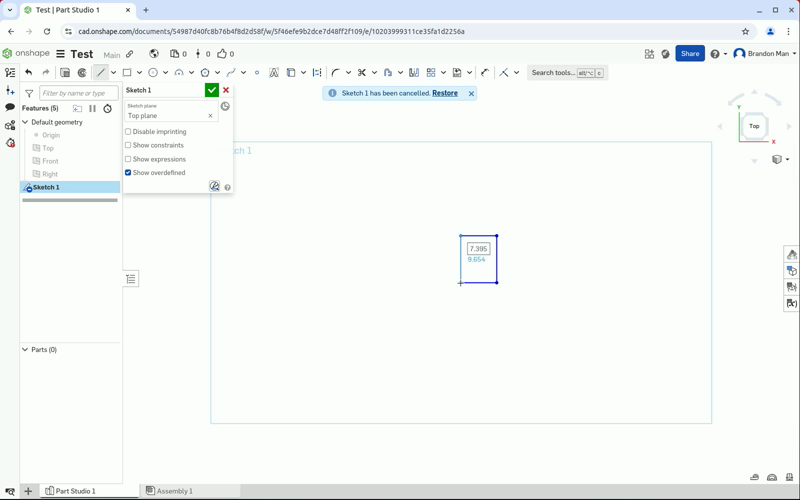
key_up(shift)
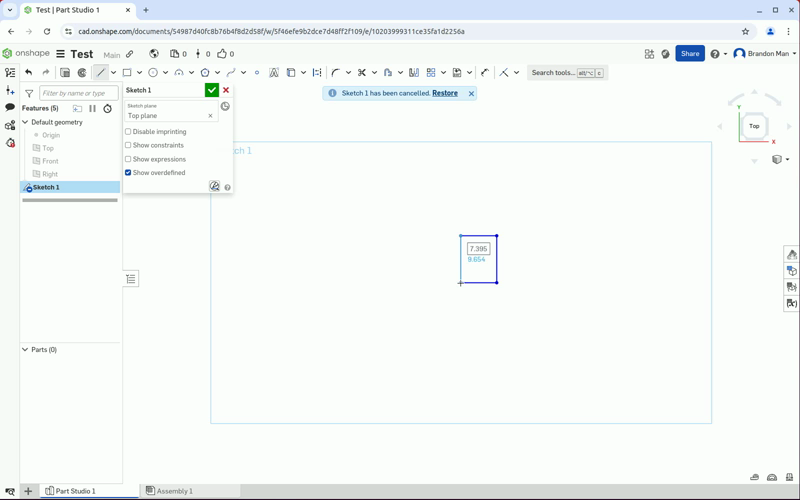
click(460, 282)
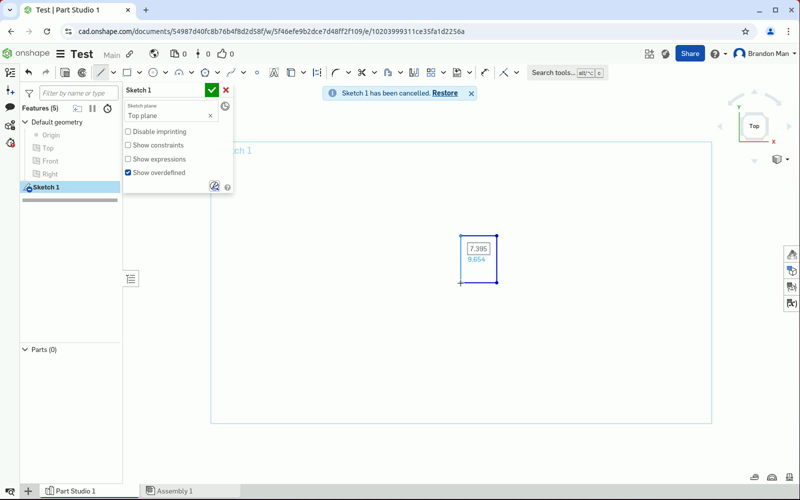
key(esc)
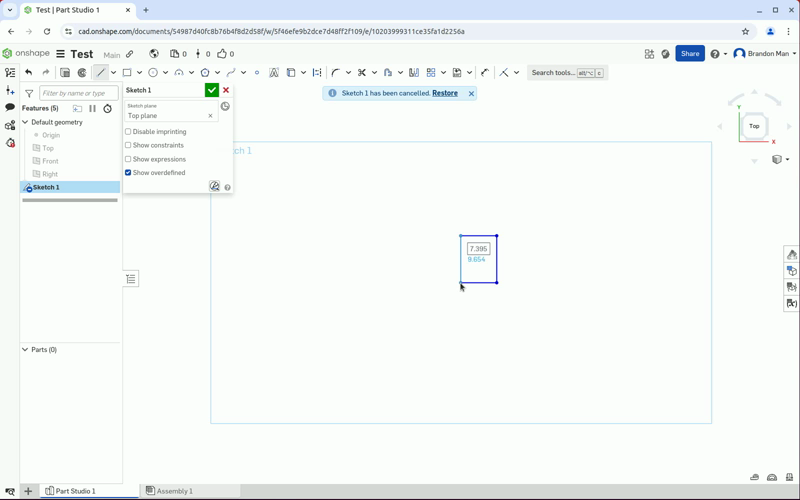
mouse_move(482, 253)
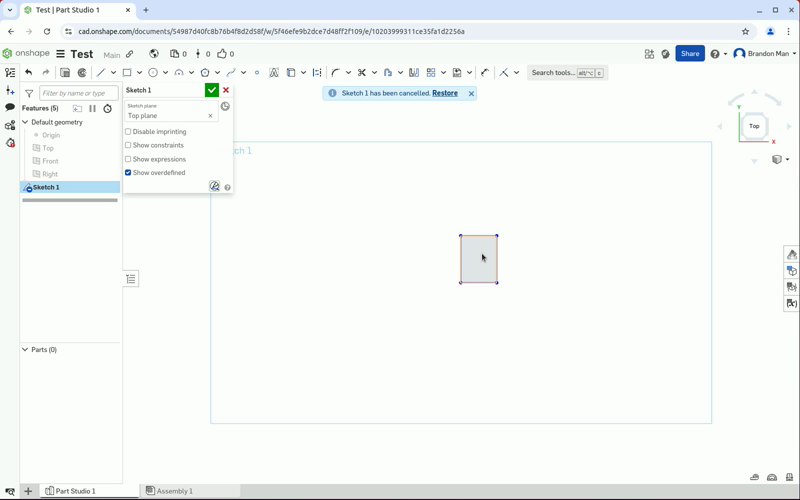
scroll(6)
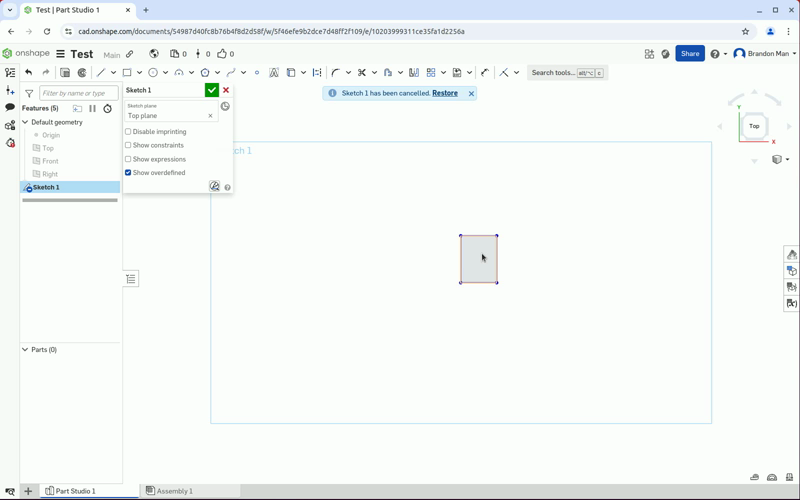
scroll(6)
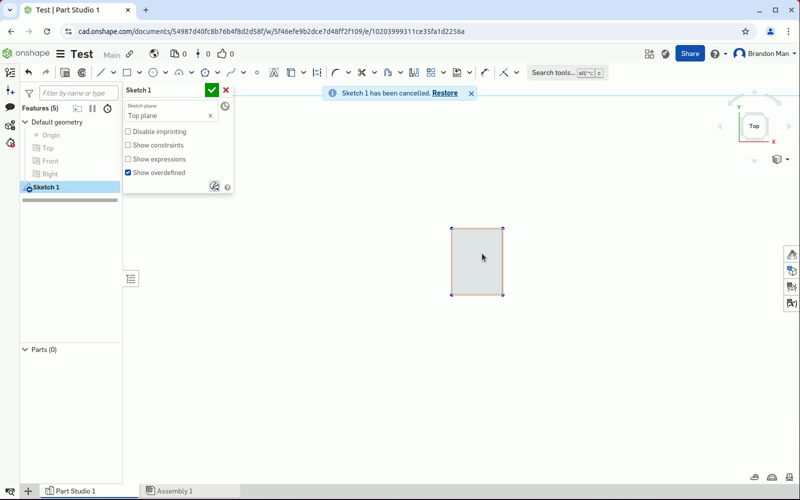
scroll(6)
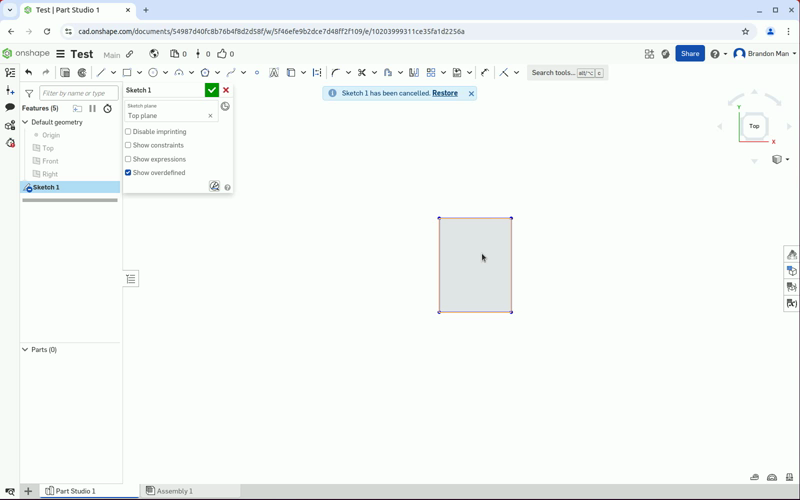
scroll(6)
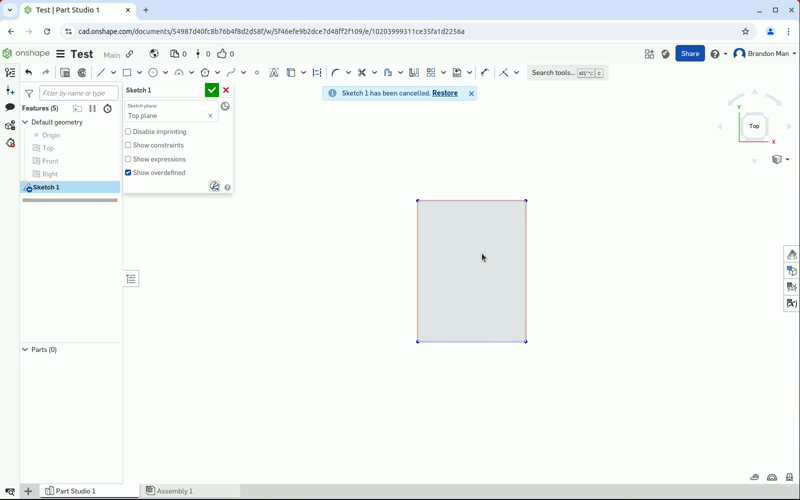
scroll(6)
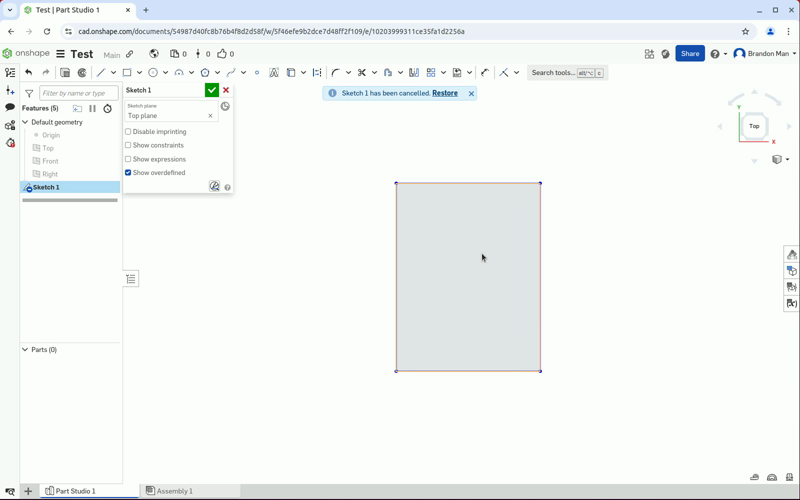
scroll(6)
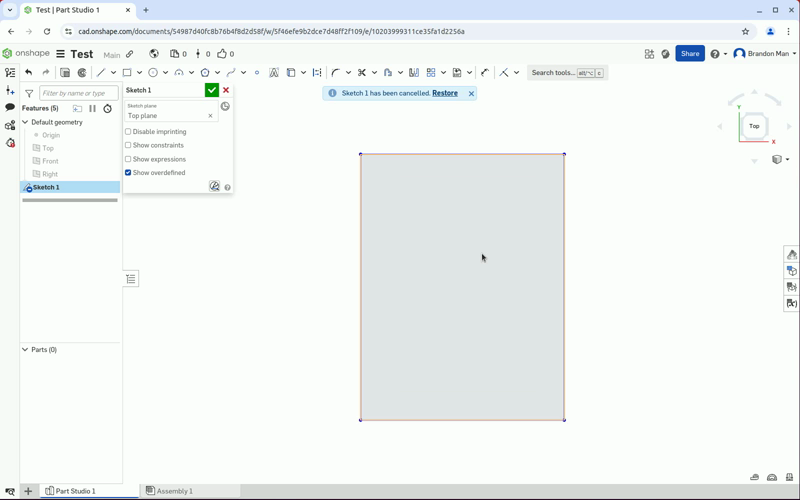
scroll(6)
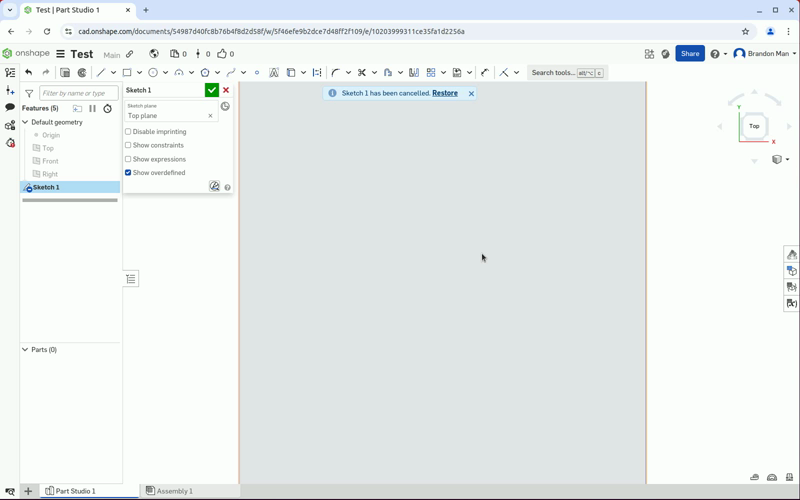
click(482, 253)
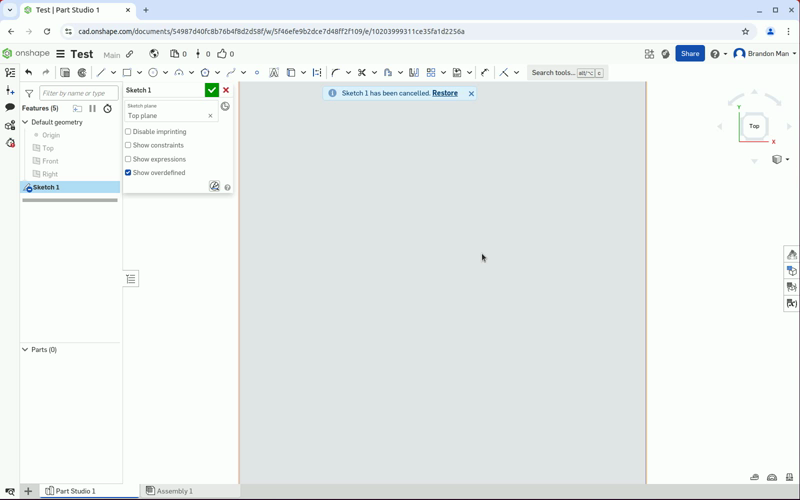
scroll(-6)
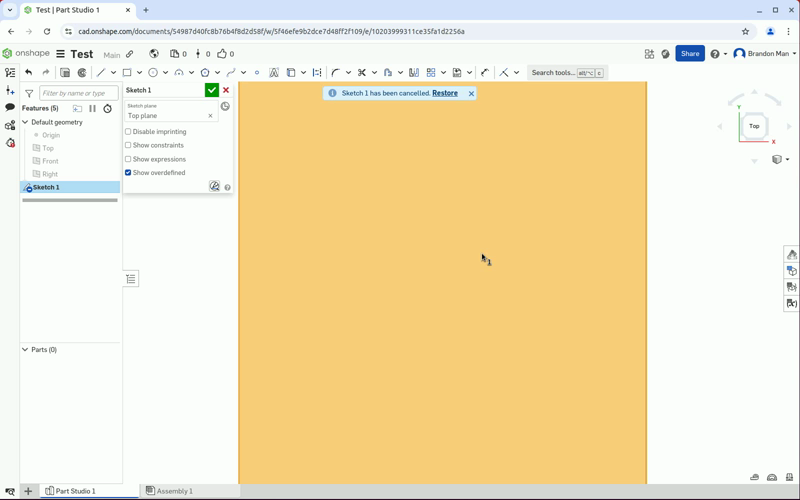
scroll(-6)
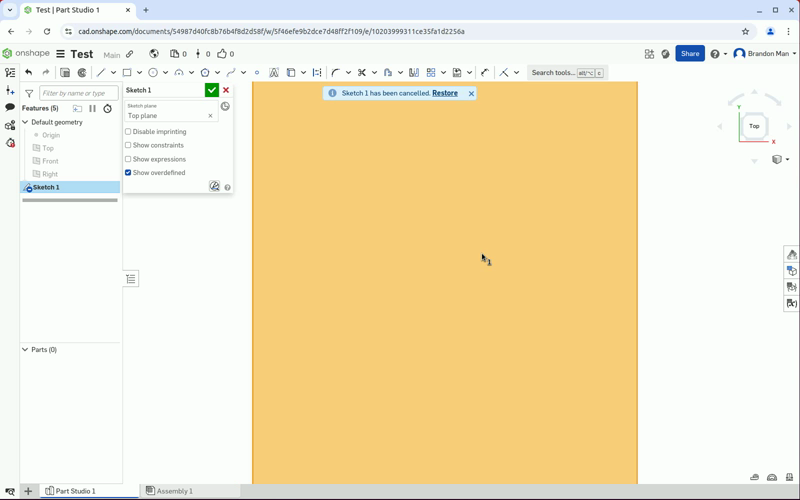
scroll(-6)
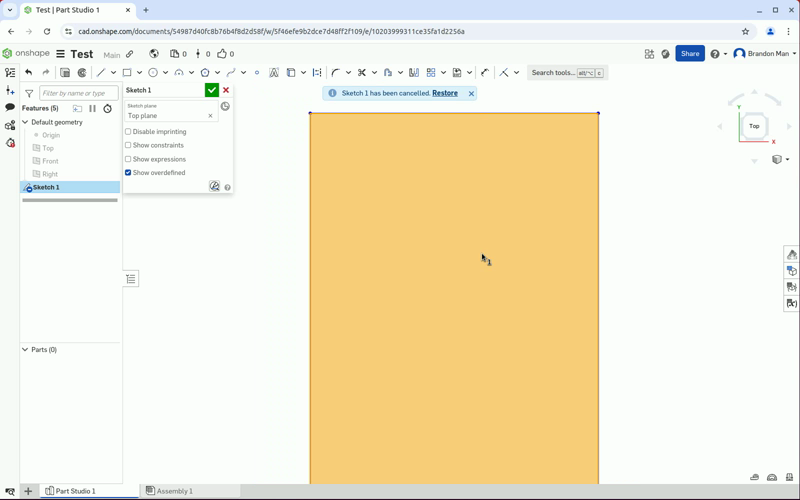
scroll(-6)
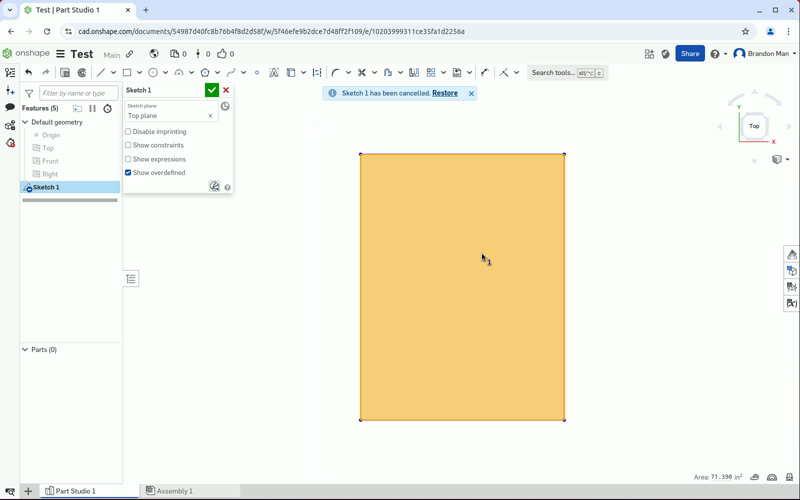
scroll(-6)
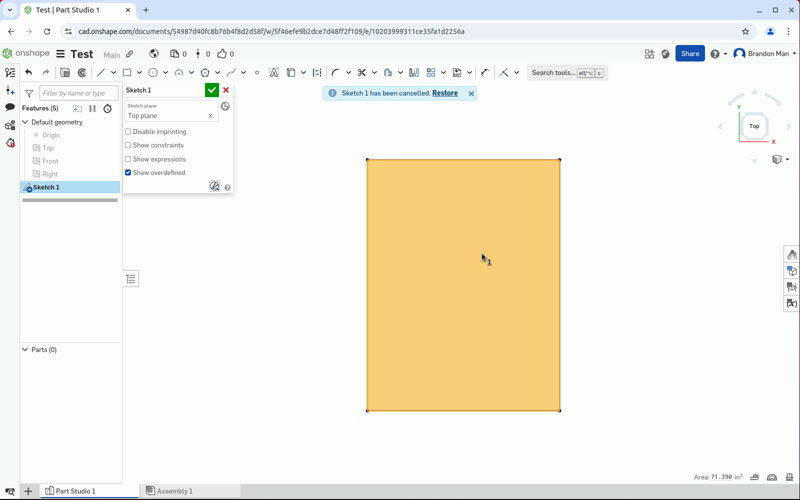
scroll(-6)
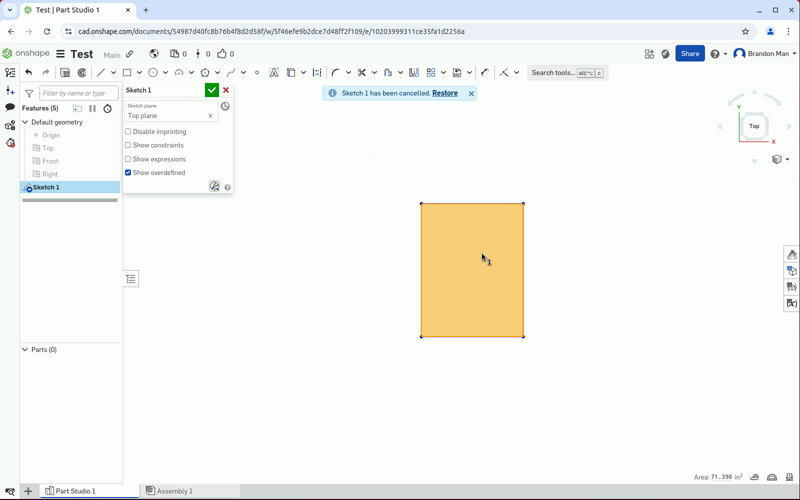
scroll(-6)
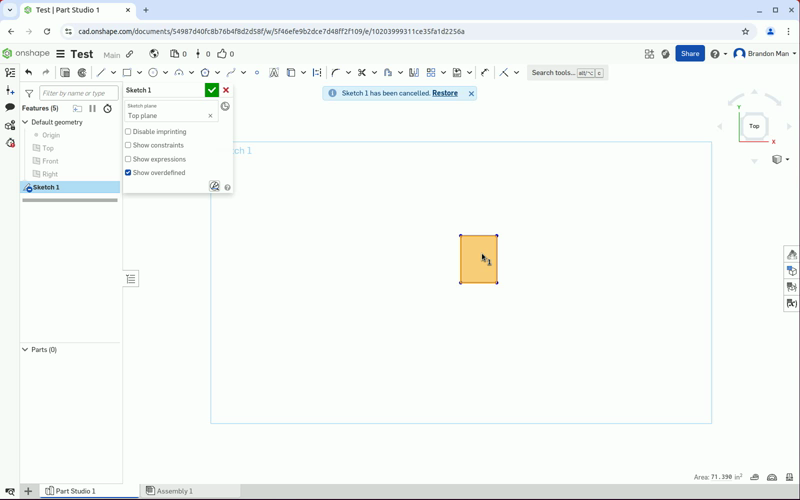
mouse_move(73, 352)
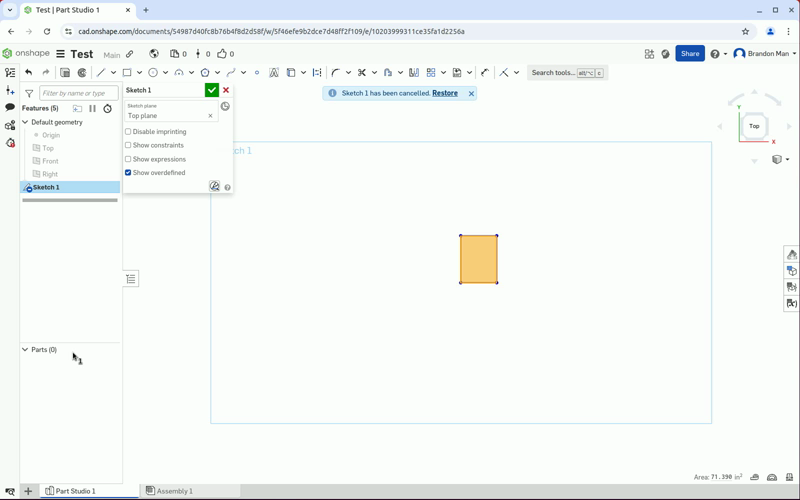
key(shift+y)
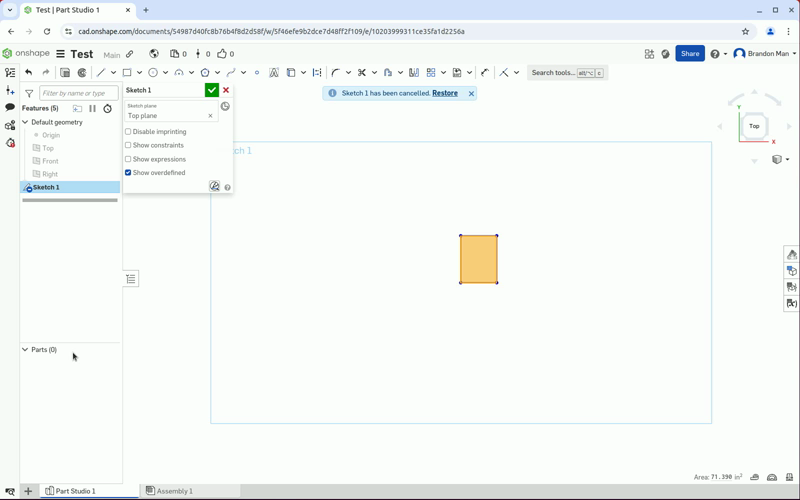
key(shift+e)
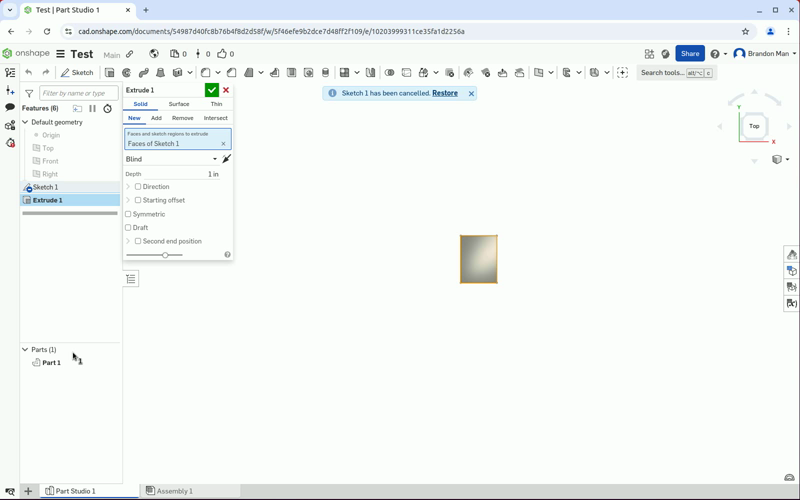
mouse_move(143, 106)
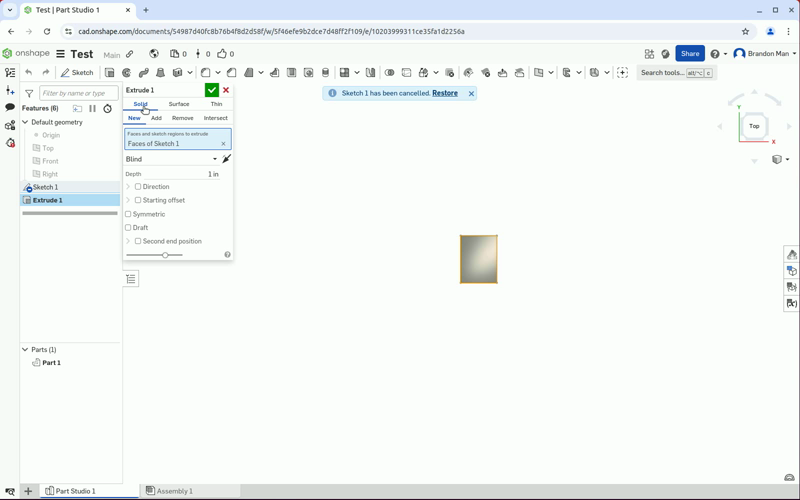
click(143, 106)
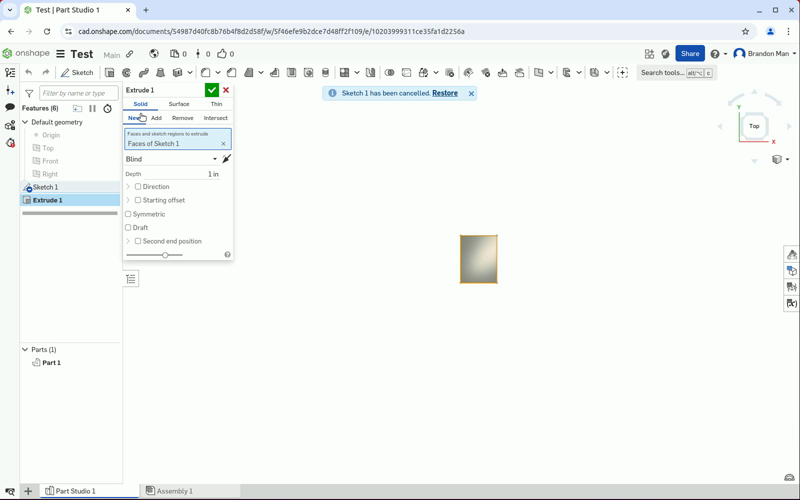
mouse_move(137, 120)
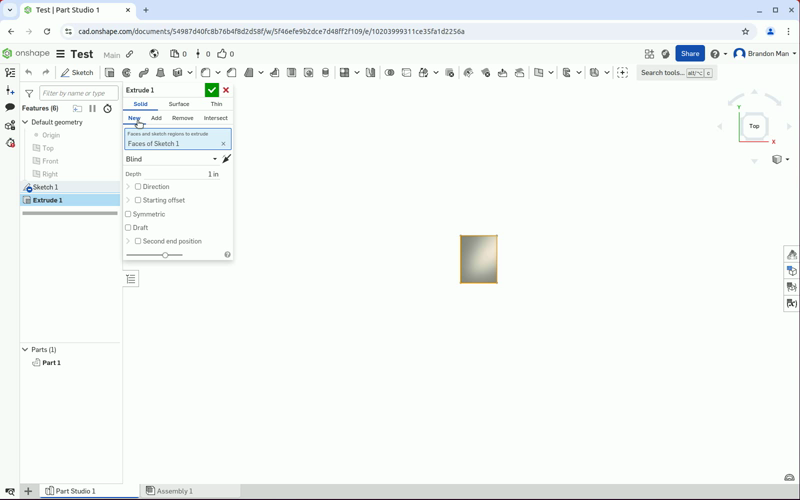
click(137, 120)
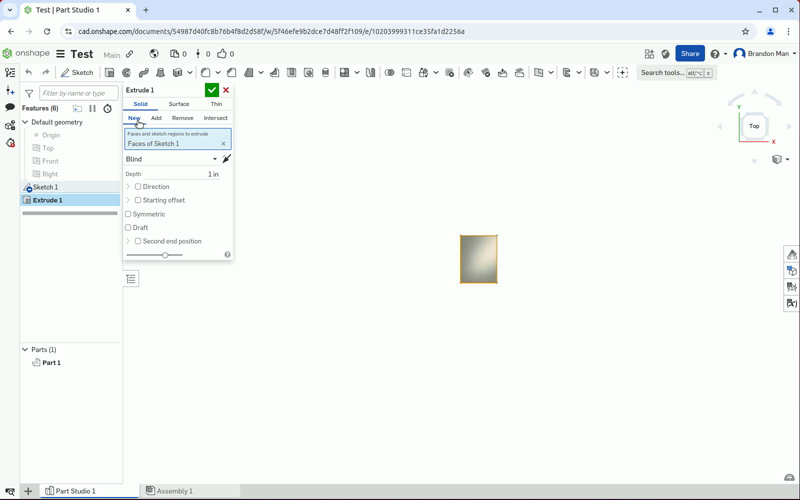
key(tab, 4)
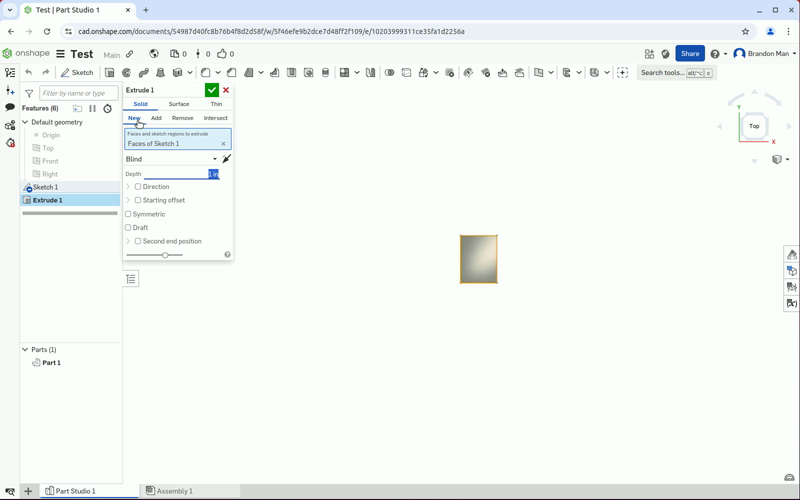
text(1.926)
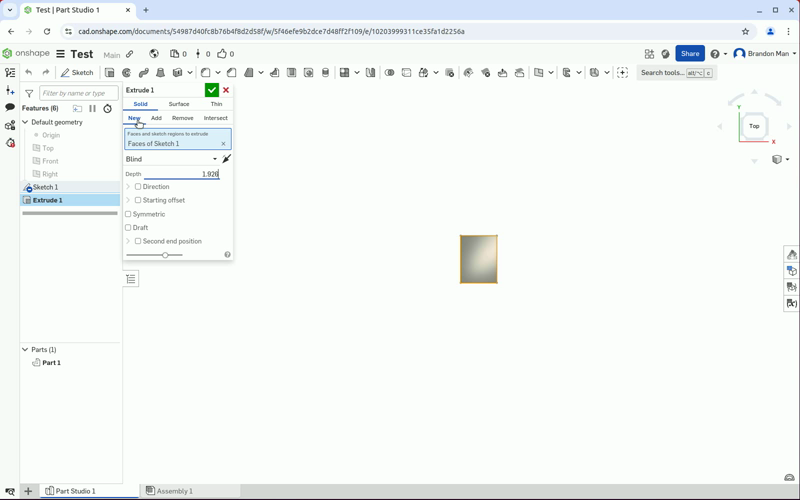
key(enter)
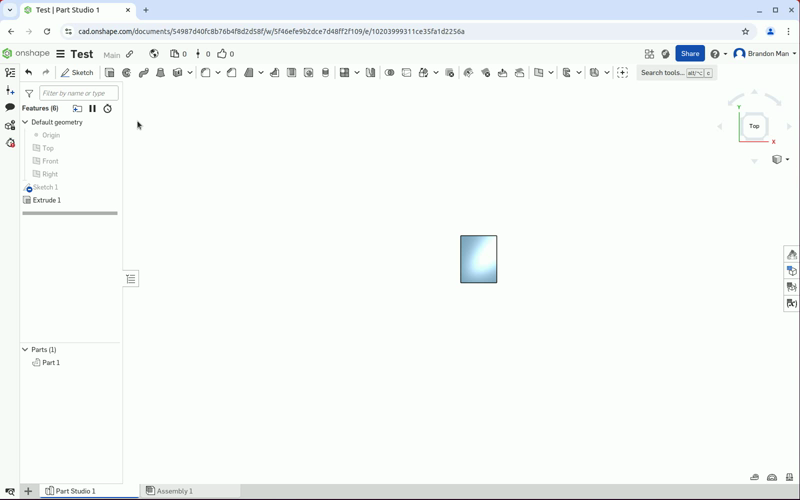
key(shift+h)
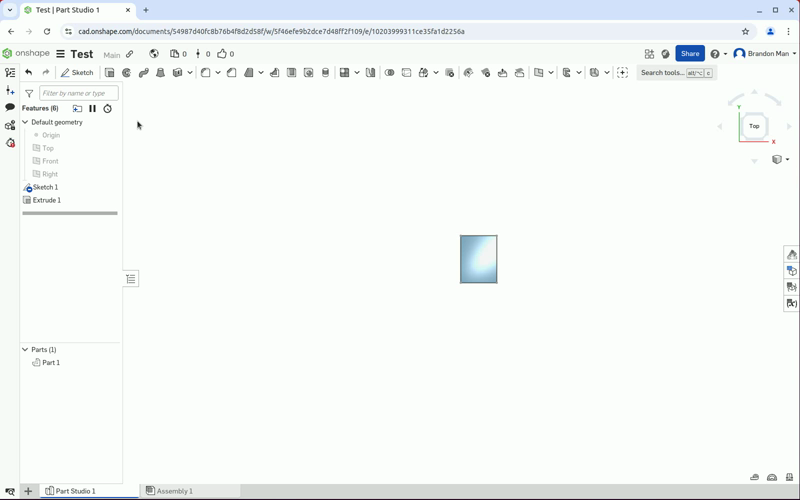
key(shift+h)
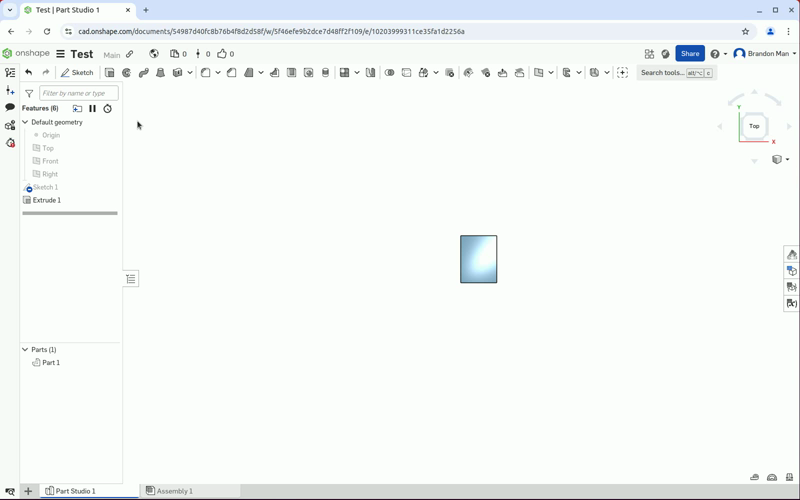
mouse_move(73, 189)
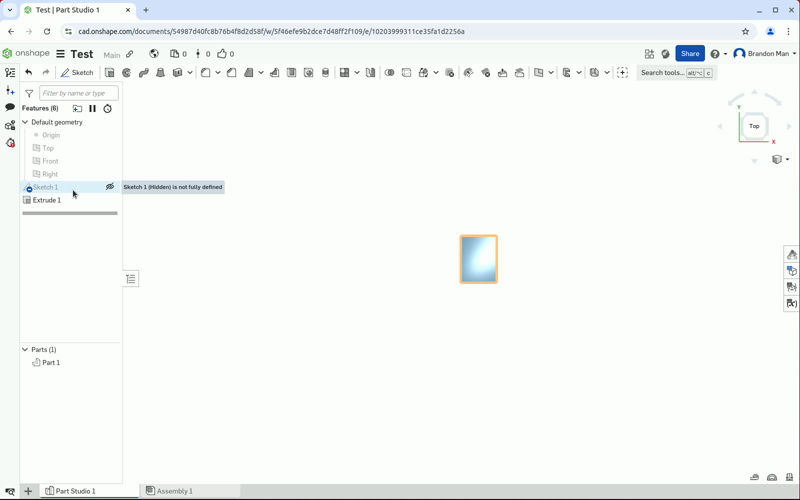
click(73, 189)
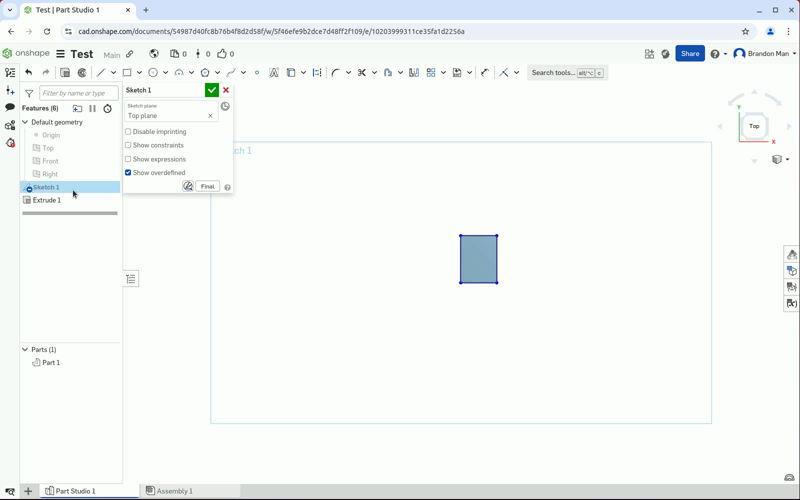
mouse_move(229, 92)
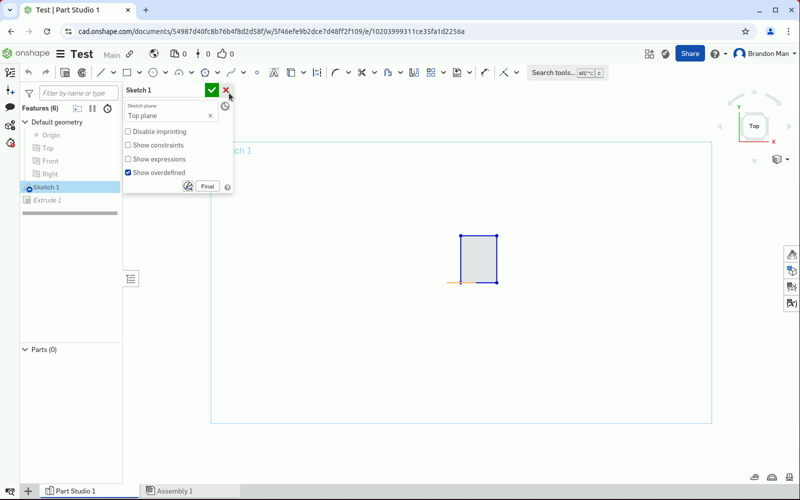
click(229, 92)
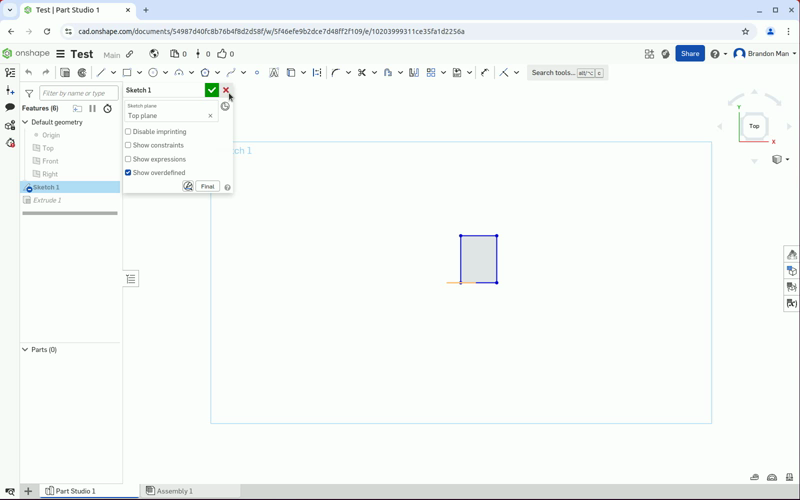
key(shift+s)
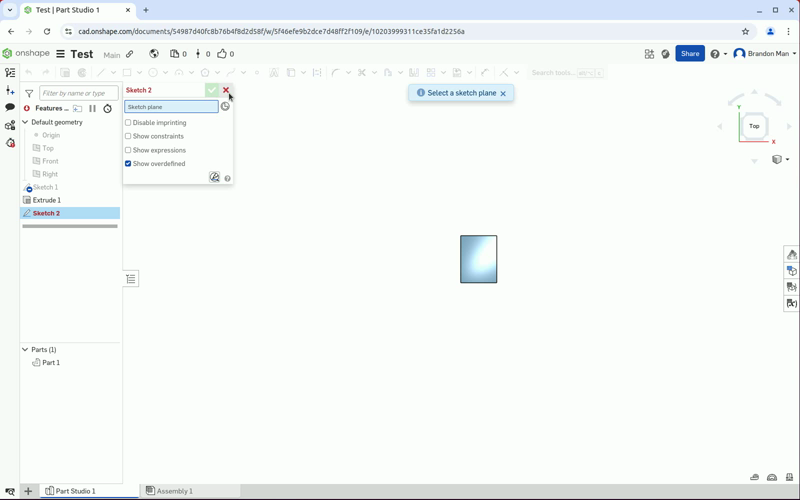
mouse_move(73, 150)
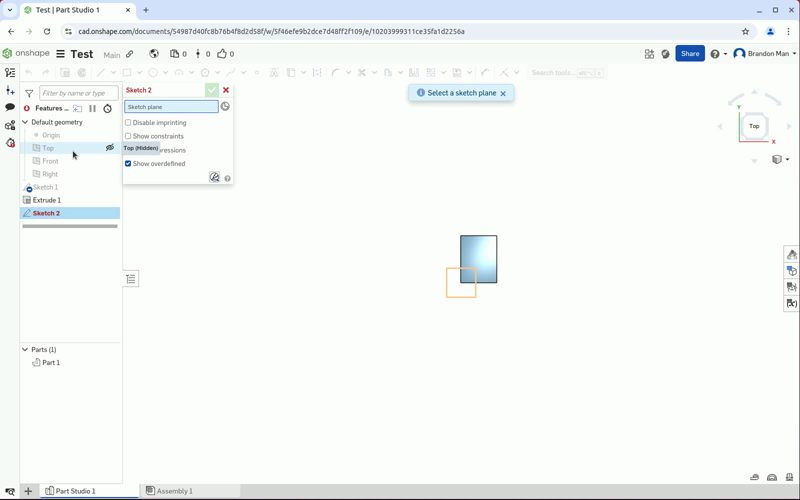
click(73, 150)
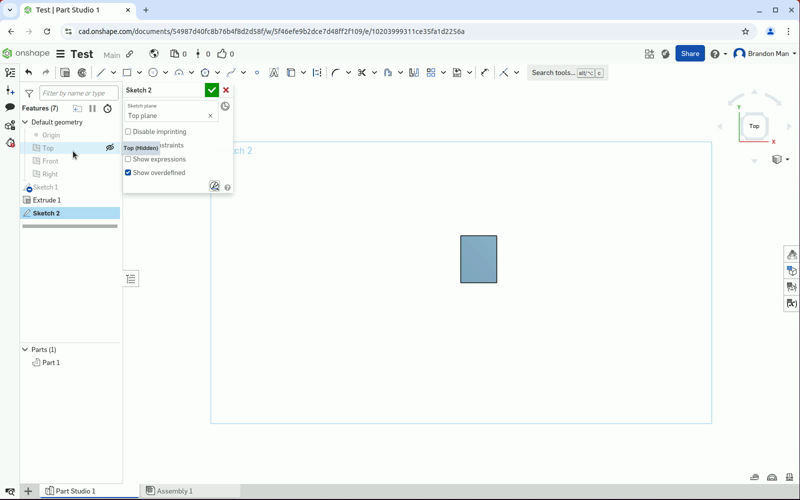
mouse_move(73, 352)
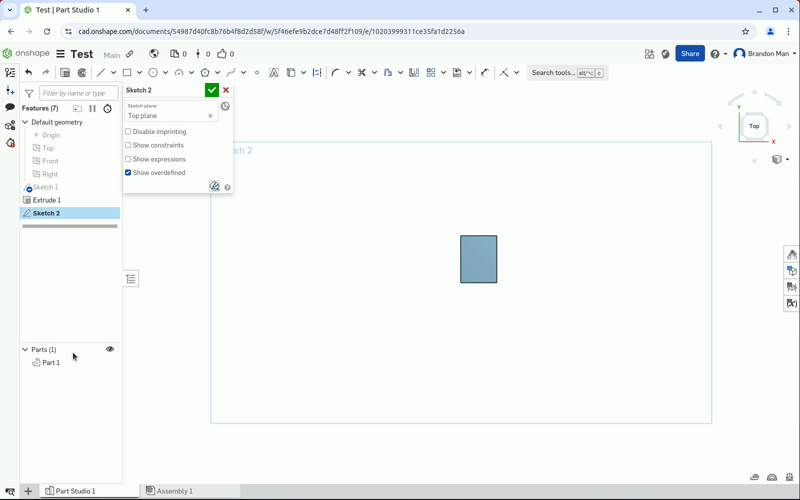
key(y)
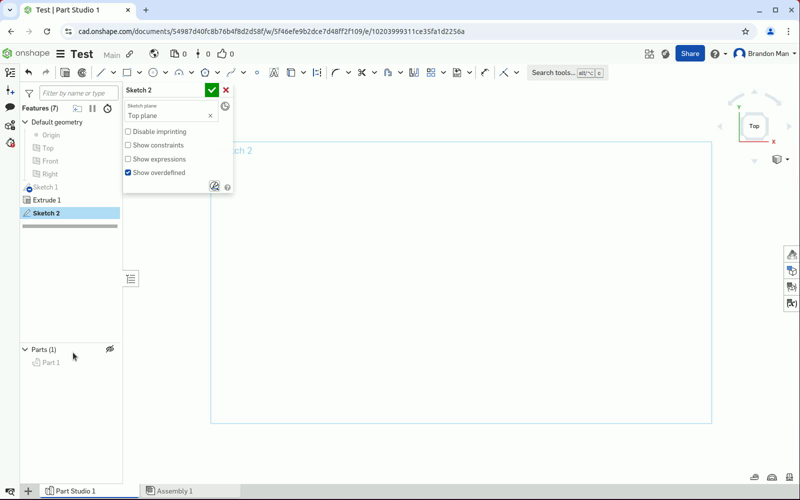
key(l)
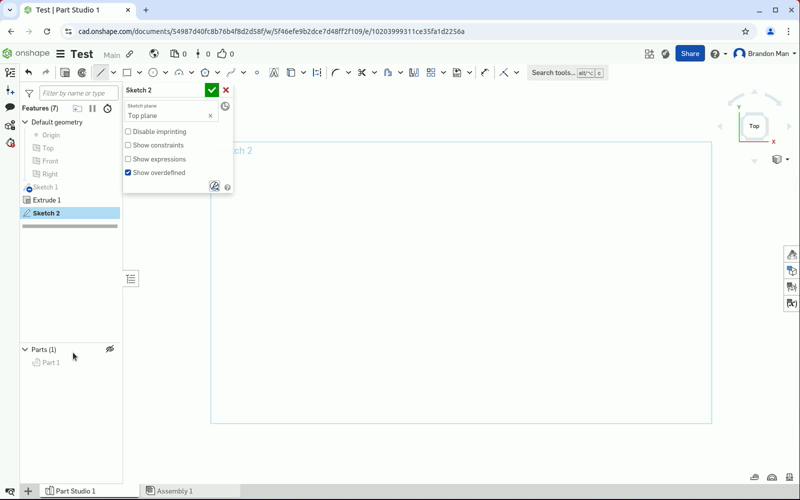
key_down(shift)
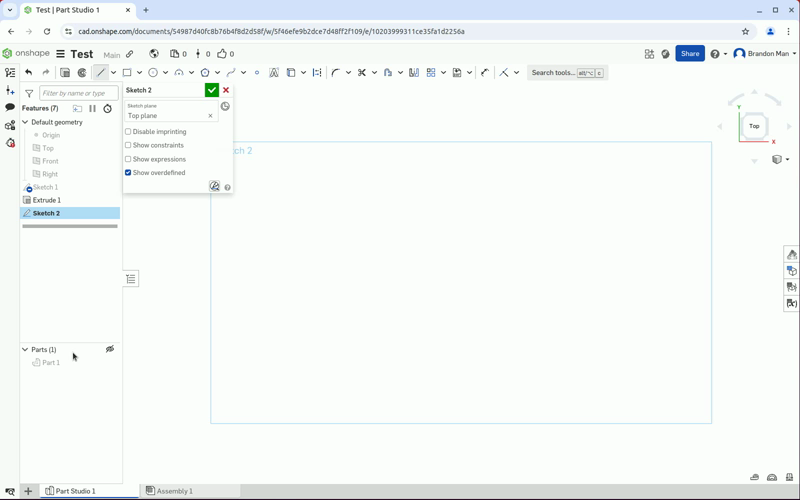
mouse_move(499, 282)
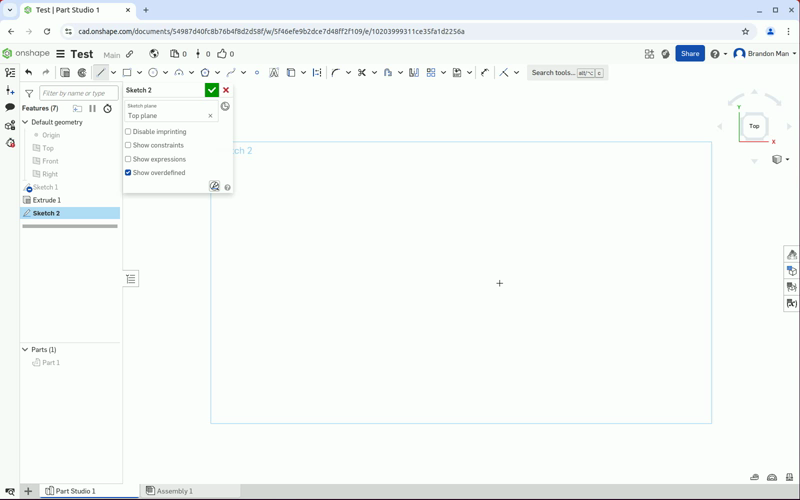
click(499, 282)
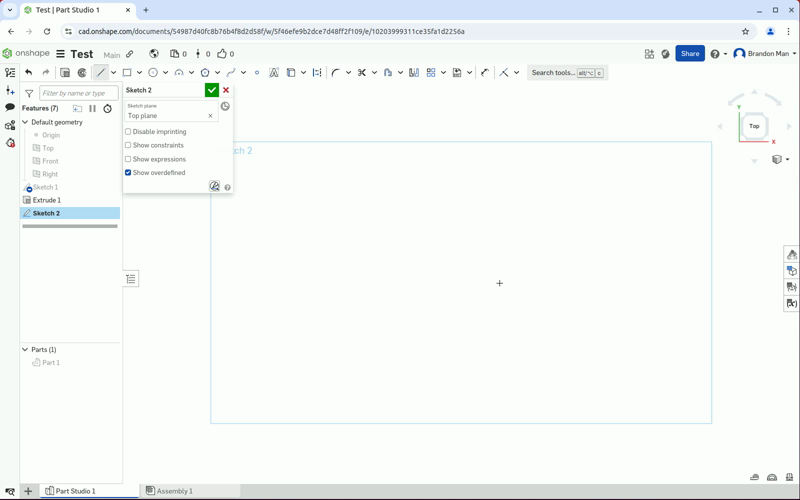
key_up(shift)
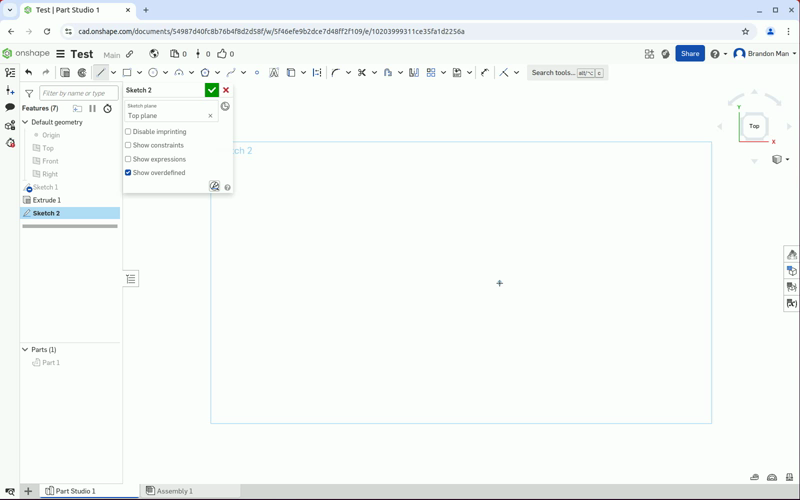
key_down(shift)
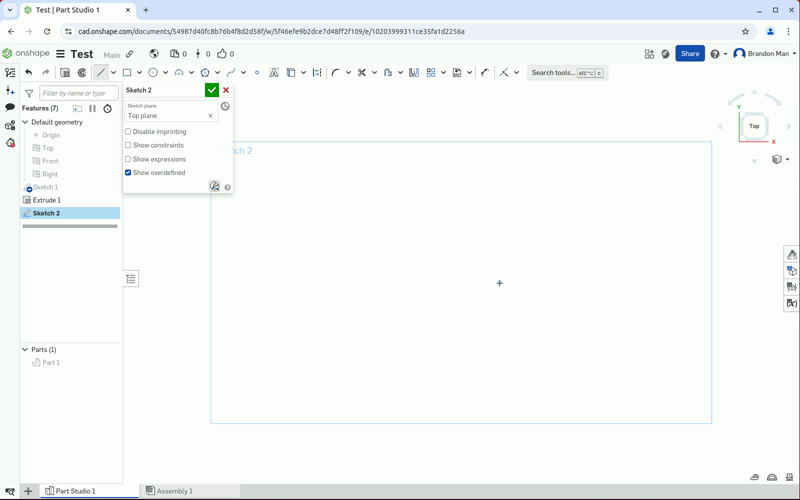
mouse_move(529, 282)
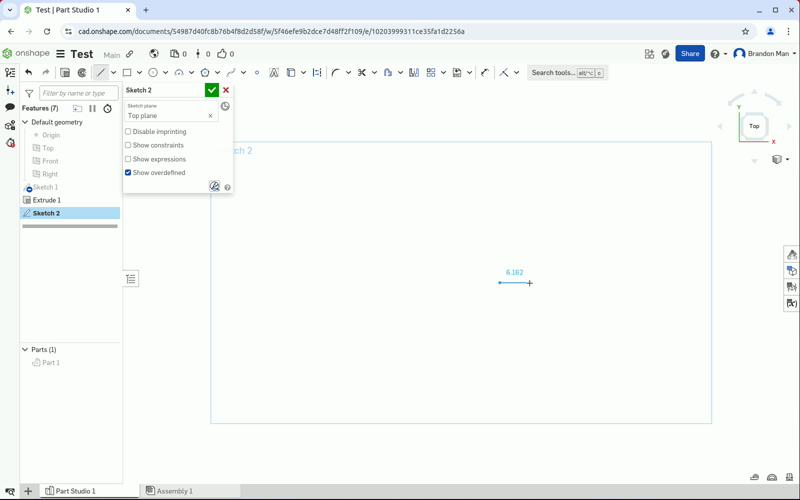
mouse_move(535, 282)
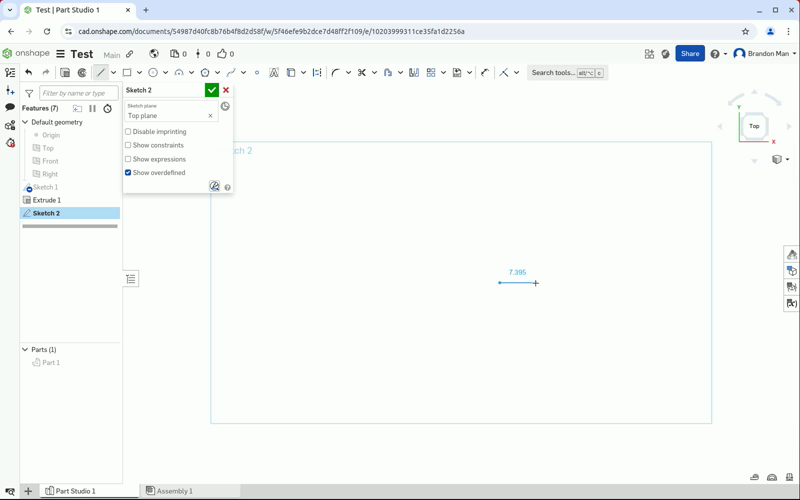
click(535, 282)
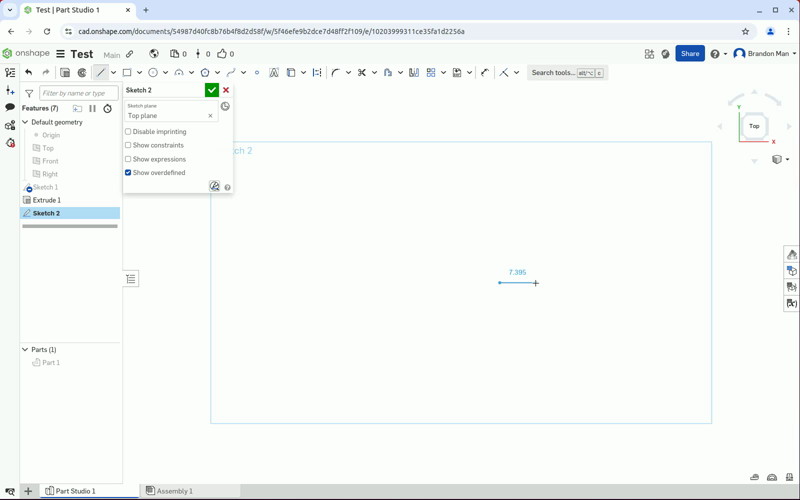
key_up(shift)
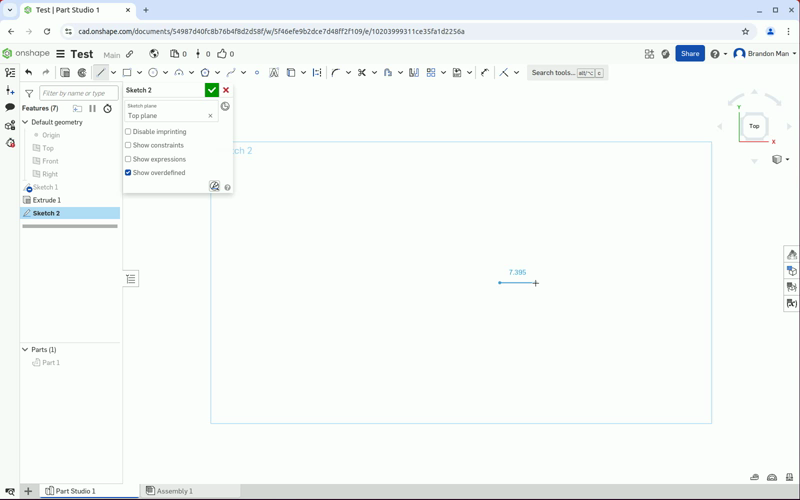
key_down(shift)
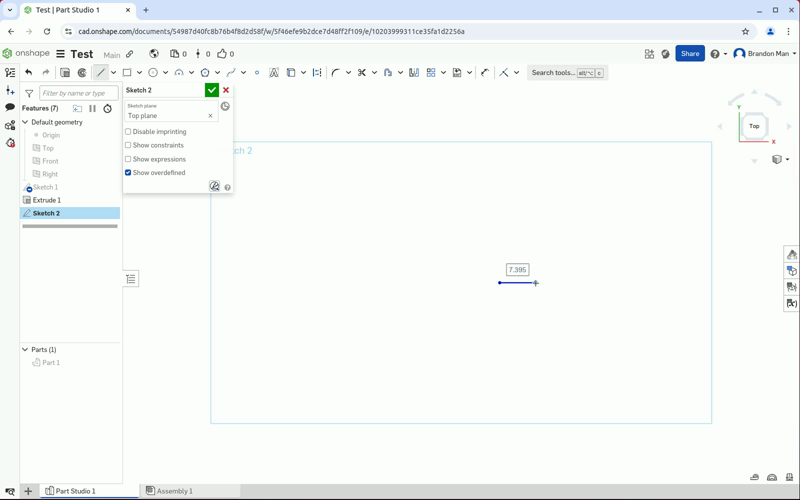
mouse_move(565, 282)
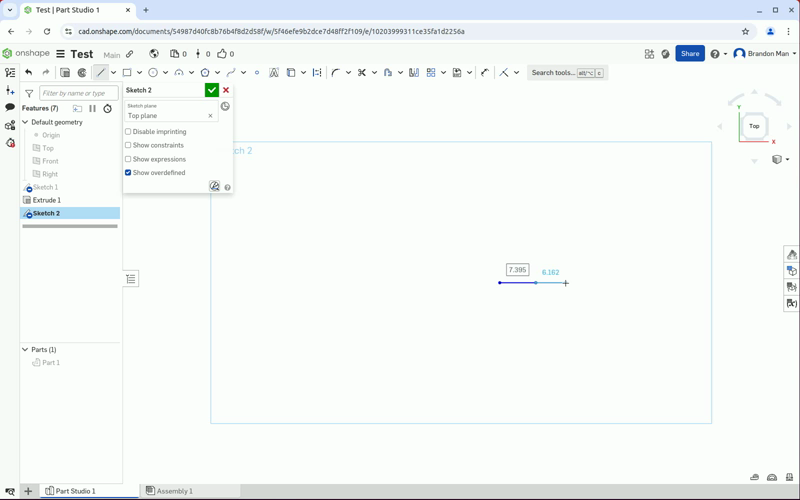
mouse_move(535, 235)
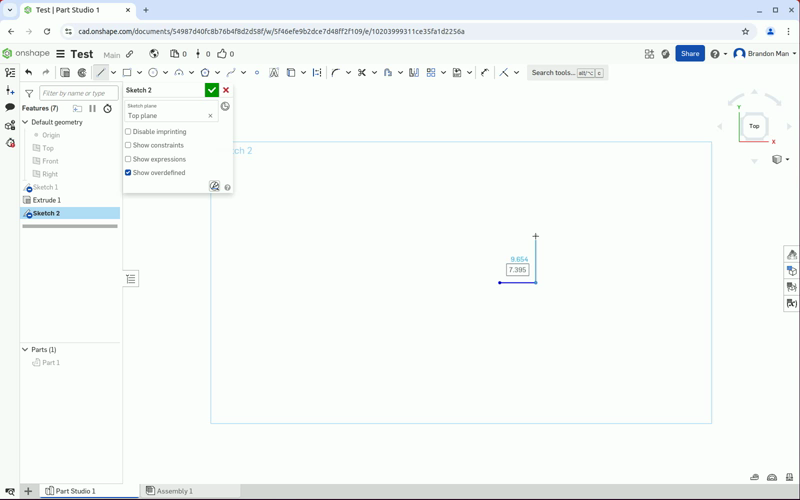
click(535, 235)
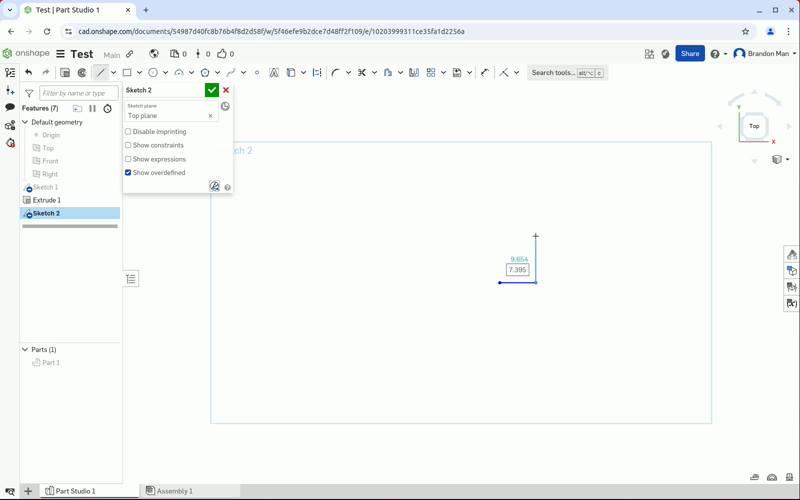
key_up(shift)
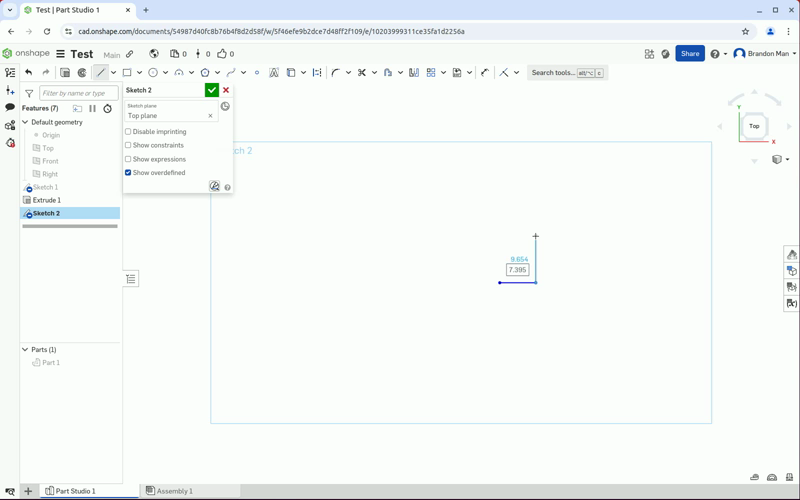
key_down(shift)
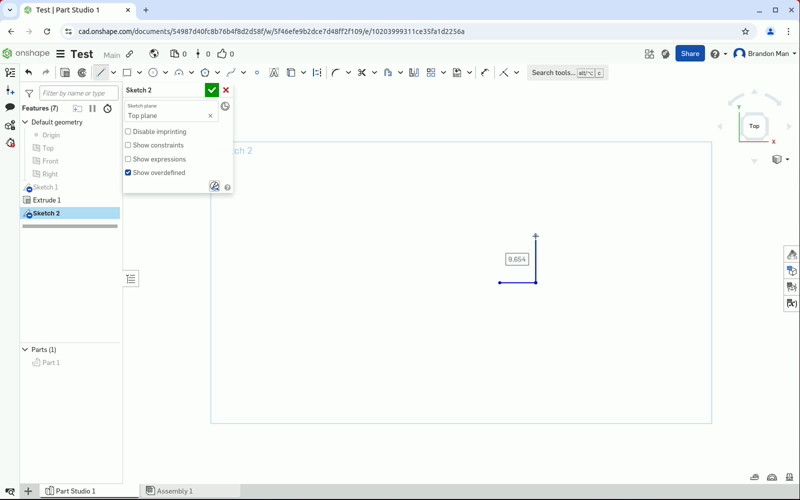
mouse_move(565, 235)
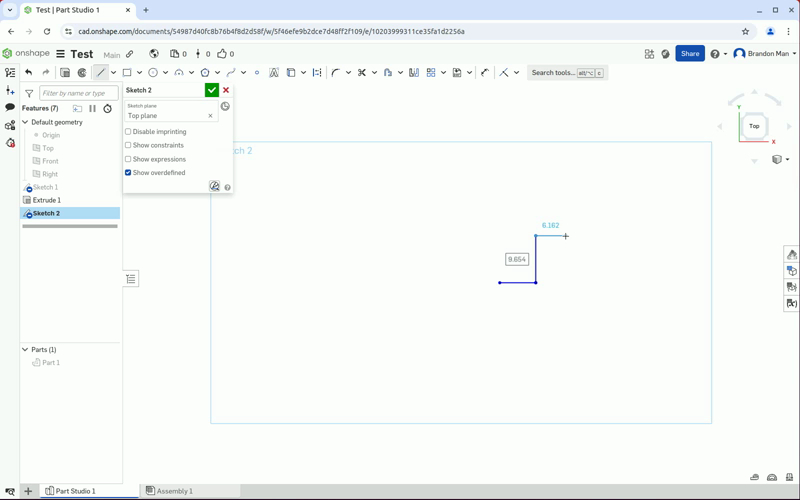
mouse_move(499, 235)
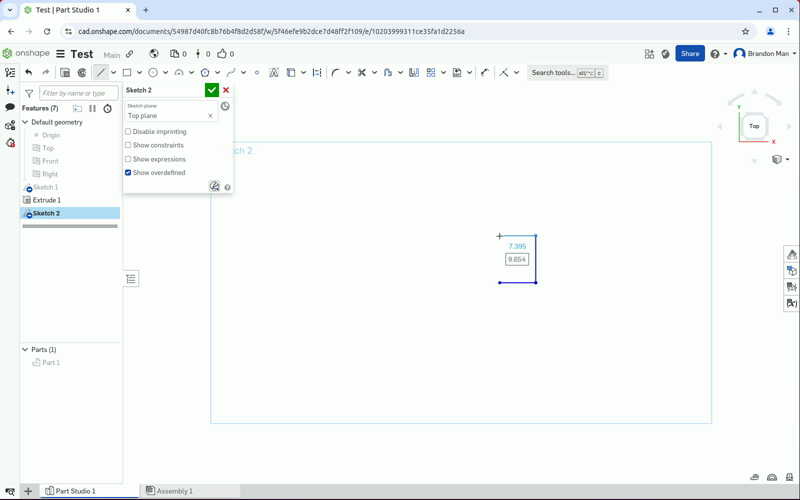
click(499, 235)
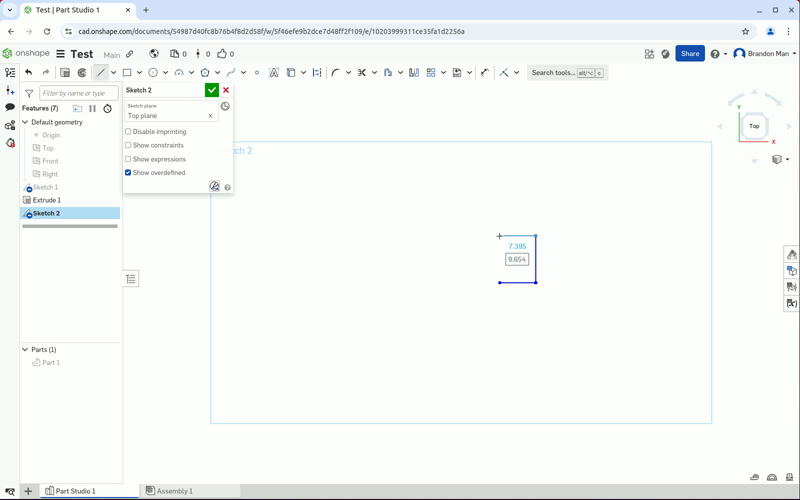
key_up(shift)
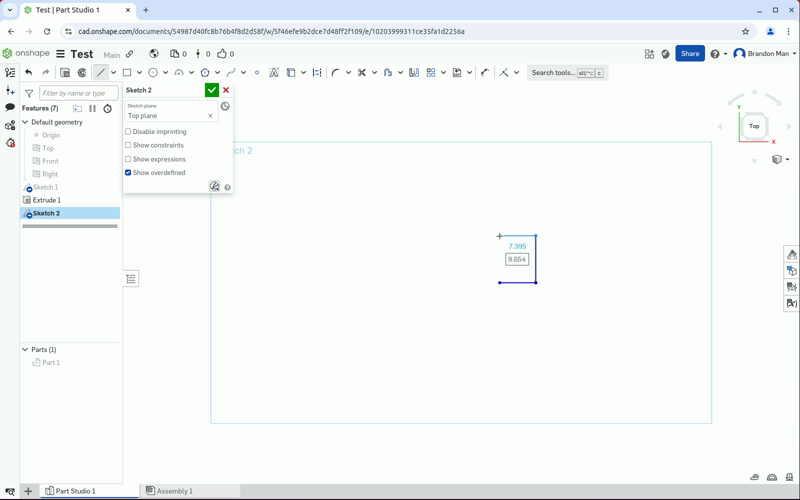
mouse_move(529, 235)
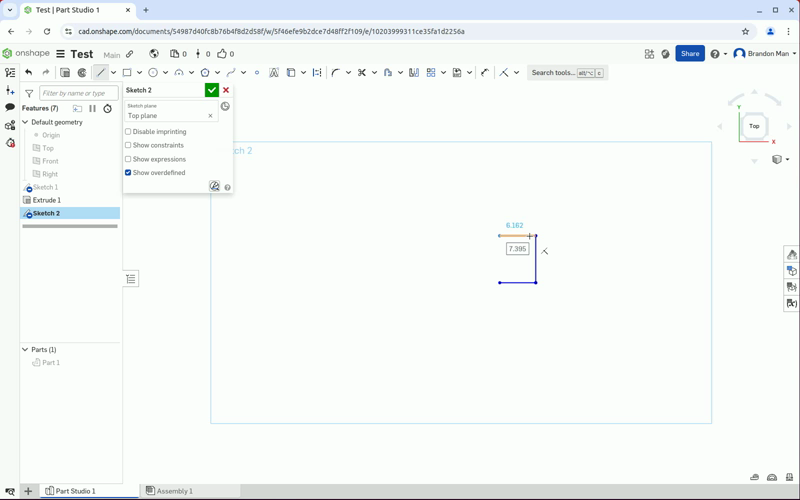
key_down(shift)
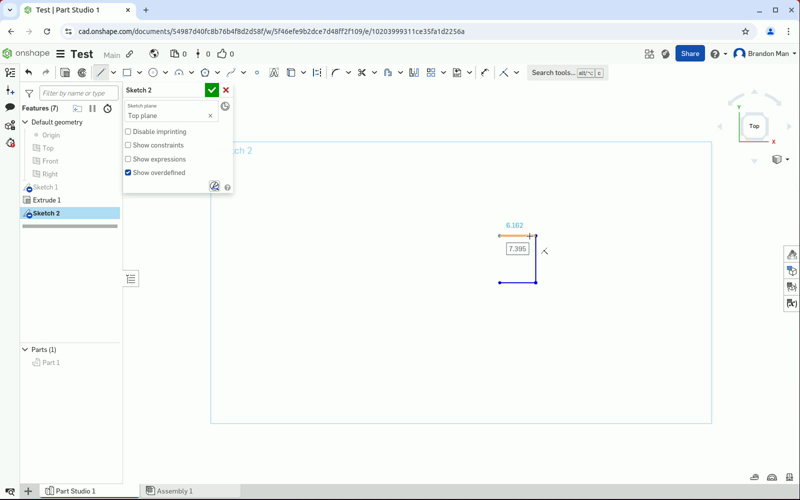
mouse_move(499, 282)
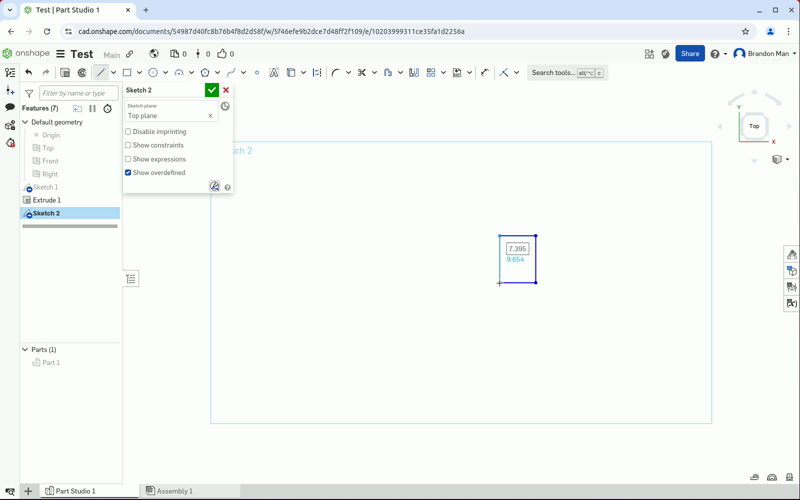
key_up(shift)
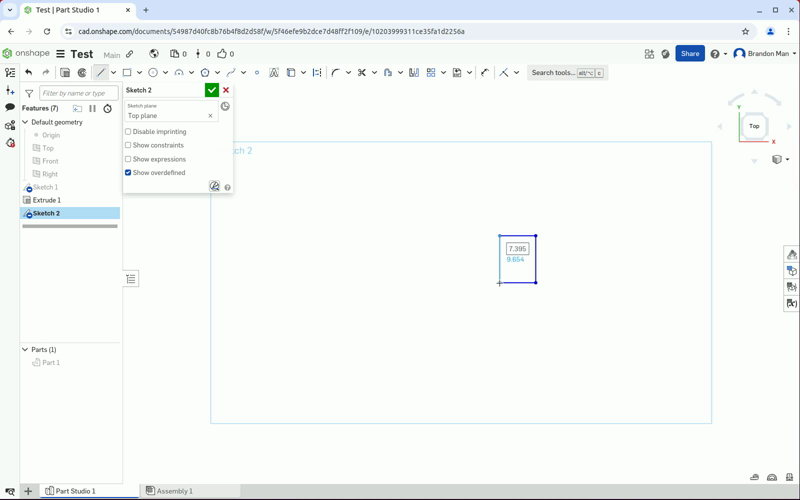
click(499, 282)
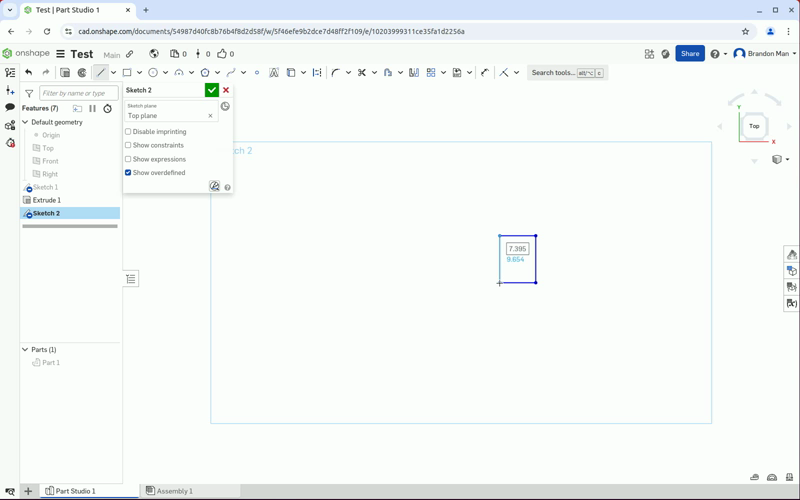
key(esc)
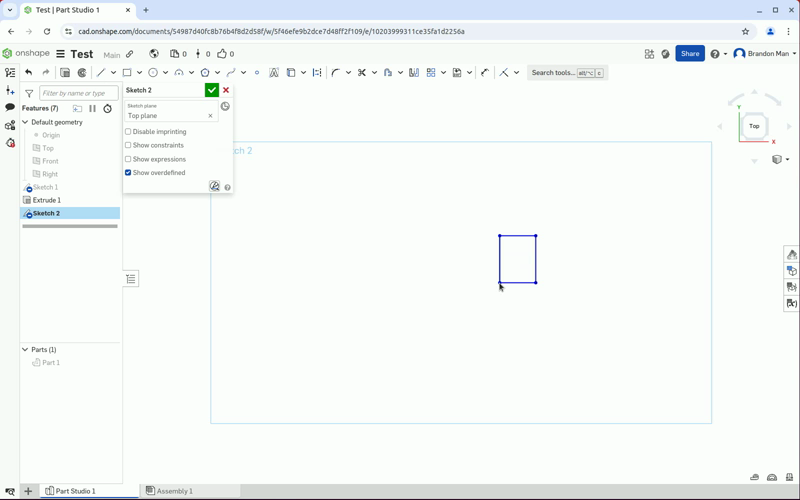
mouse_move(527, 241)
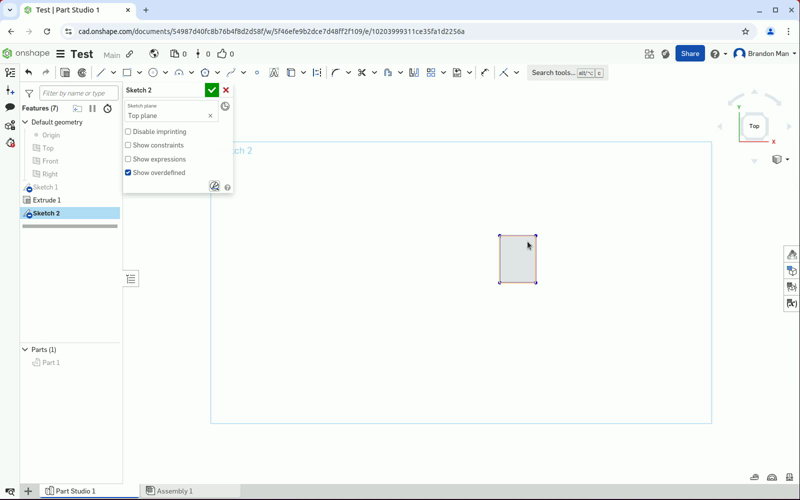
scroll(6)
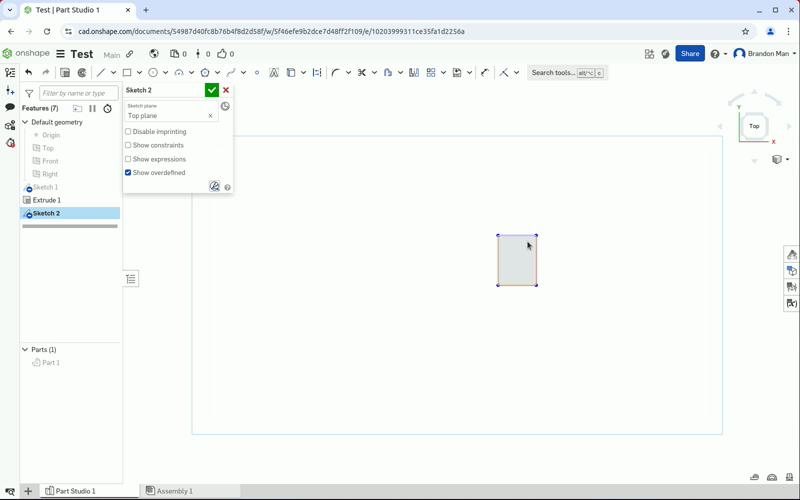
scroll(6)
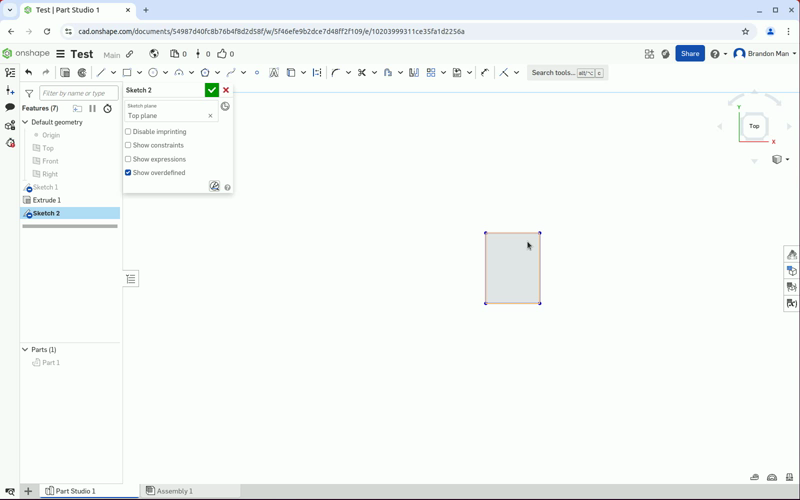
scroll(6)
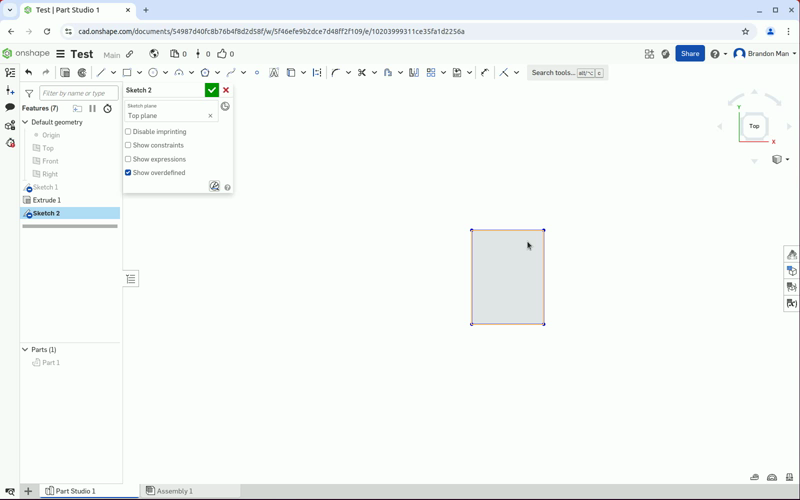
scroll(6)
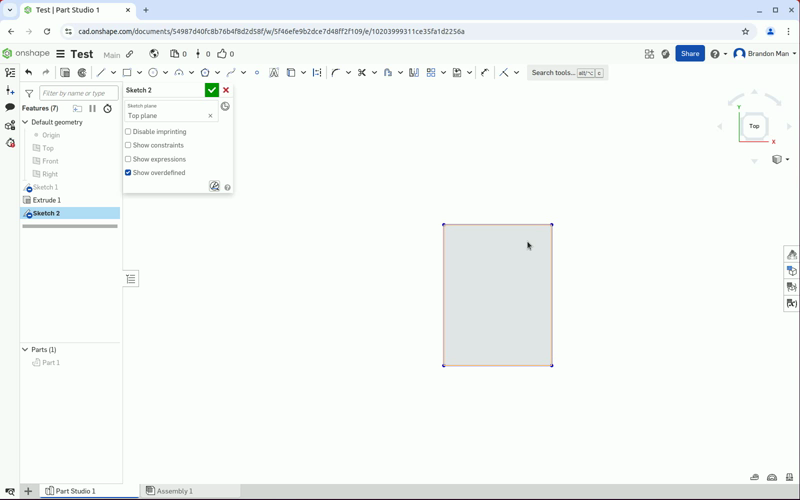
scroll(6)
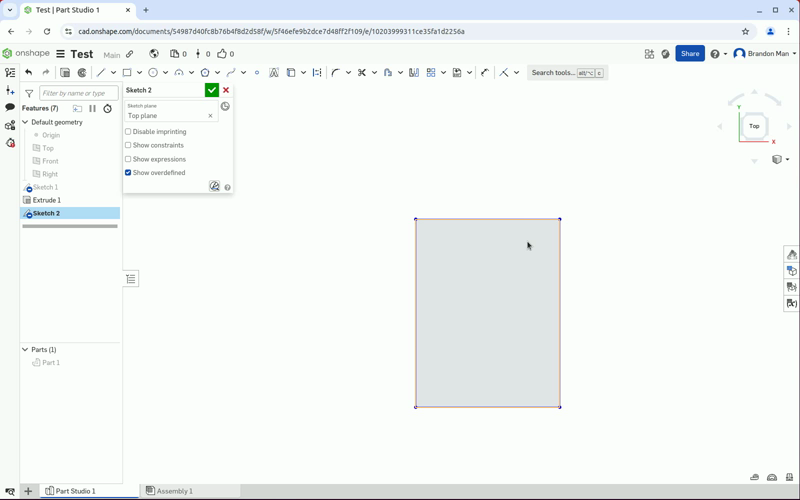
scroll(6)
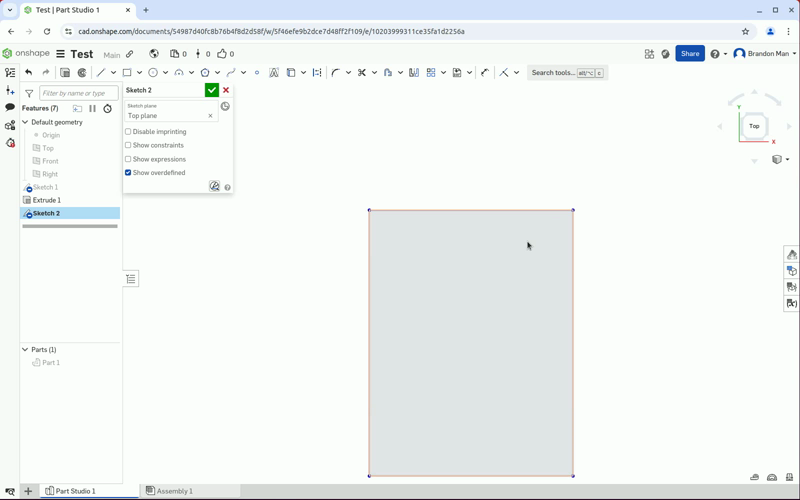
scroll(6)
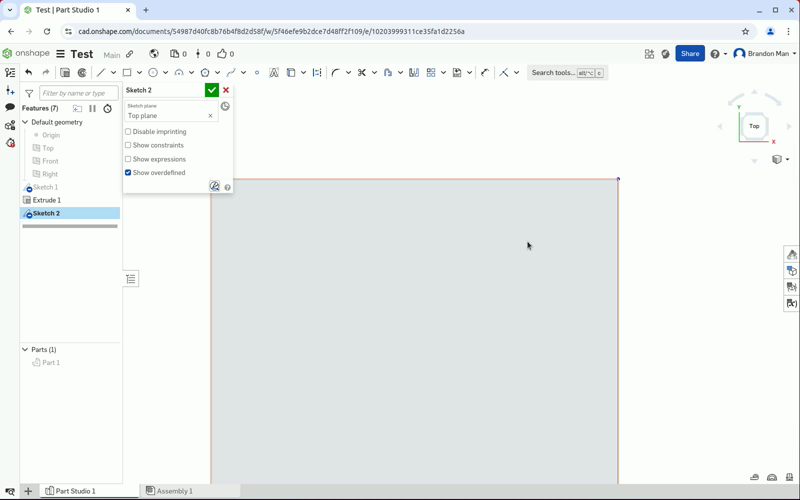
click(527, 241)
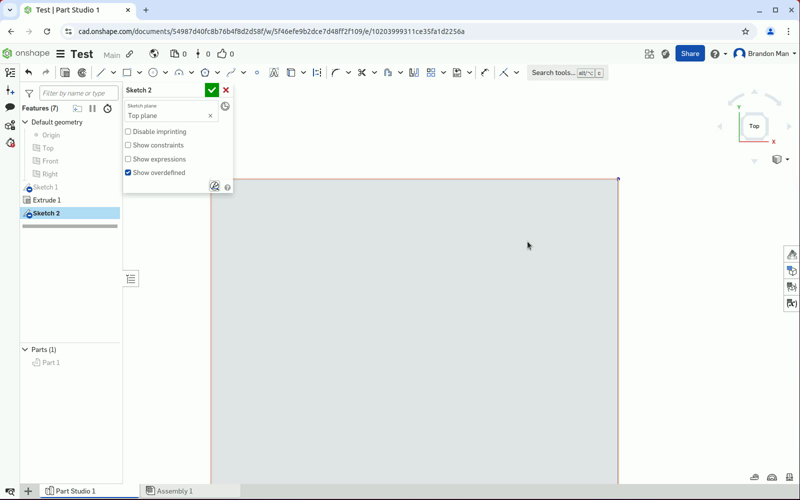
scroll(-6)
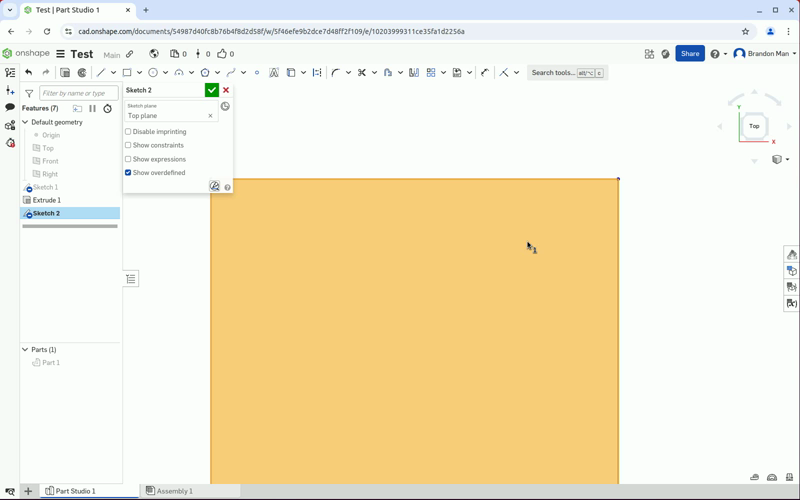
scroll(-6)
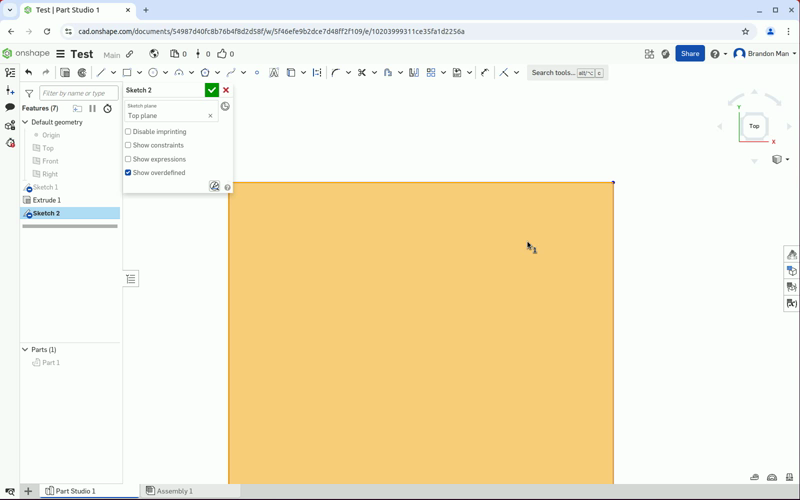
scroll(-6)
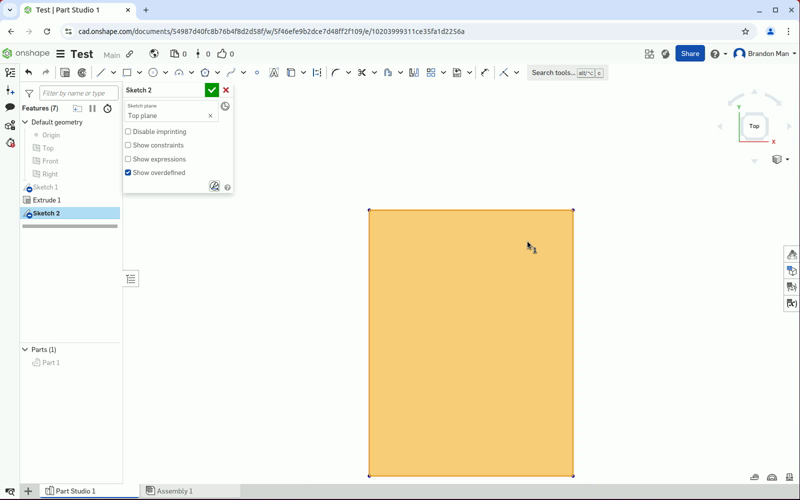
scroll(-6)
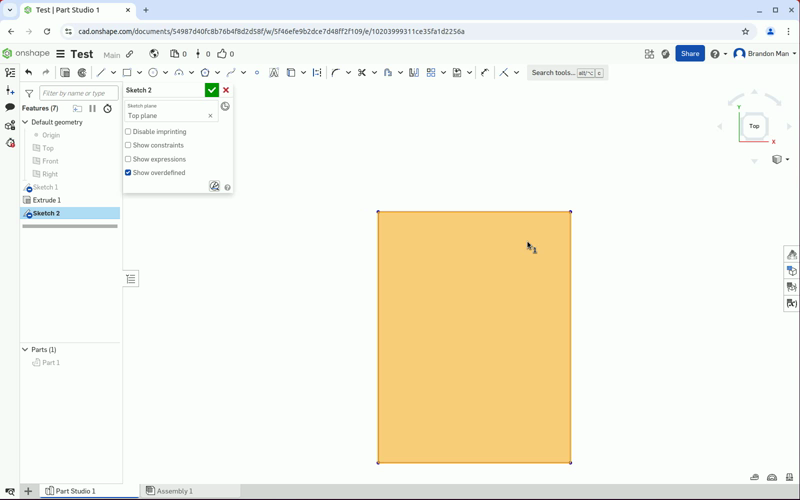
scroll(-6)
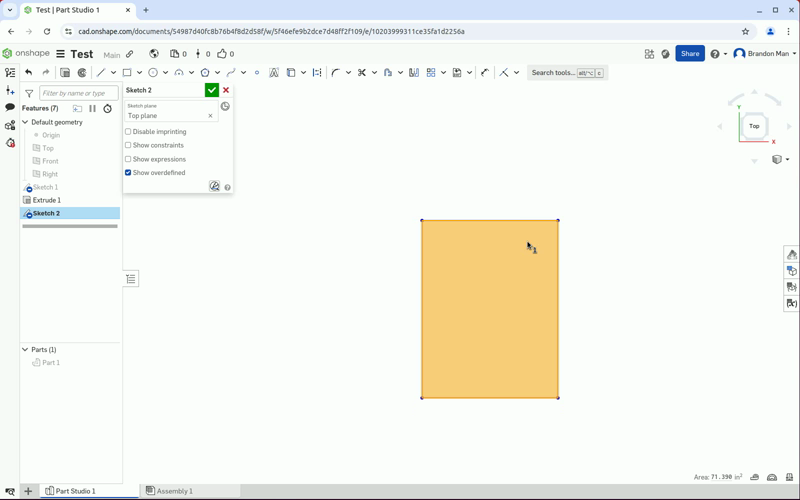
scroll(-6)
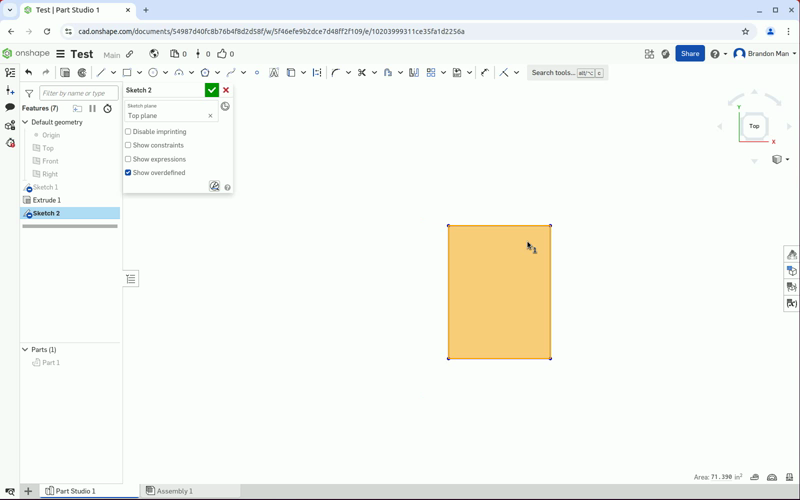
scroll(-6)
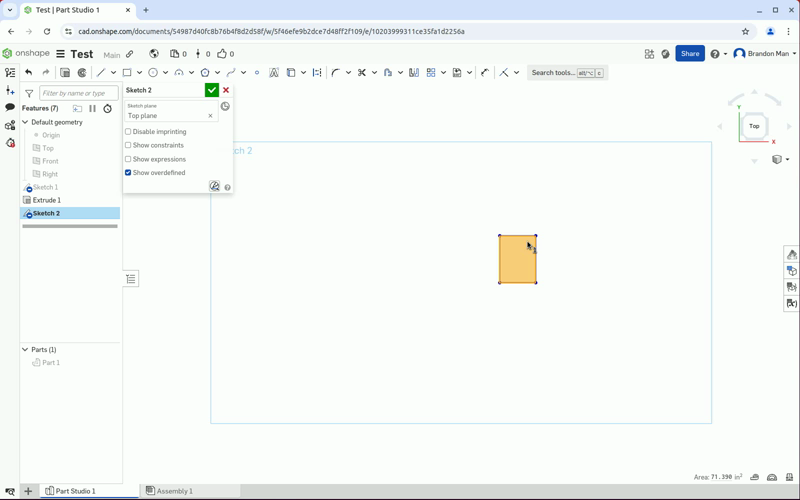
mouse_move(73, 352)
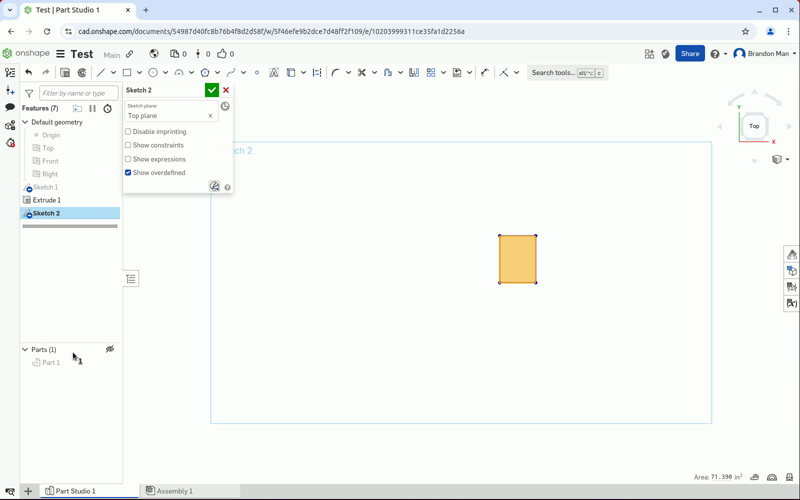
key(shift+y)
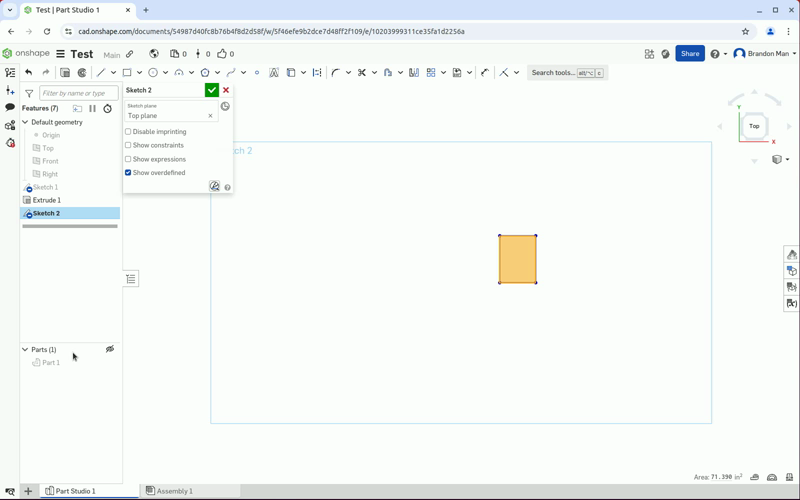
key(shift+e)
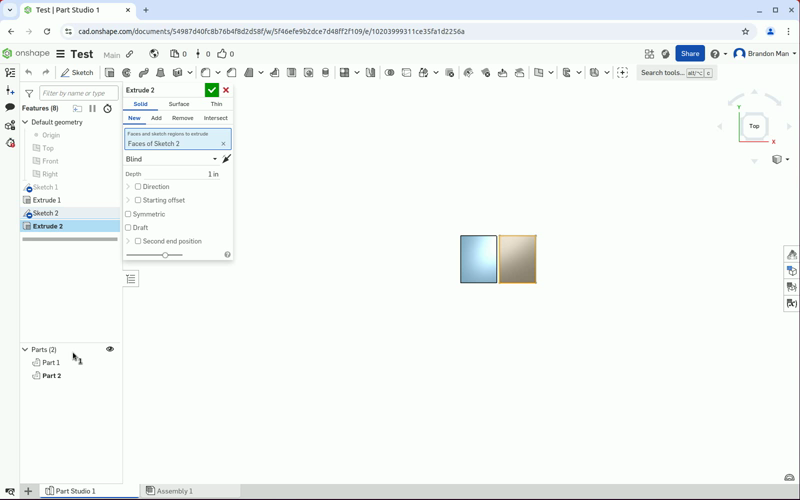
mouse_move(143, 106)
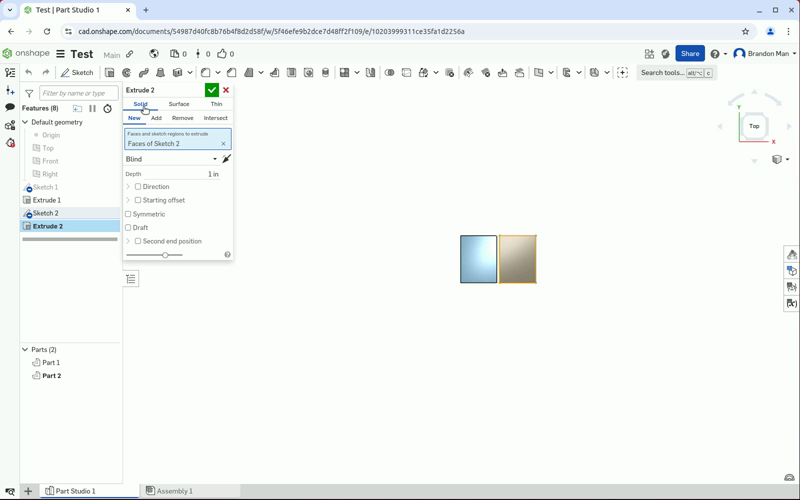
click(143, 106)
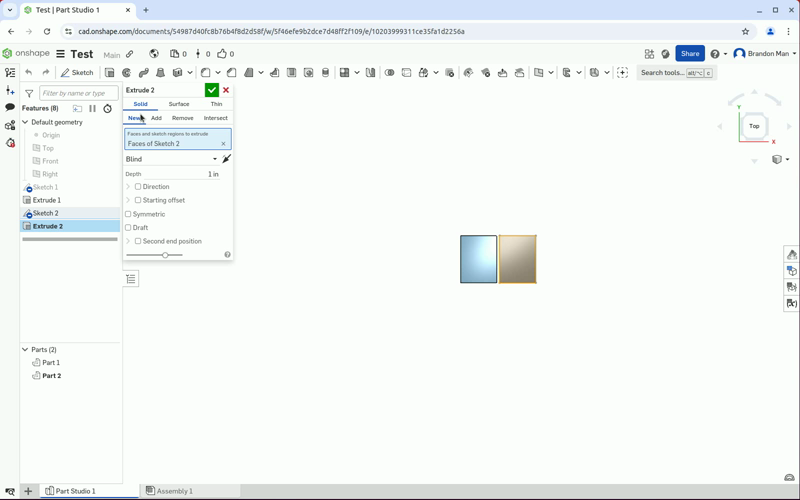
mouse_move(137, 120)
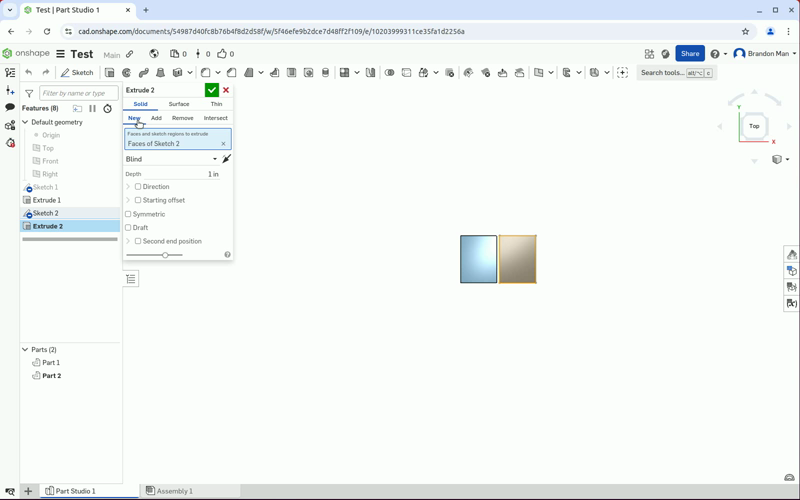
click(137, 120)
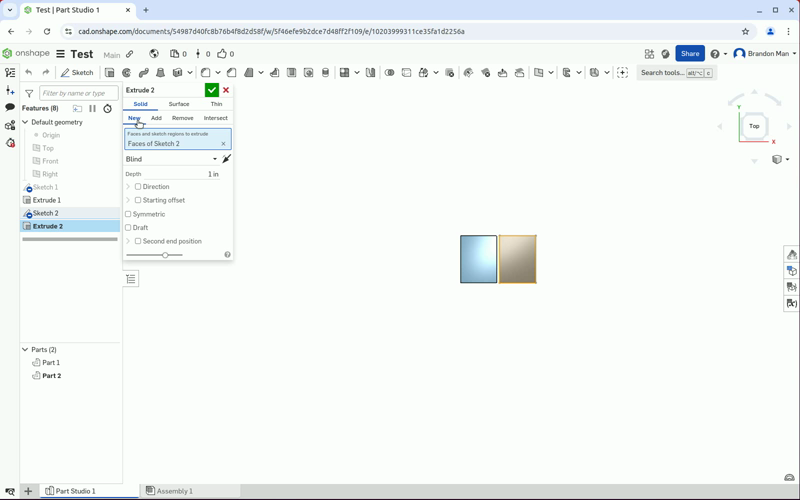
key(tab, 4)
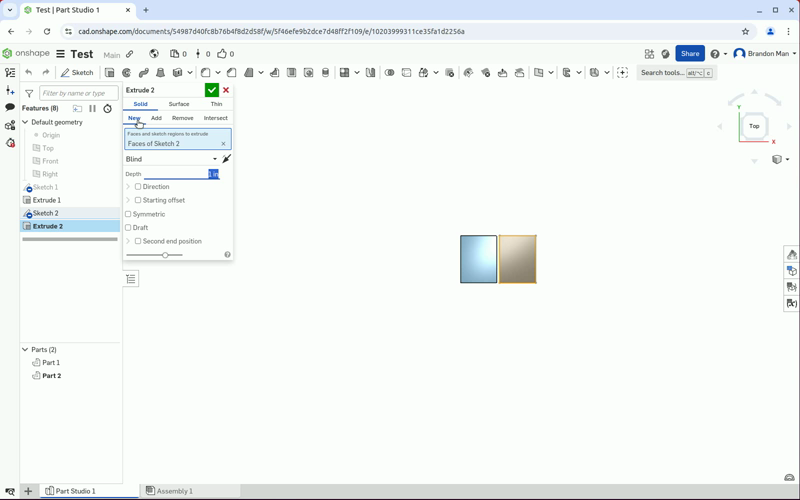
text(1.926)
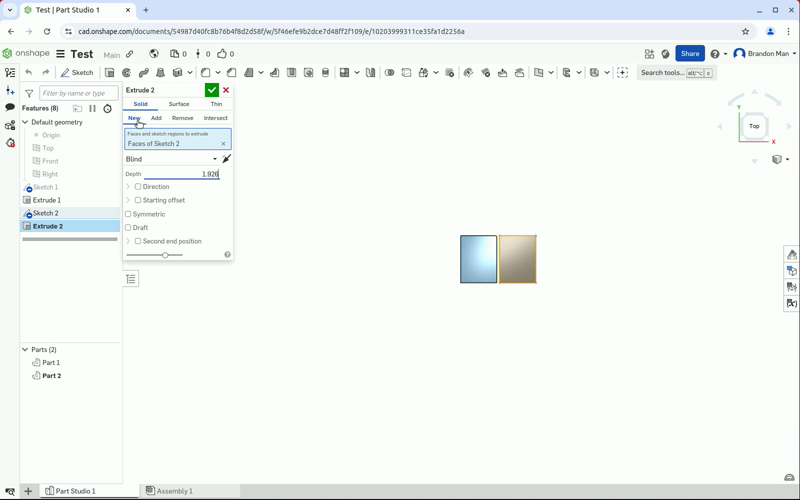
key(enter)
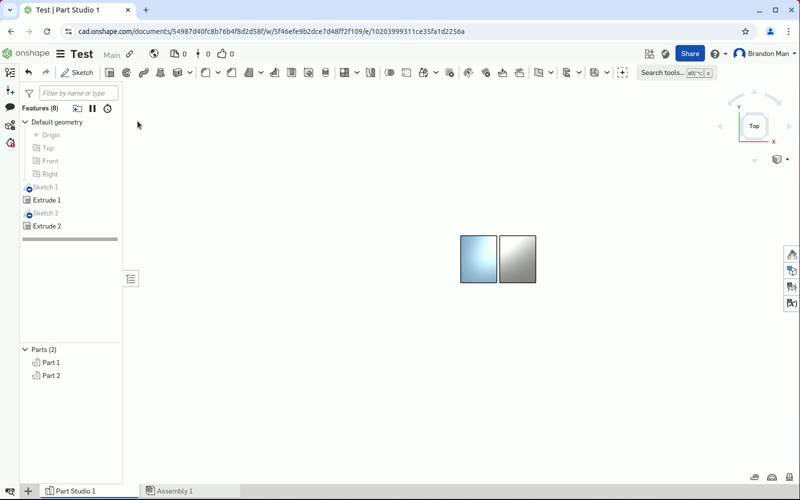
key(shift+h)
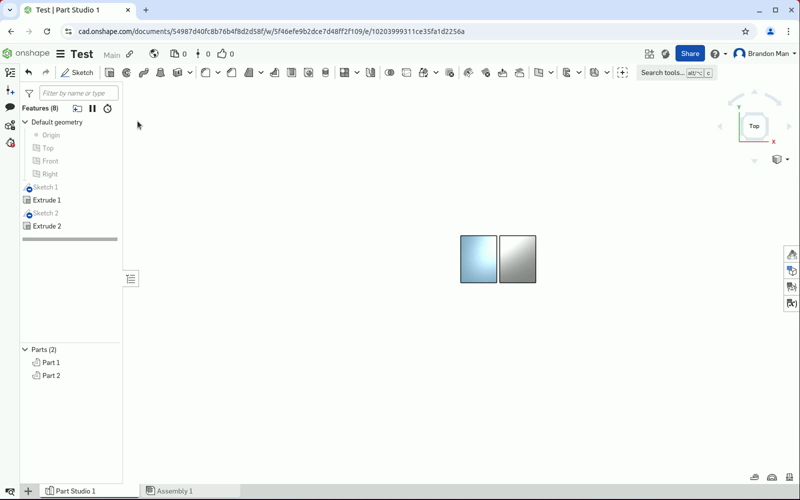
key(shift+h)
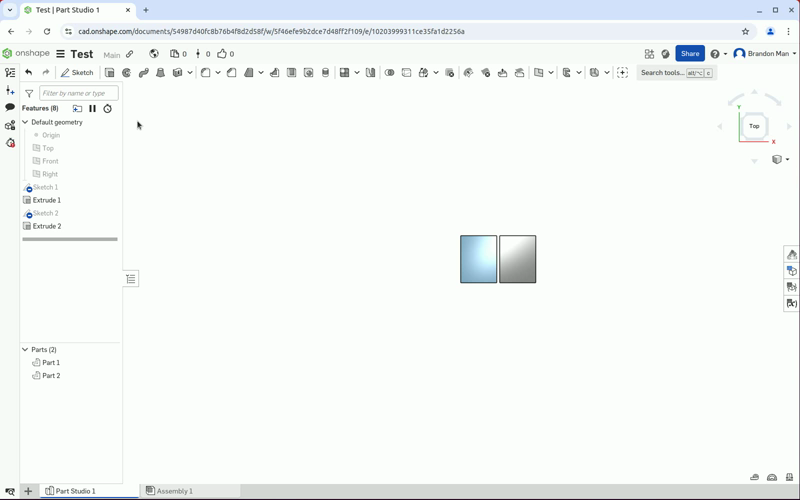
mouse_move(73, 189)
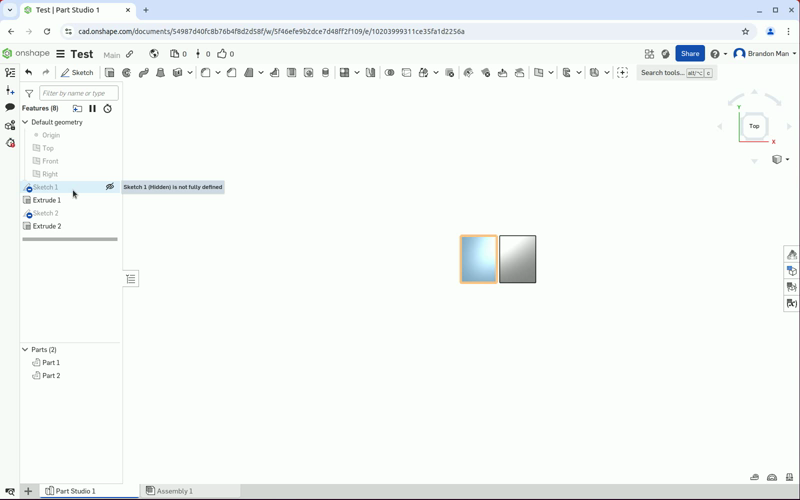
click(73, 189)
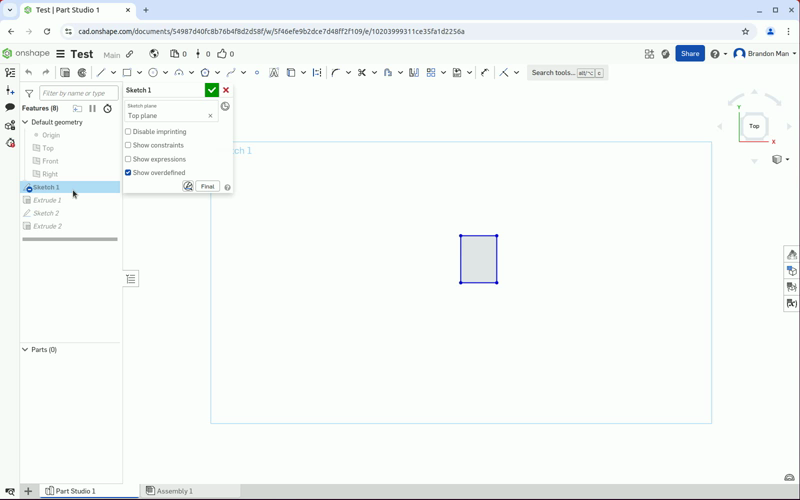
mouse_move(229, 92)
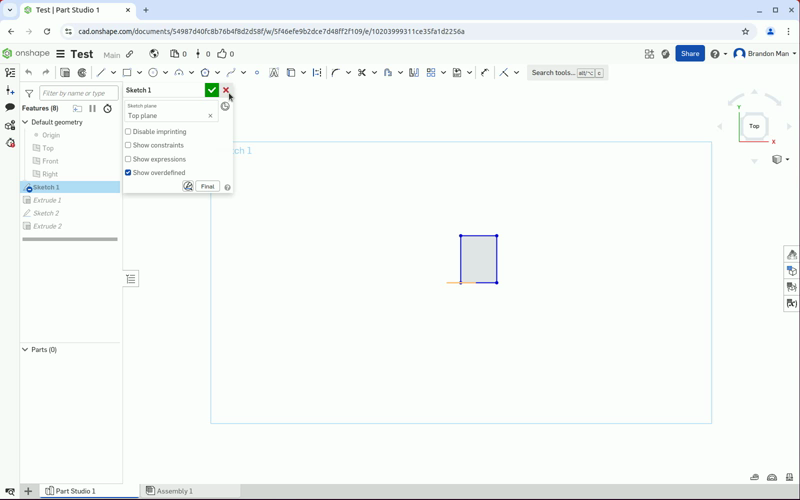
click(229, 92)
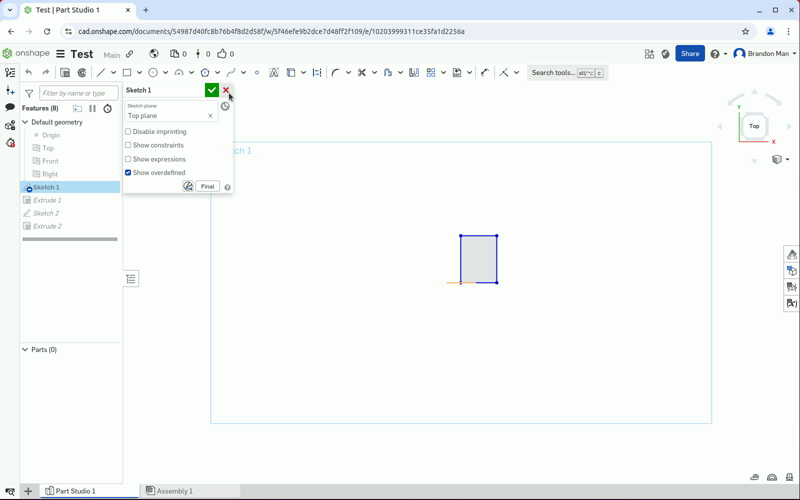
key(shift+s)
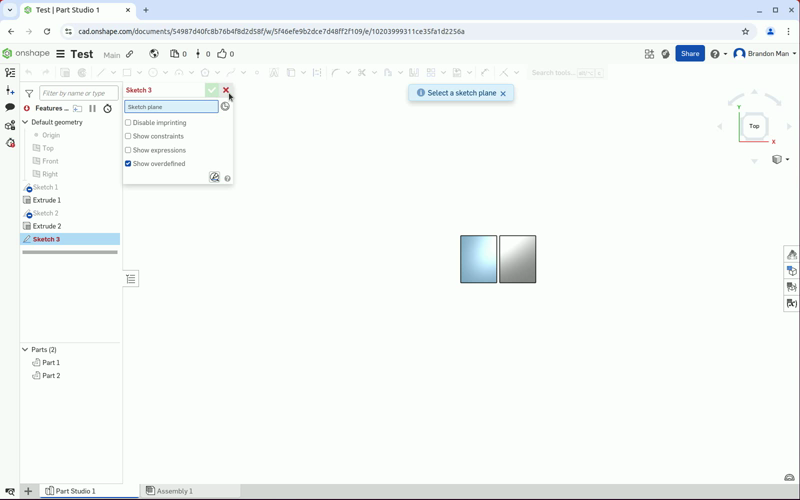
mouse_move(73, 150)
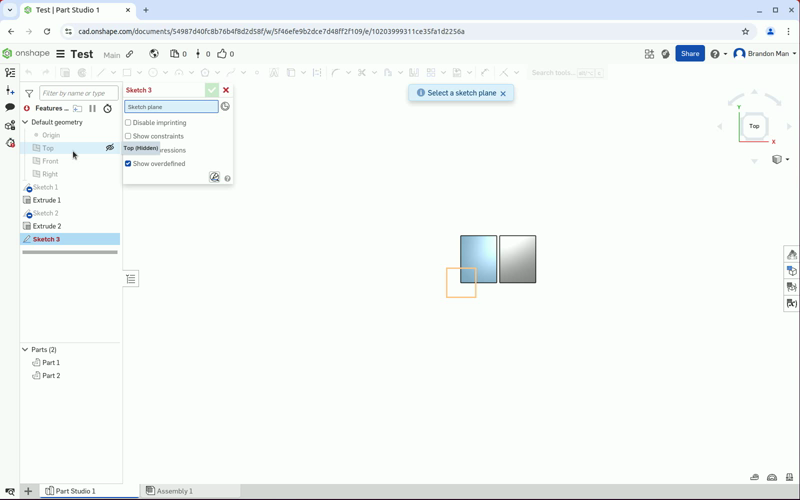
click(73, 150)
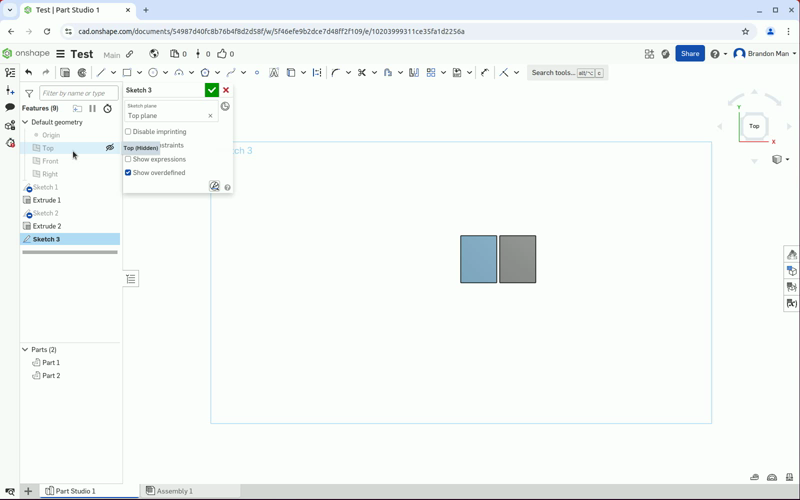
mouse_move(73, 352)
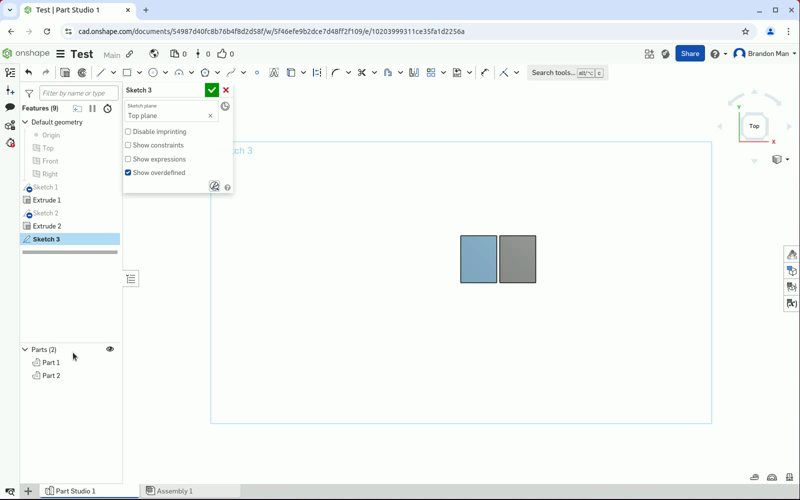
key(y)
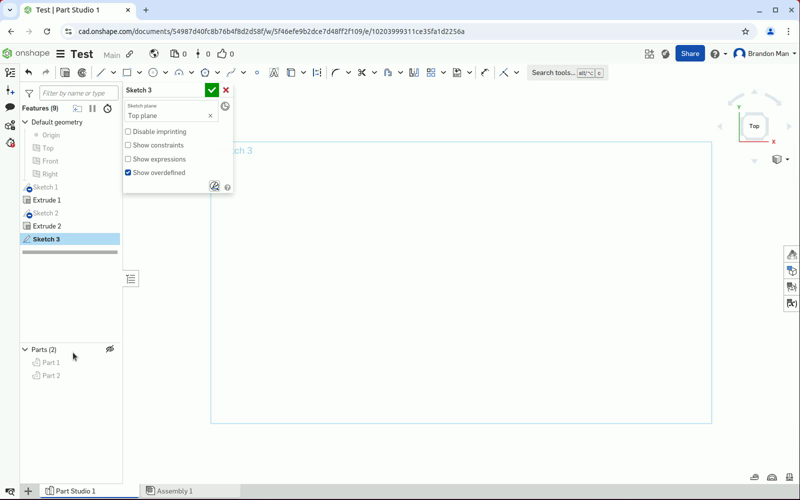
key(l)
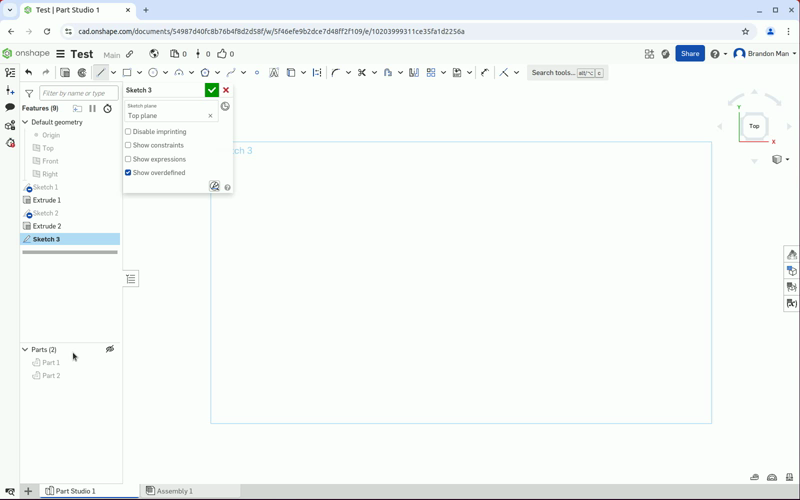
key_down(shift)
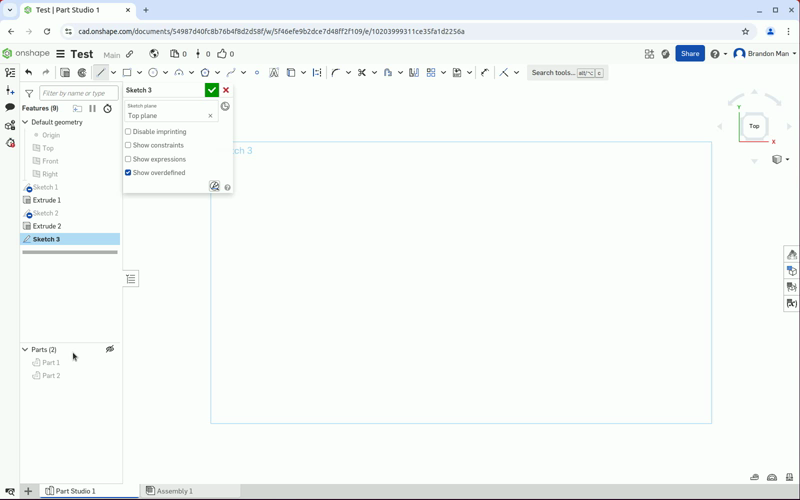
mouse_move(538, 282)
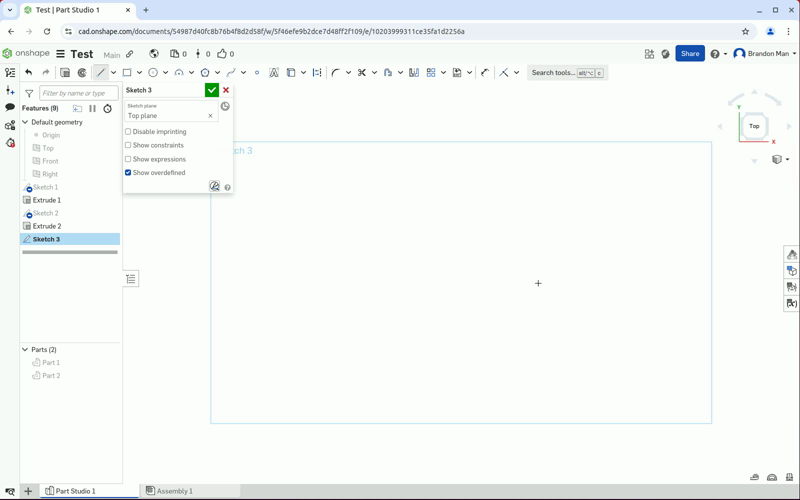
click(538, 282)
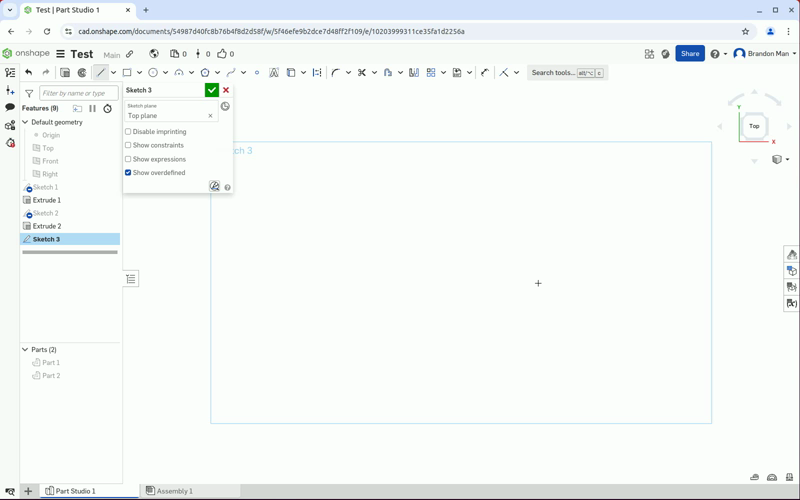
key_up(shift)
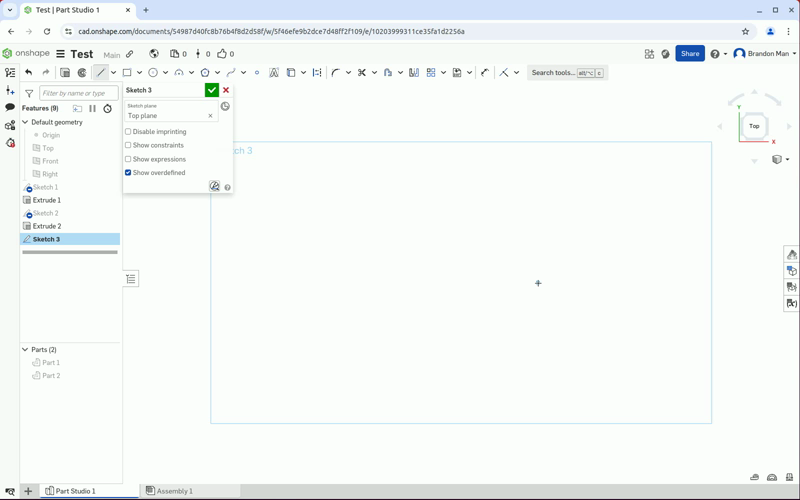
key_down(shift)
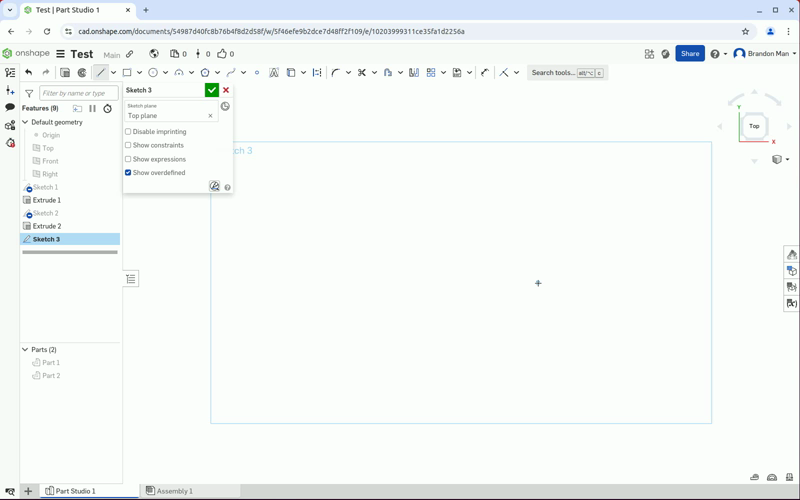
mouse_move(568, 282)
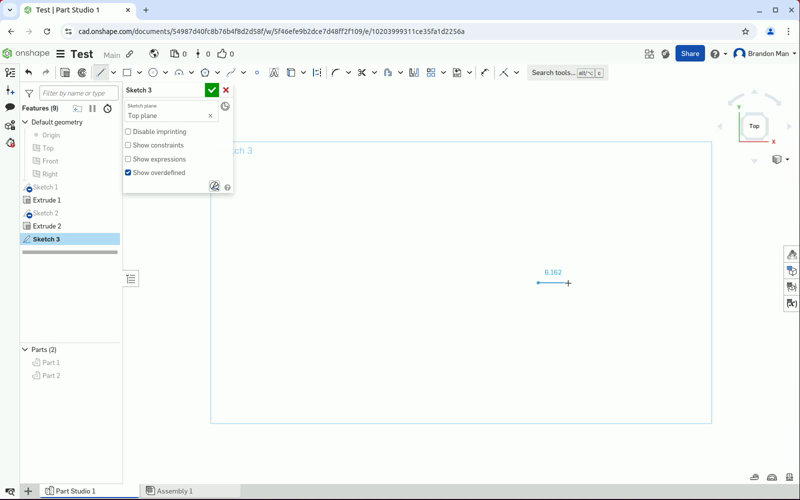
mouse_move(574, 282)
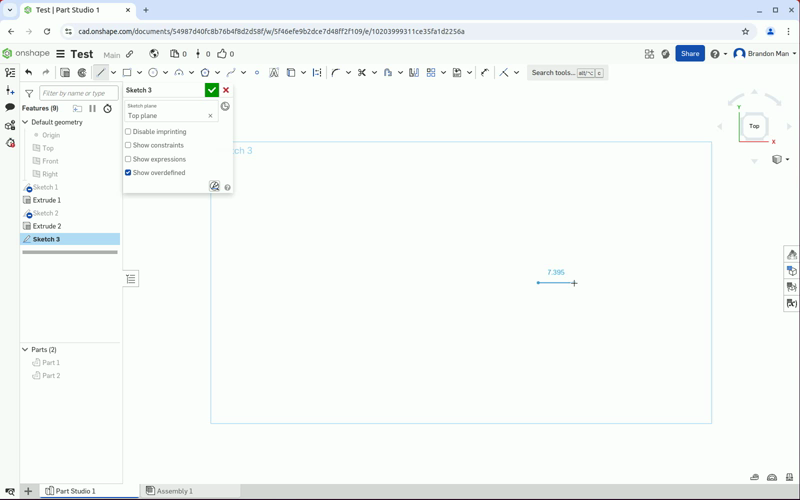
click(574, 282)
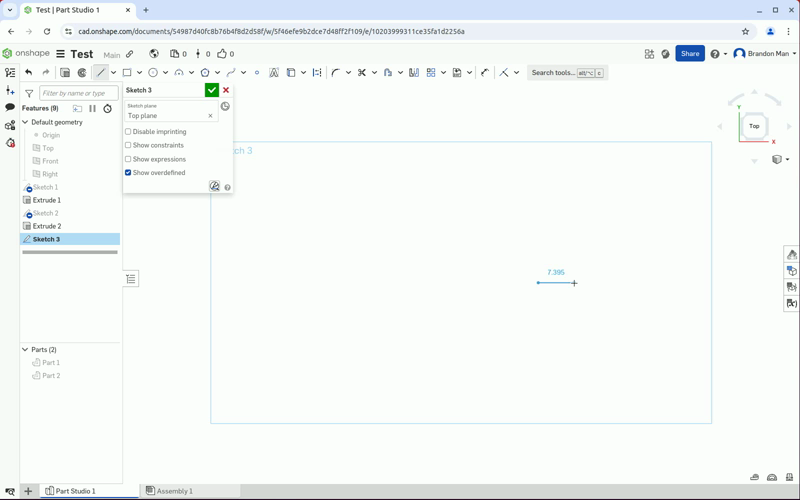
key_up(shift)
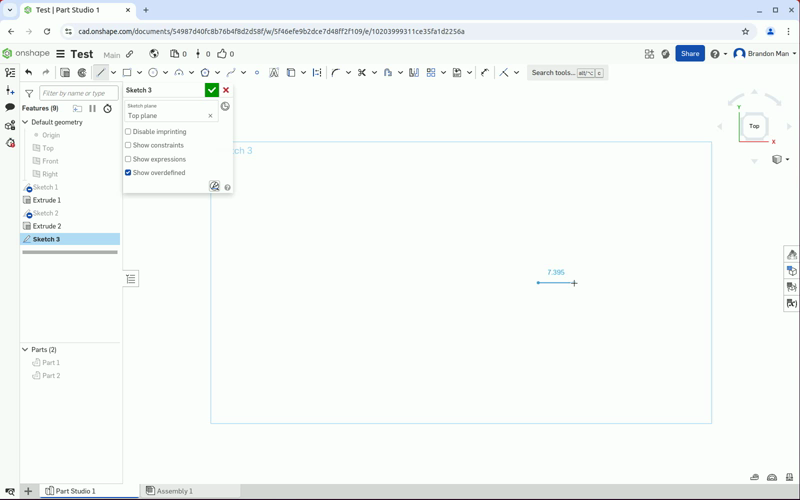
key_down(shift)
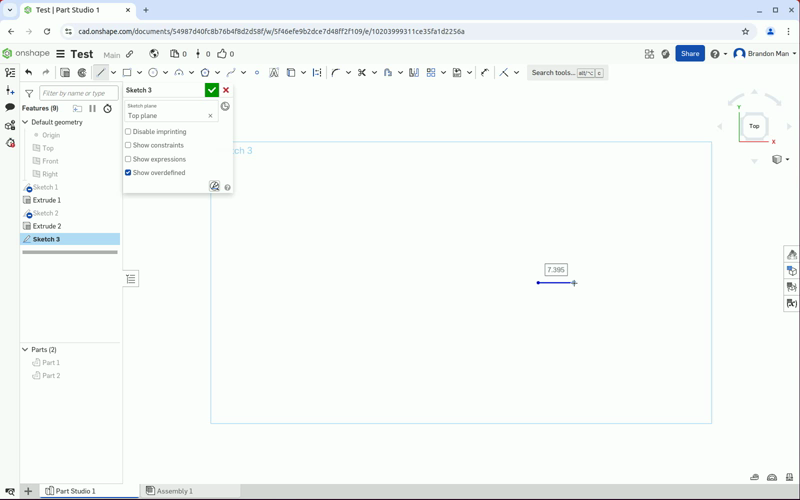
mouse_move(589, 282)
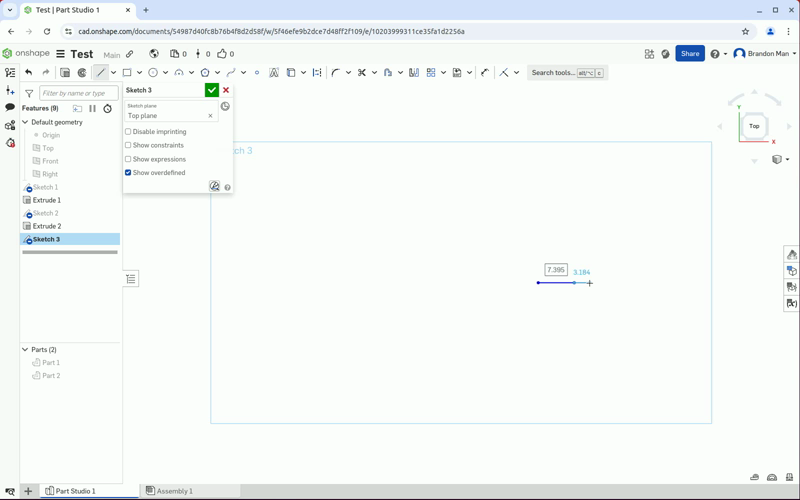
mouse_move(574, 235)
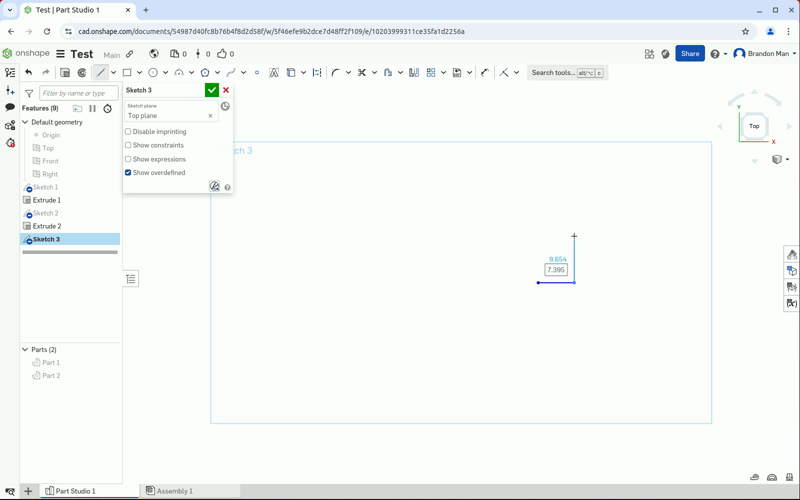
click(574, 235)
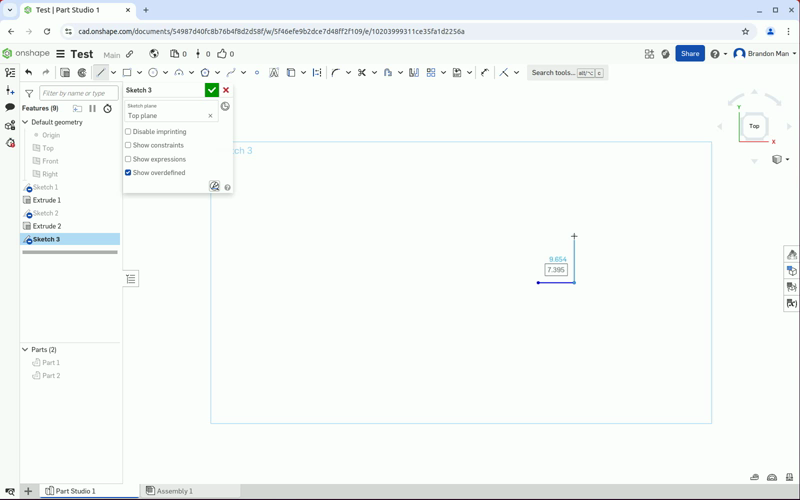
key_up(shift)
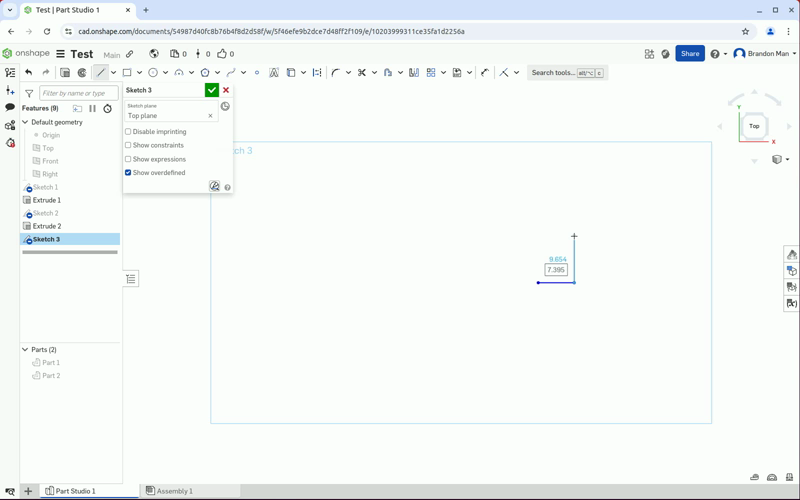
key_down(shift)
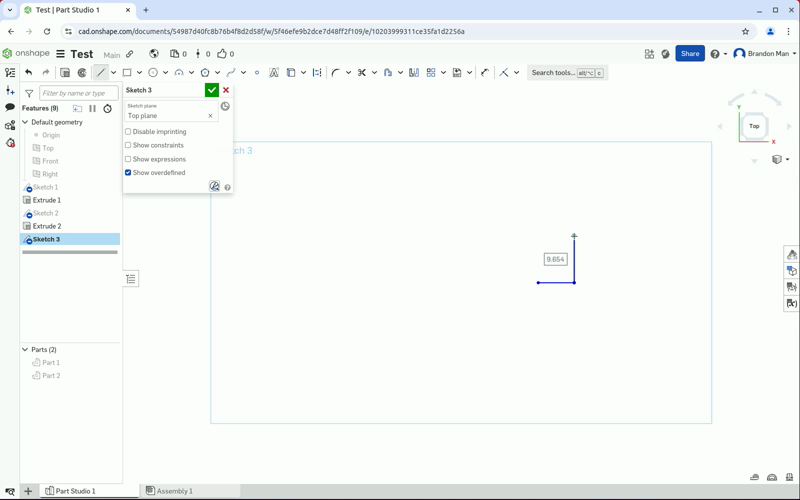
mouse_move(589, 235)
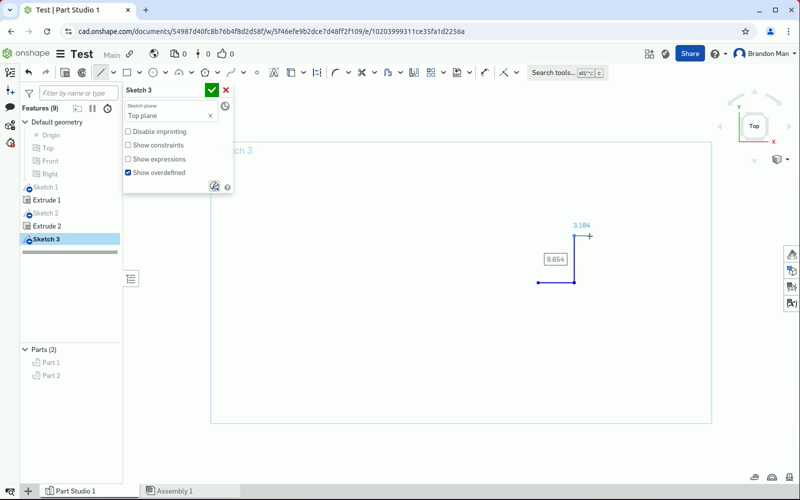
mouse_move(538, 235)
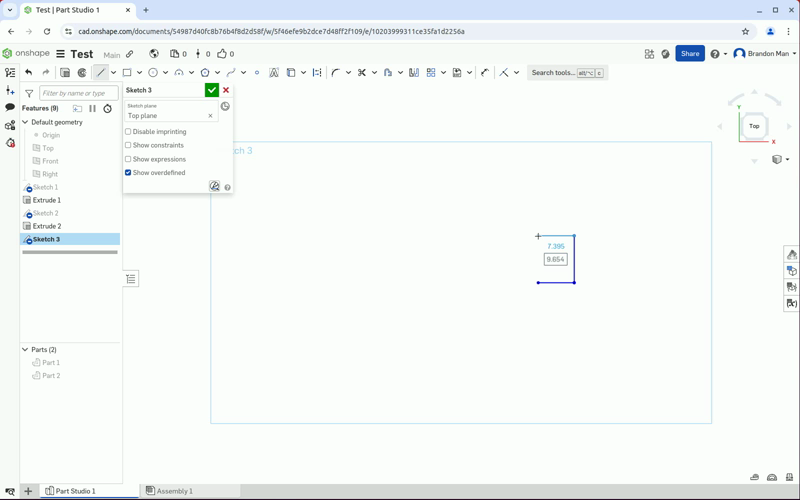
click(538, 235)
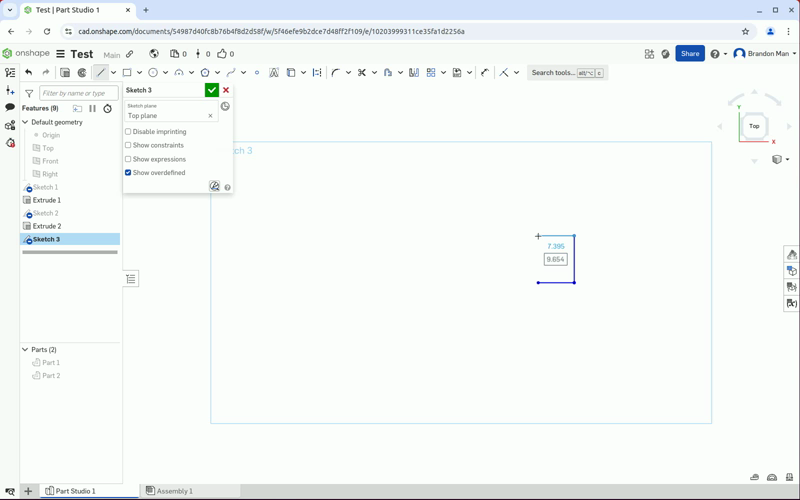
key_up(shift)
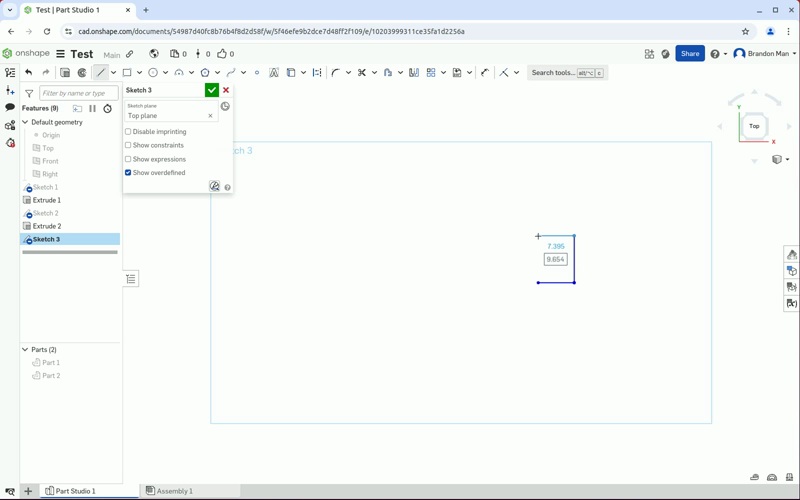
mouse_move(568, 235)
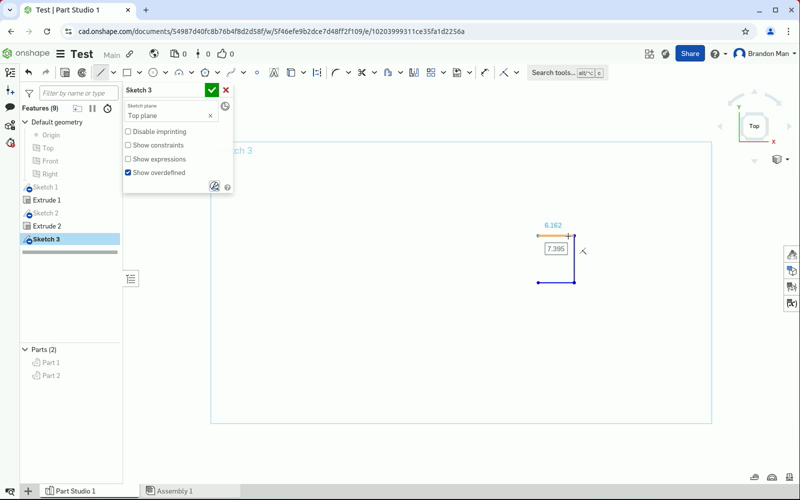
key_down(shift)
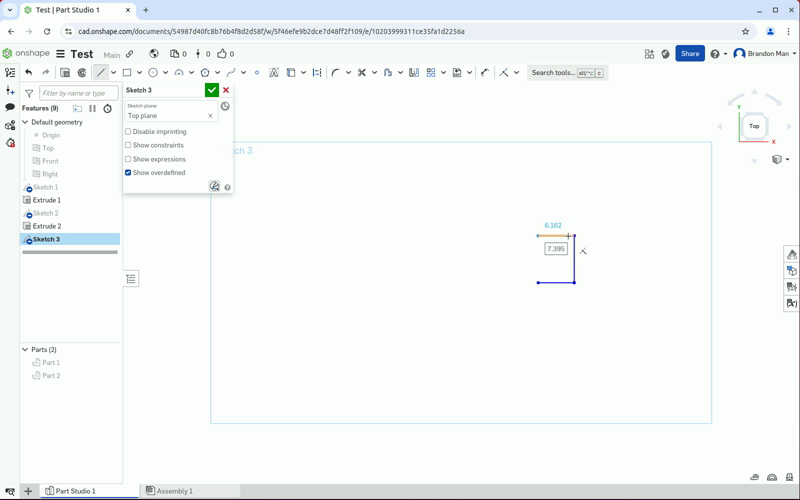
mouse_move(538, 282)
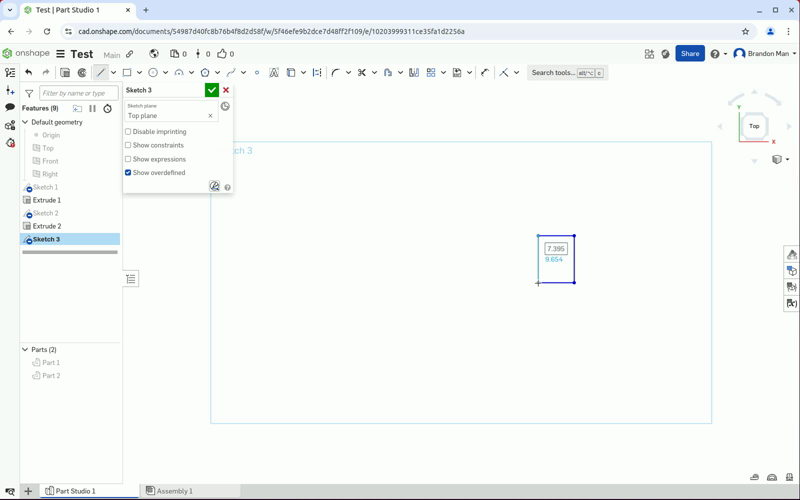
key_up(shift)
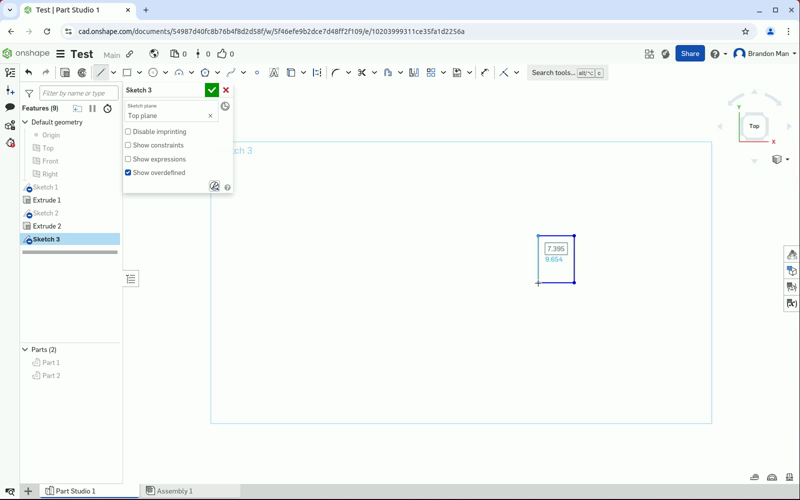
click(538, 282)
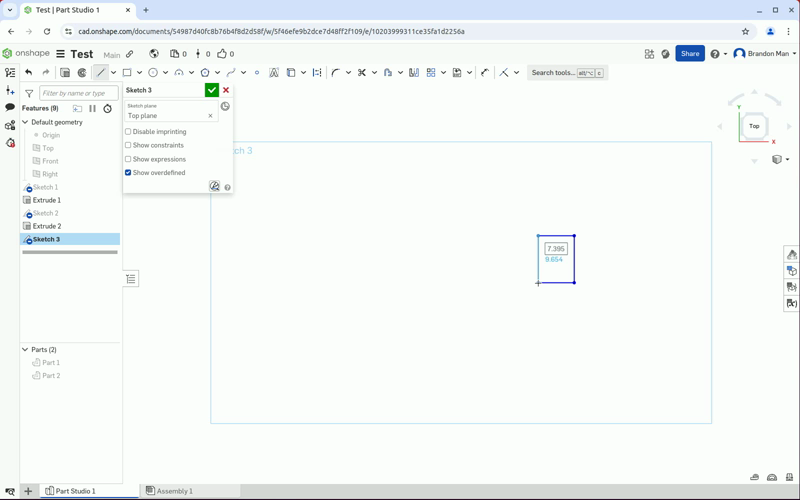
key(esc)
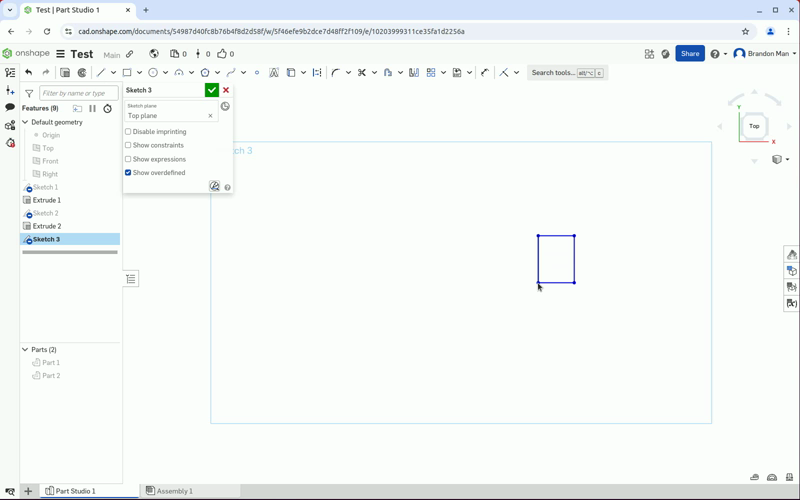
mouse_move(568, 245)
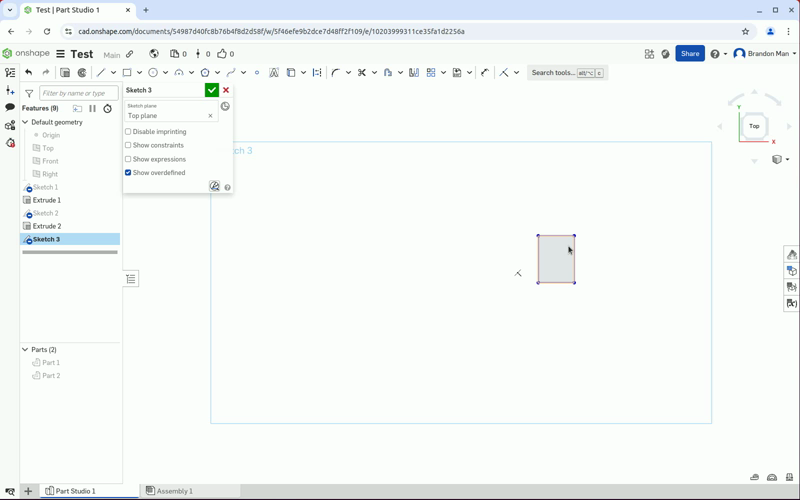
scroll(6)
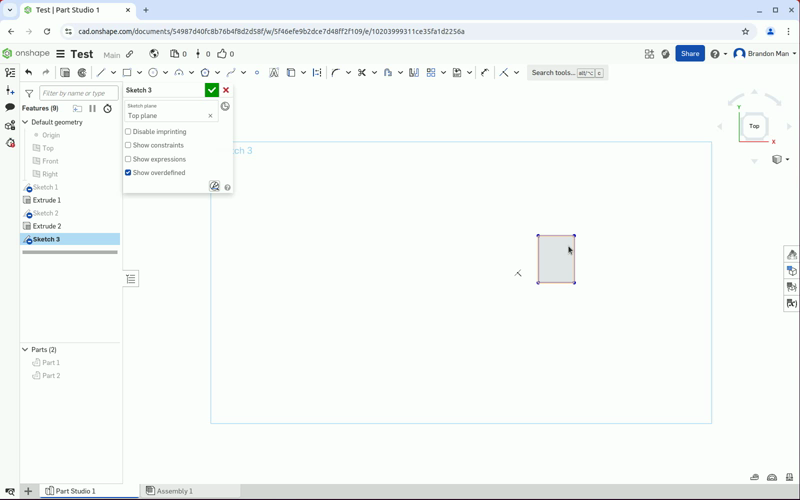
scroll(6)
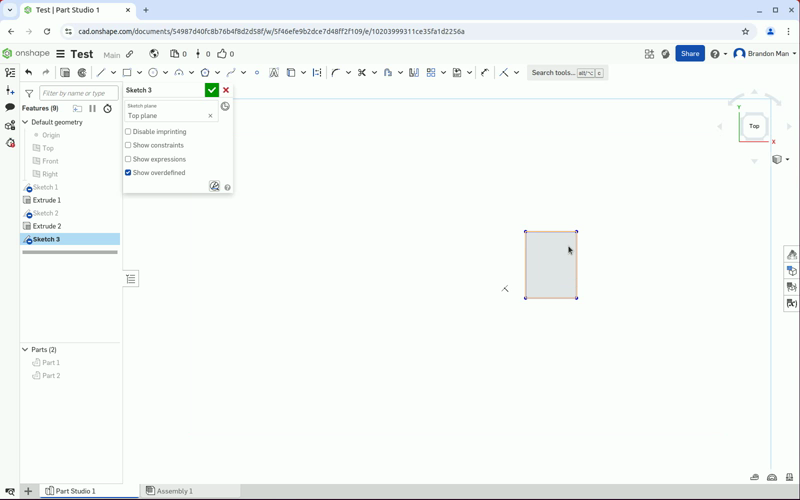
scroll(6)
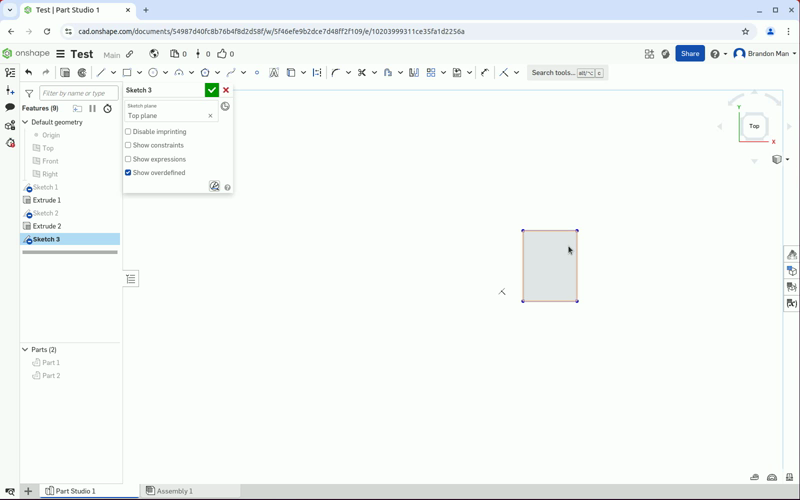
scroll(6)
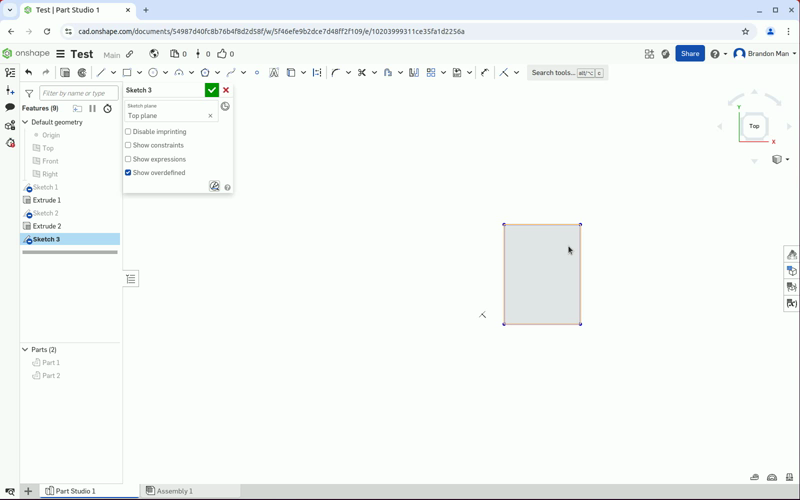
scroll(6)
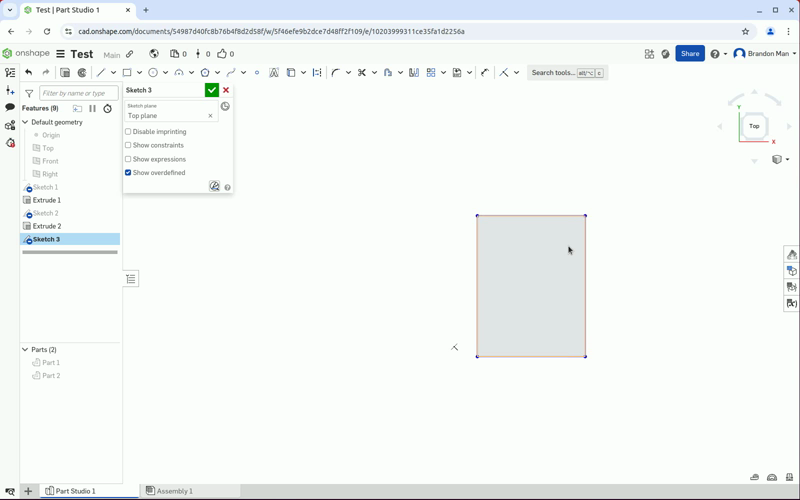
scroll(6)
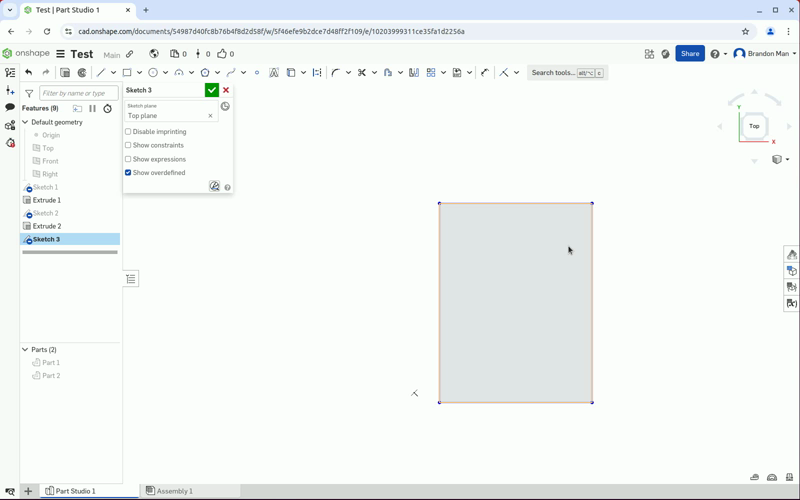
scroll(6)
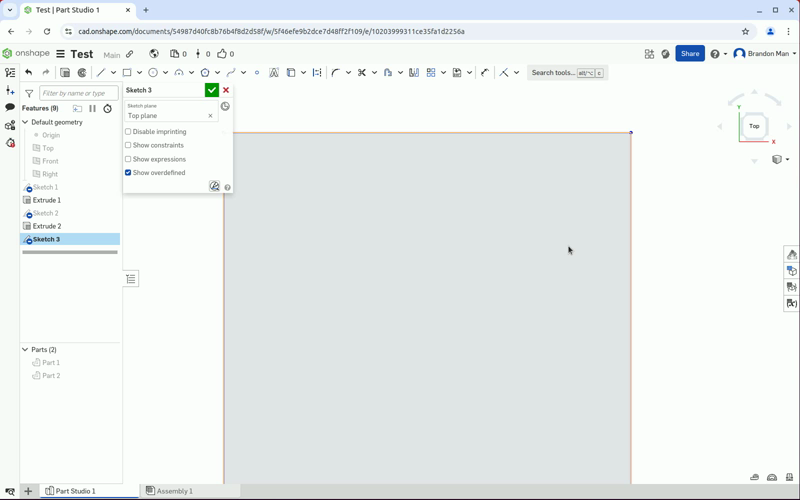
click(568, 245)
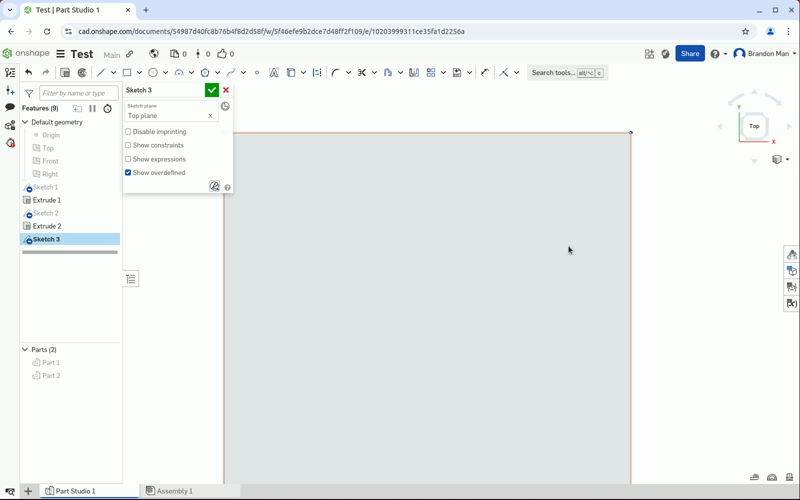
scroll(-6)
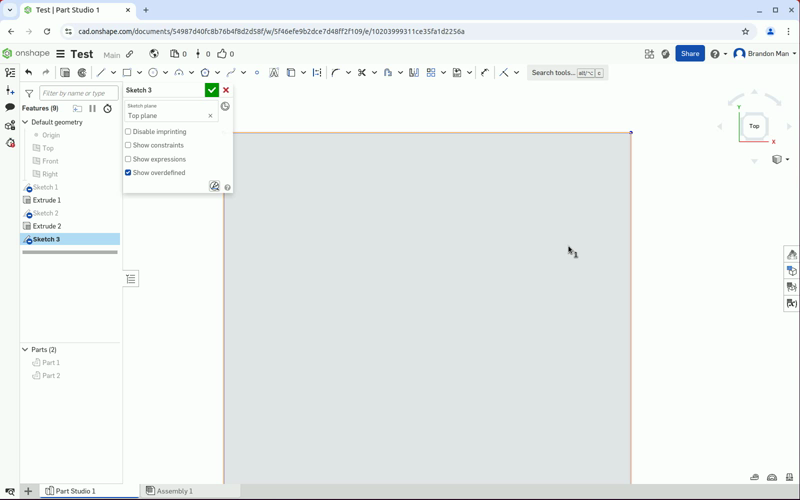
scroll(-6)
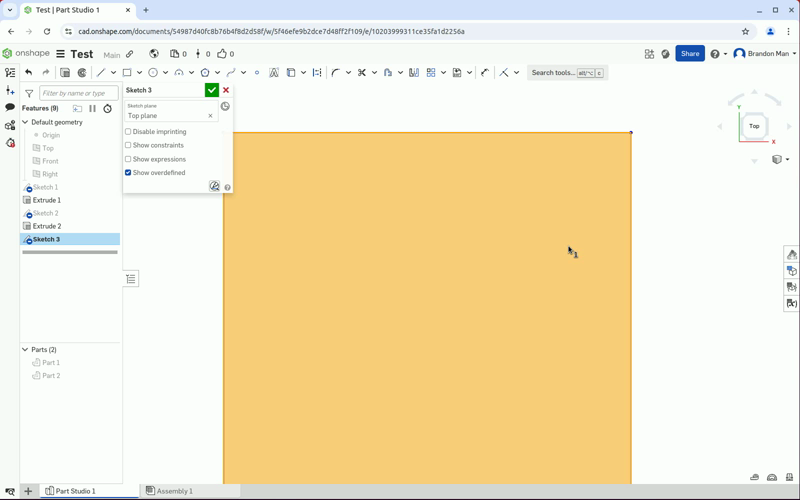
scroll(-6)
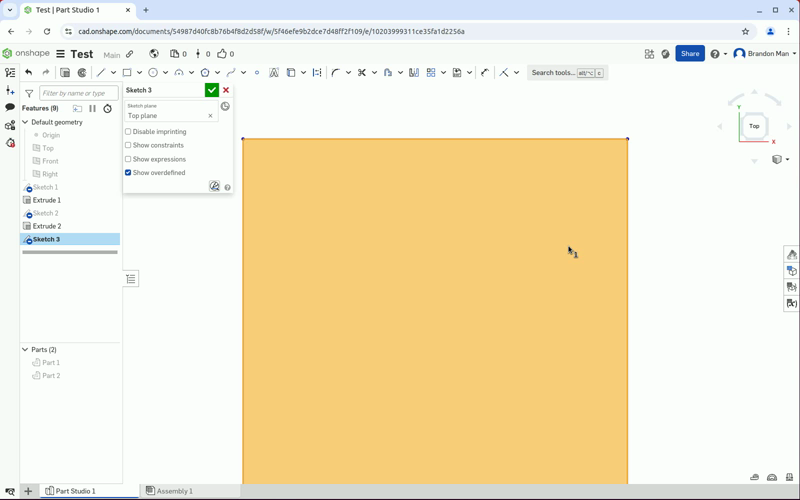
scroll(-6)
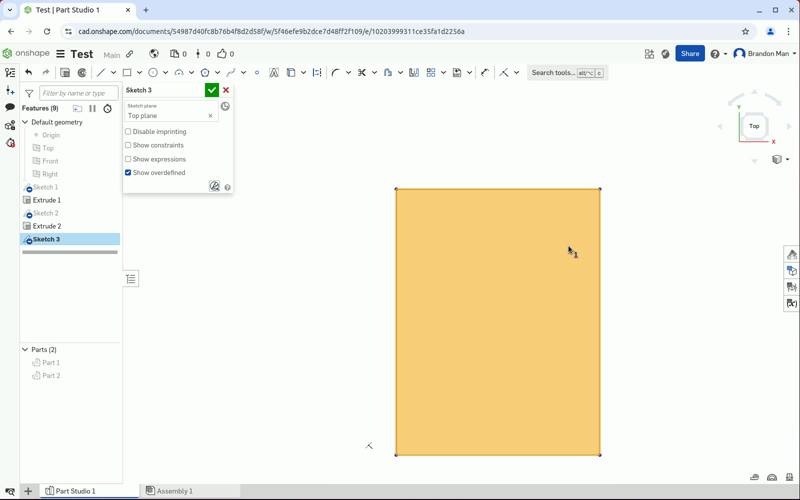
scroll(-6)
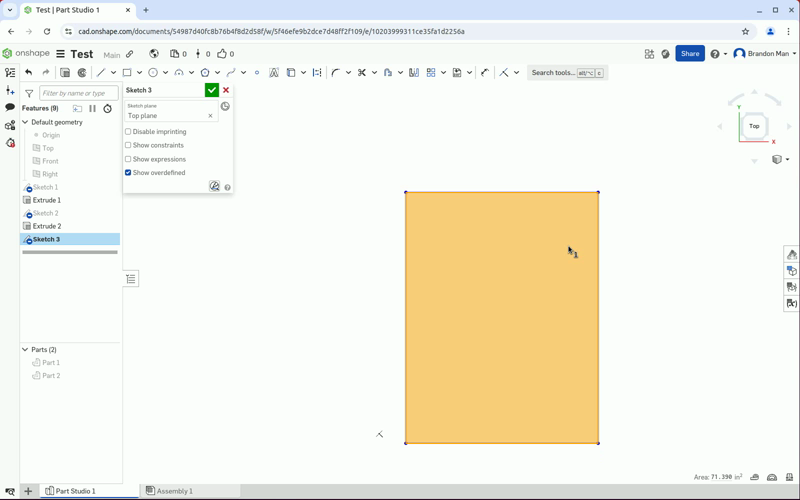
scroll(-6)
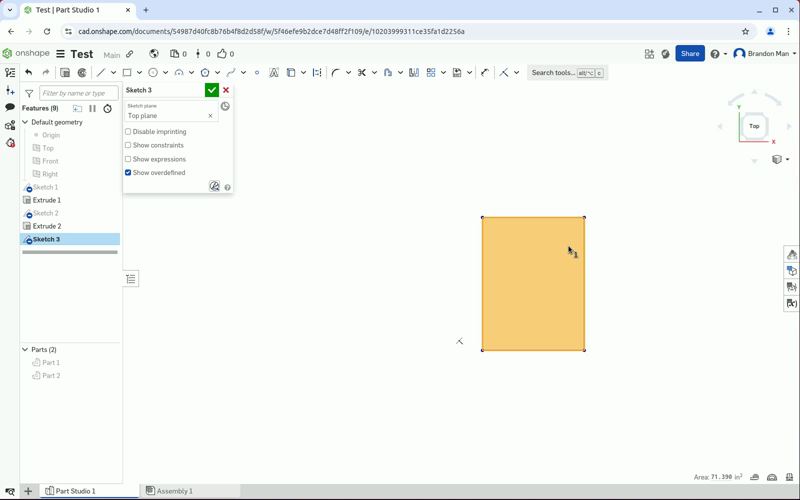
scroll(-6)
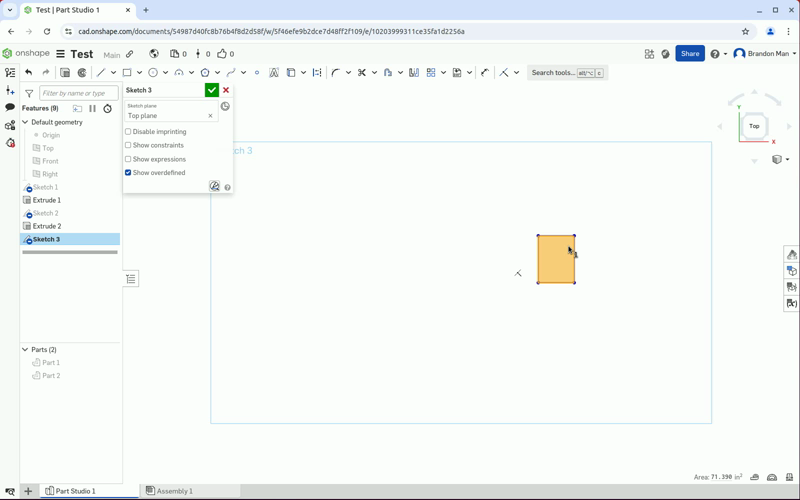
mouse_move(73, 352)
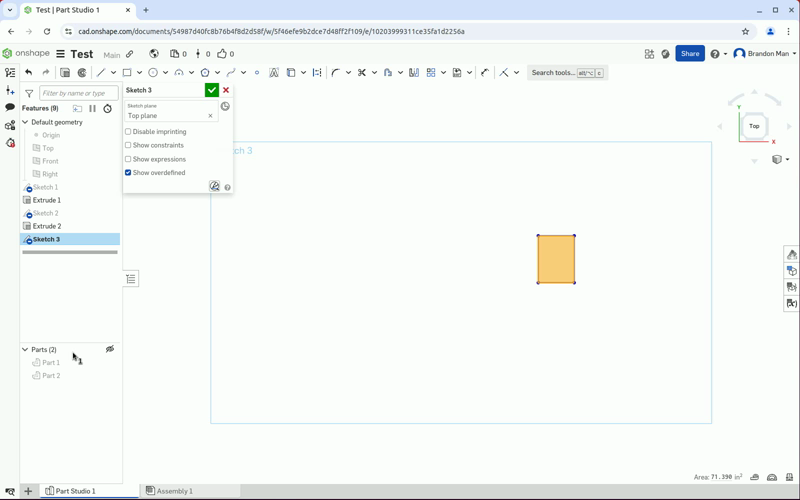
key(shift+y)
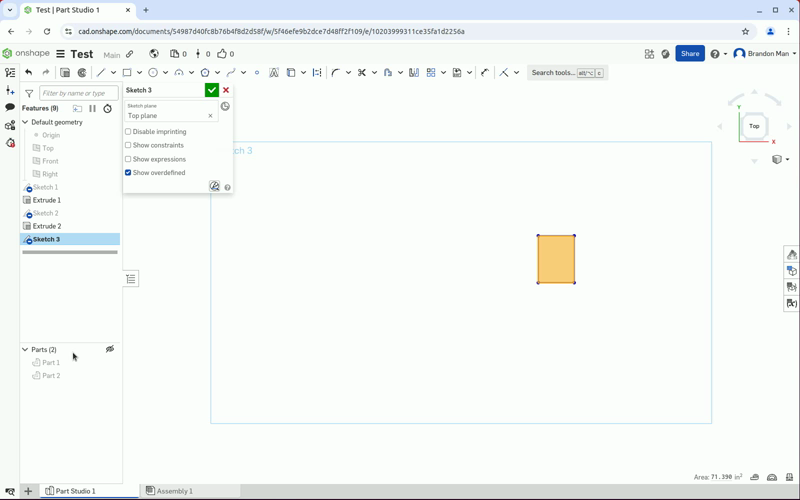
key(shift+e)
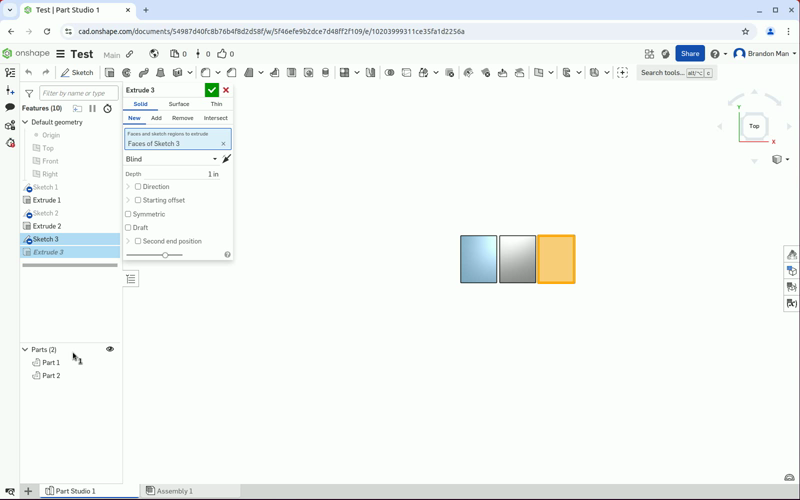
mouse_move(143, 106)
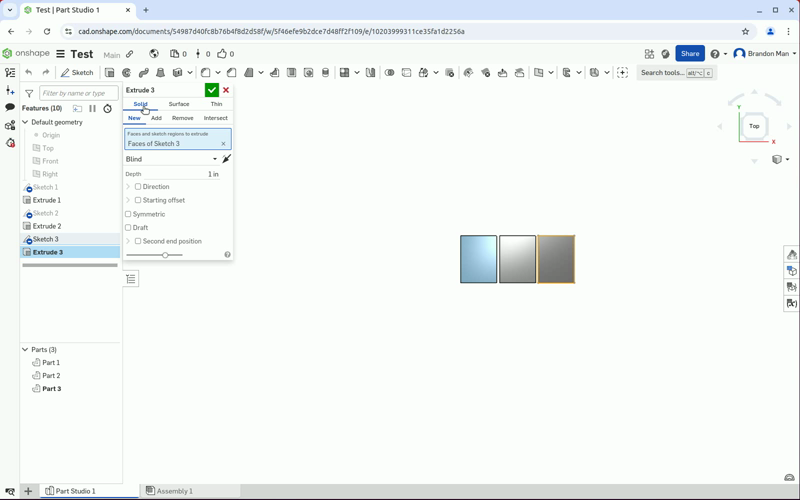
click(143, 106)
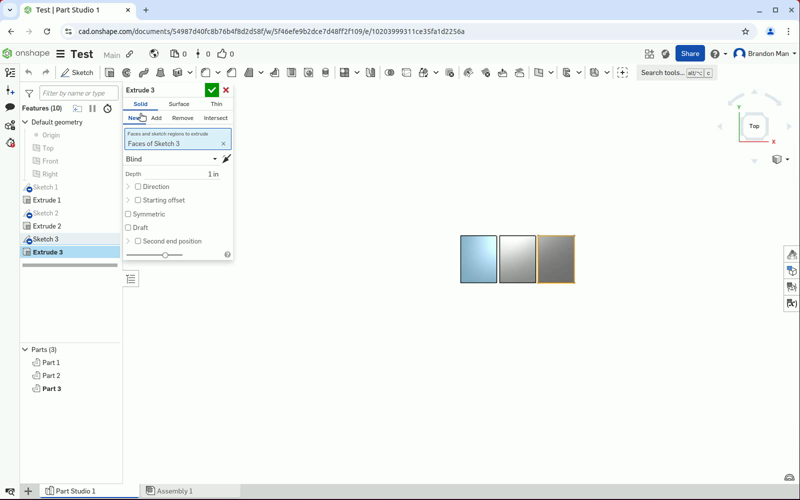
mouse_move(137, 120)
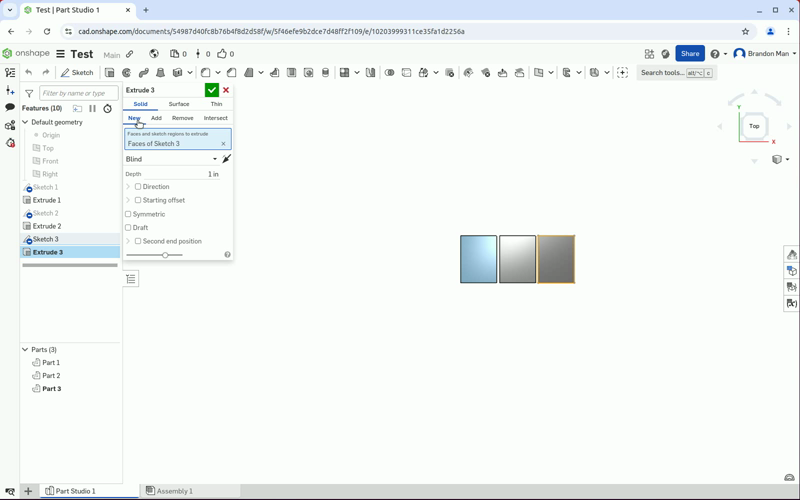
click(137, 120)
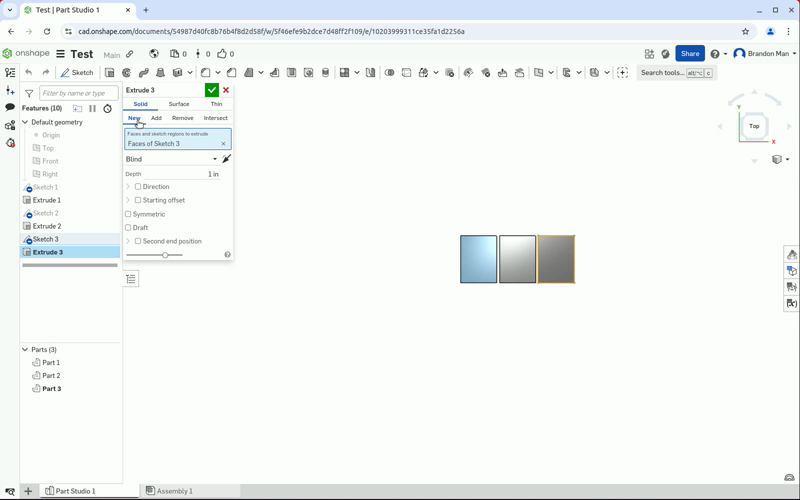
key(tab, 4)
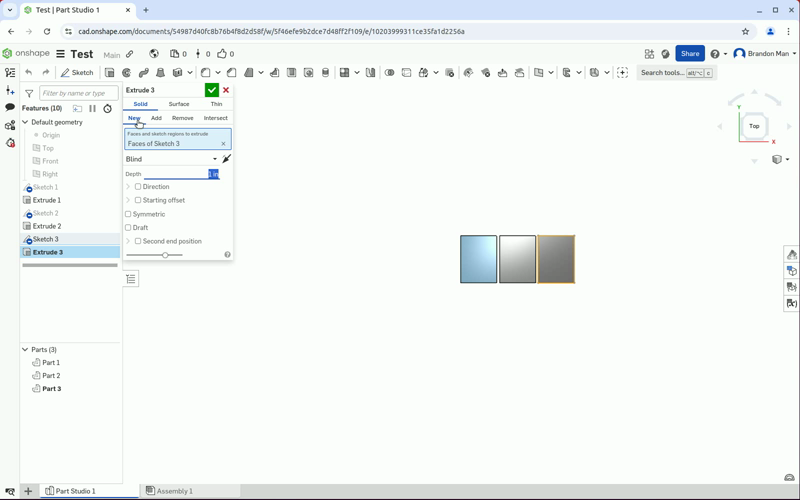
text(1.926)
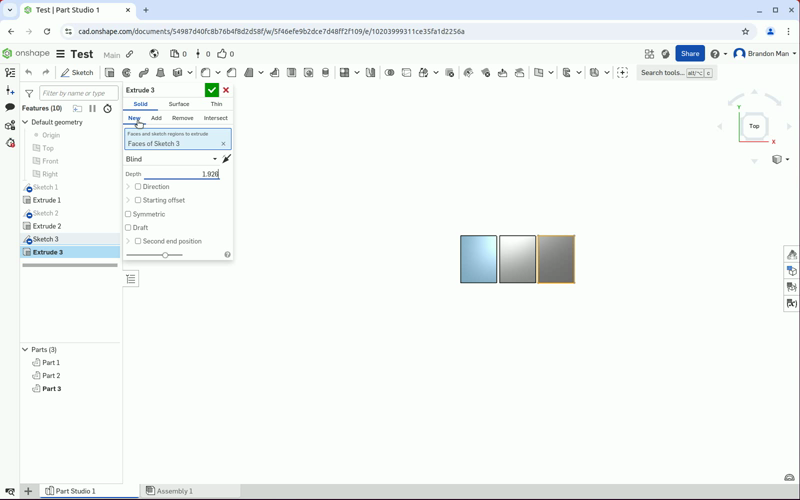
key(enter)
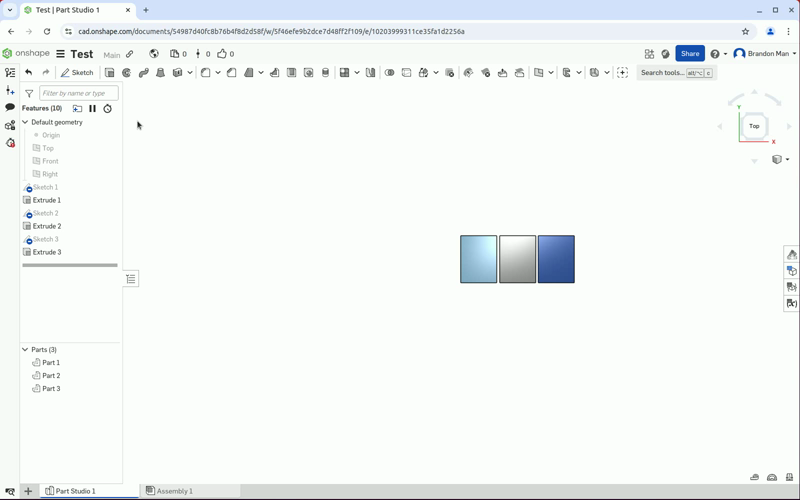
key(shift+h)
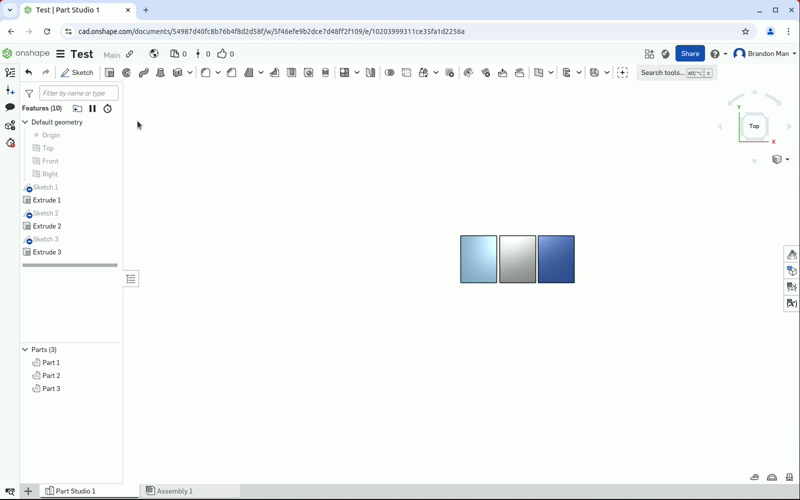
key(shift+h)
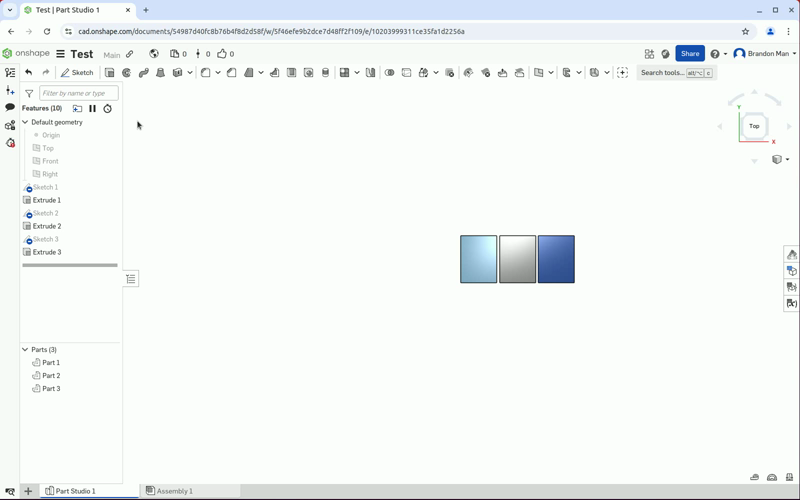
mouse_move(73, 189)
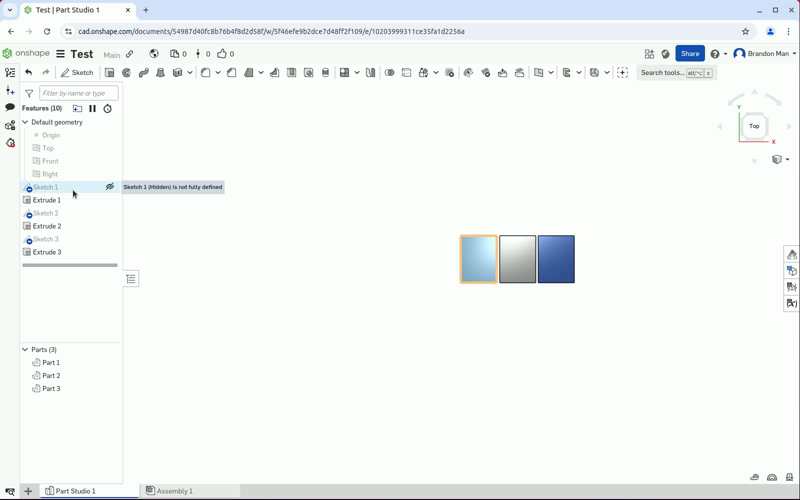
click(73, 189)
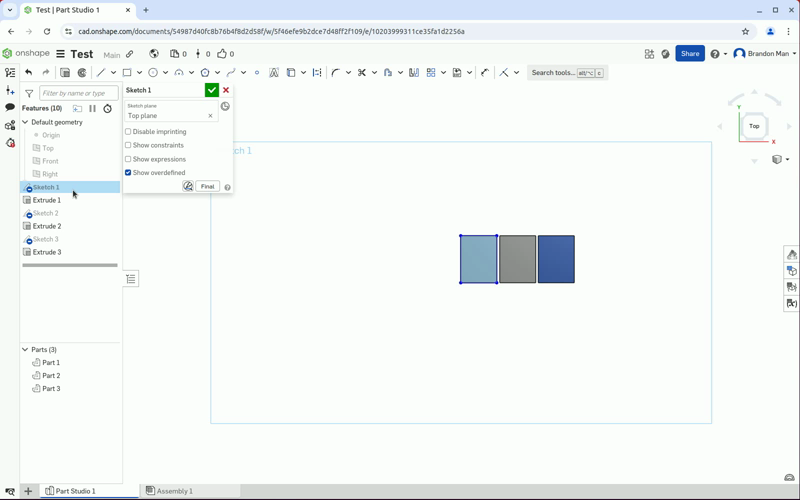
mouse_move(229, 92)
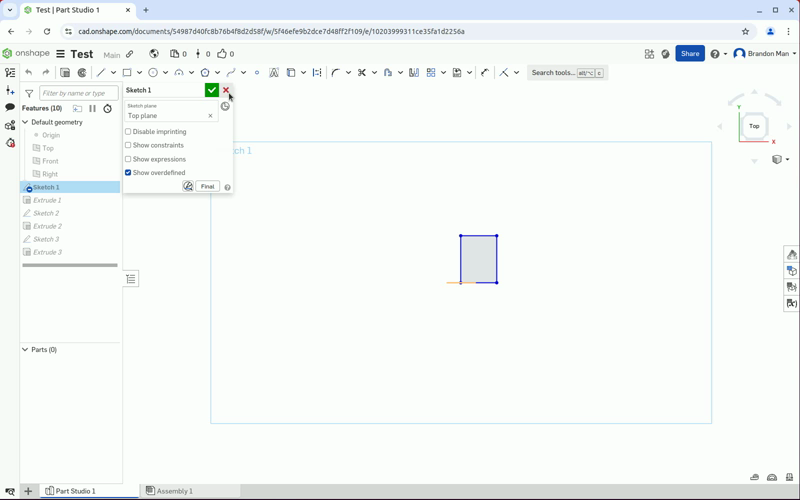
click(229, 92)
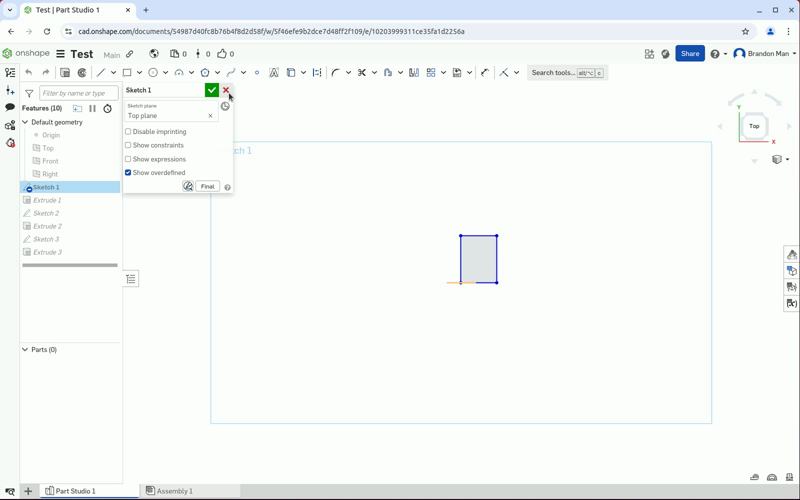
key(shift+s)
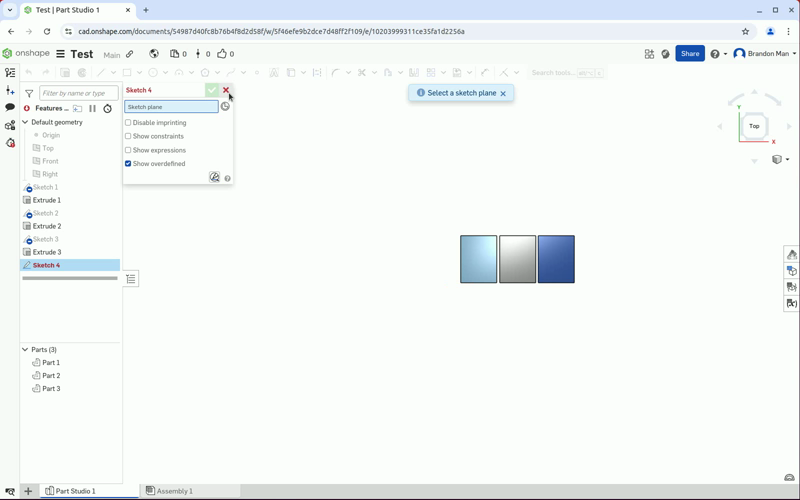
mouse_move(73, 150)
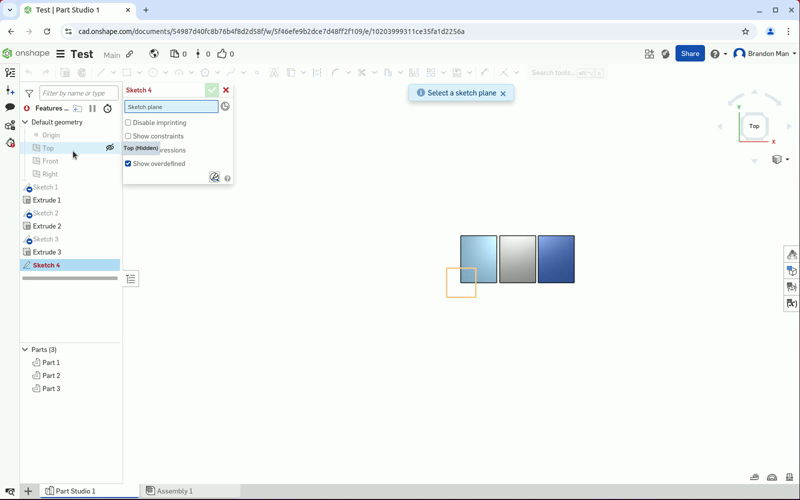
click(73, 150)
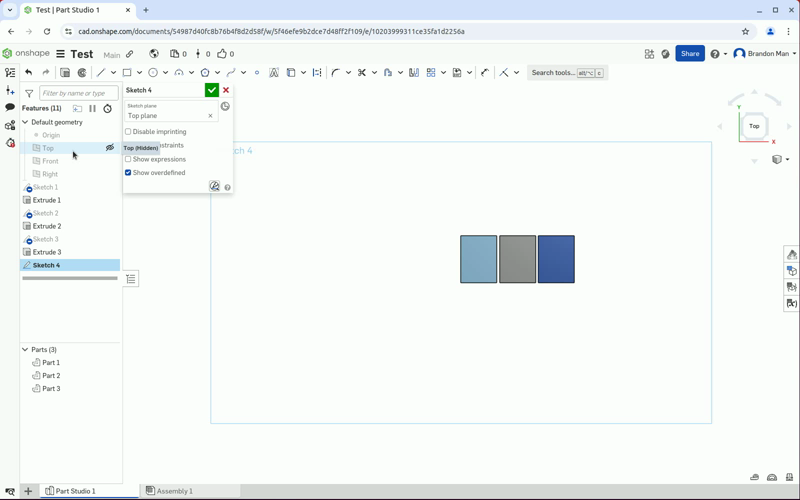
mouse_move(73, 352)
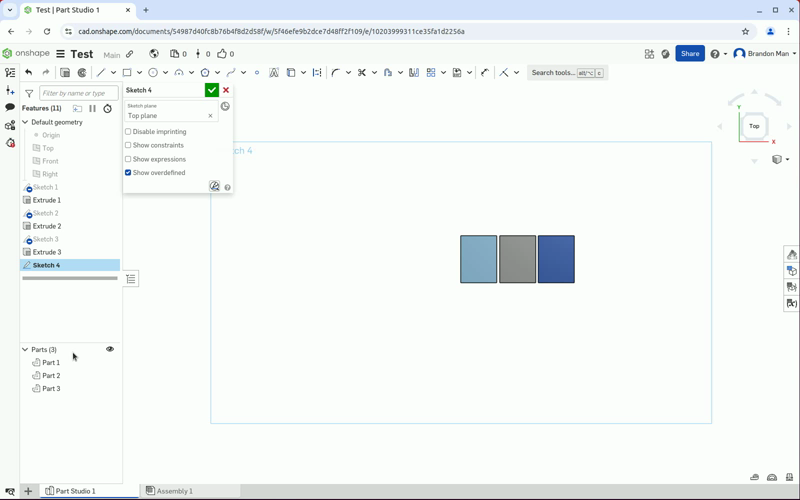
key(y)
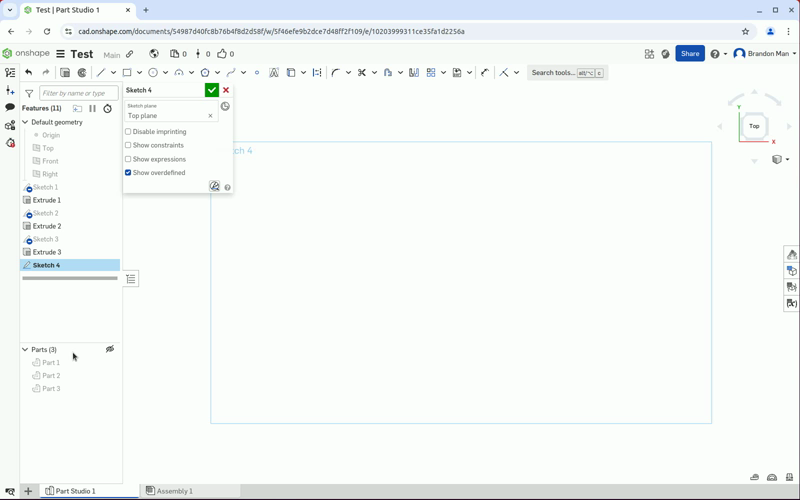
key(l)
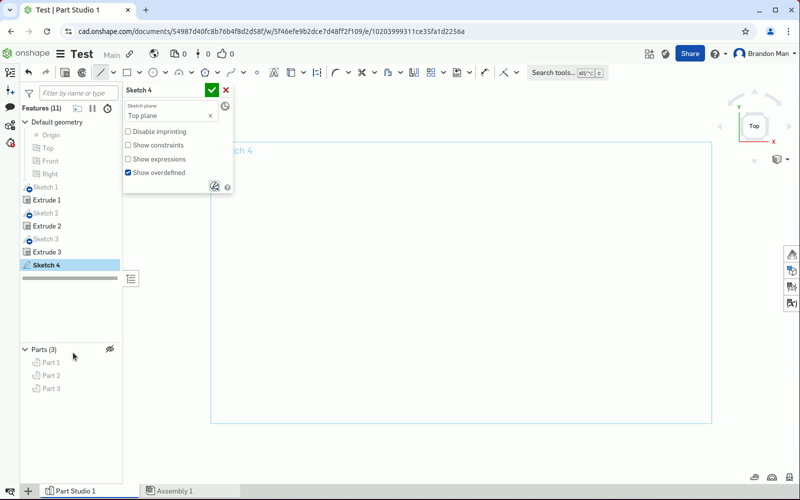
key_down(shift)
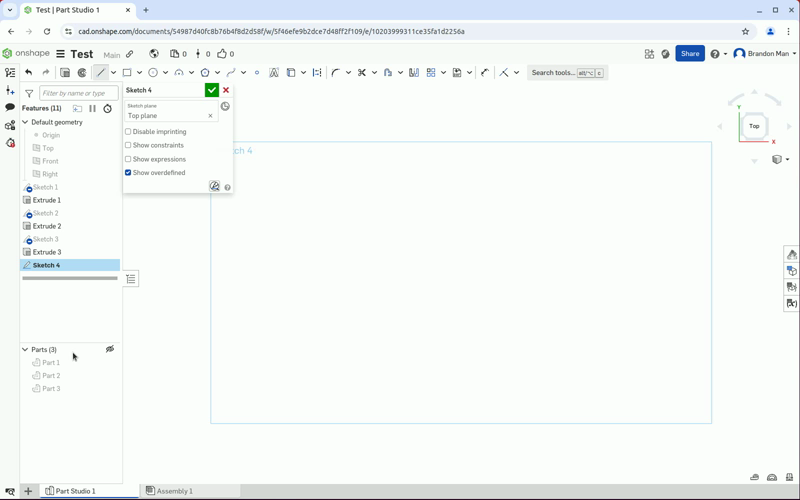
mouse_move(460, 376)
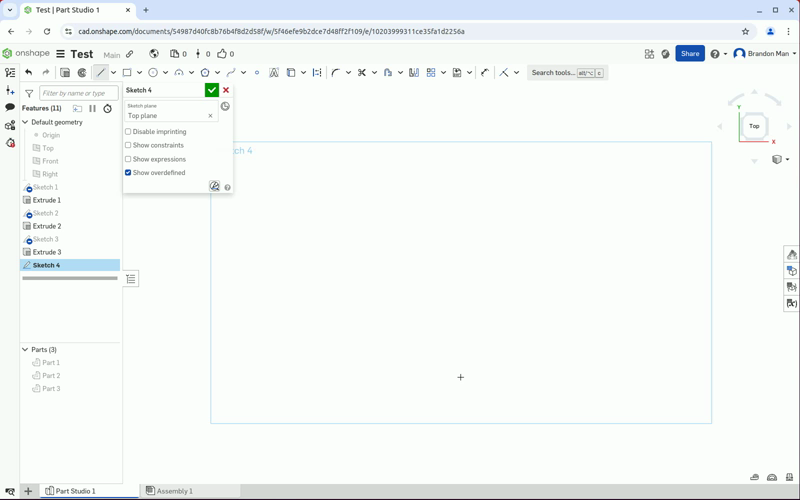
click(460, 376)
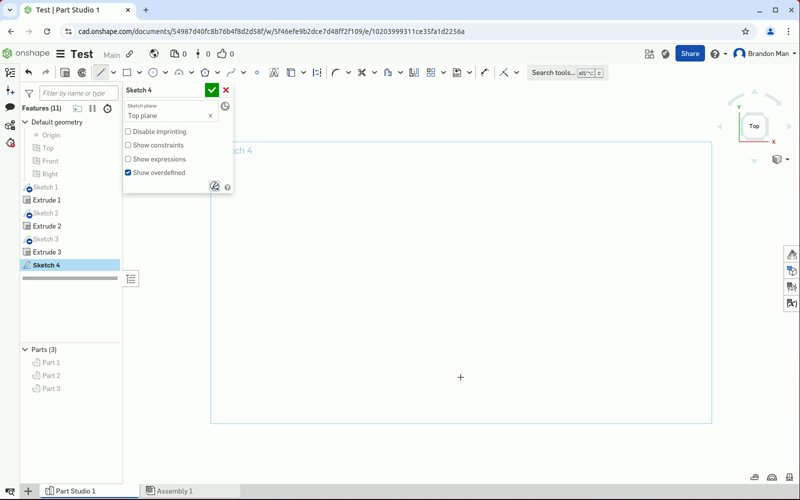
key_up(shift)
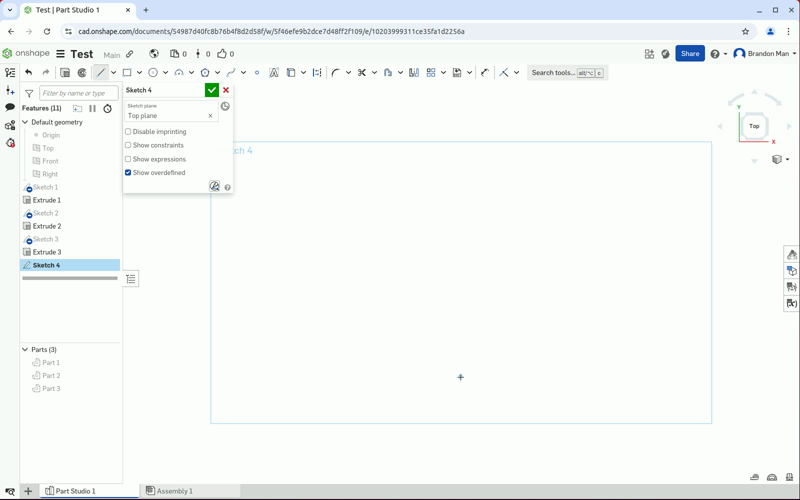
key_down(shift)
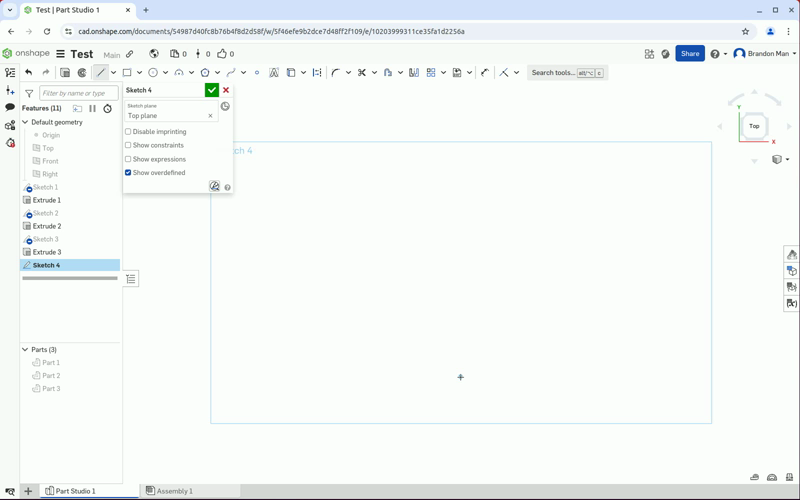
mouse_move(490, 376)
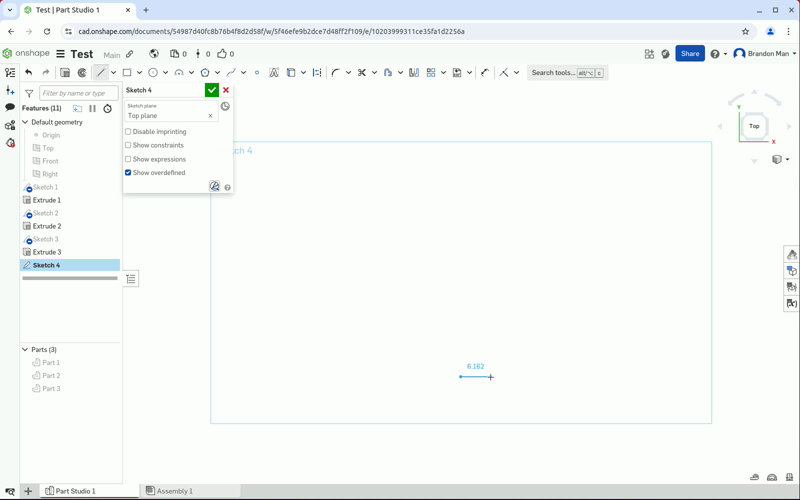
mouse_move(509, 376)
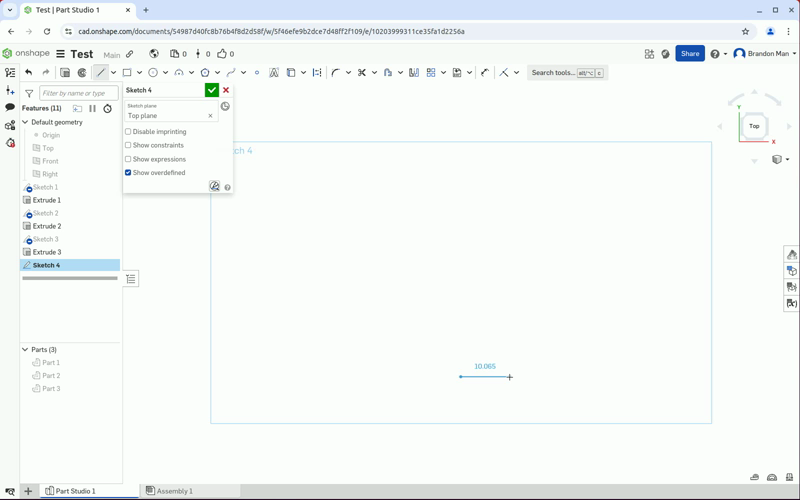
click(509, 376)
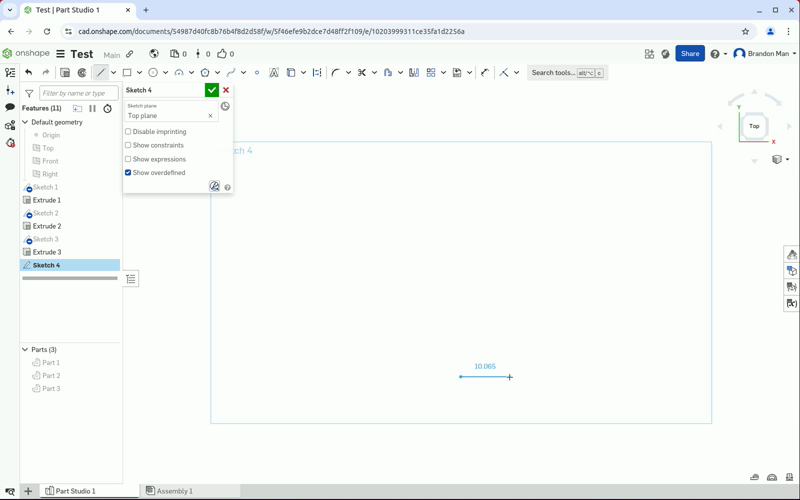
key_up(shift)
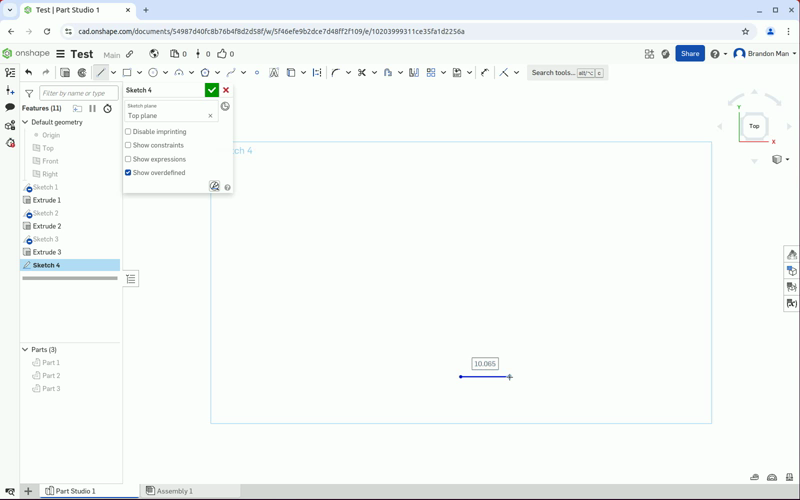
key_down(shift)
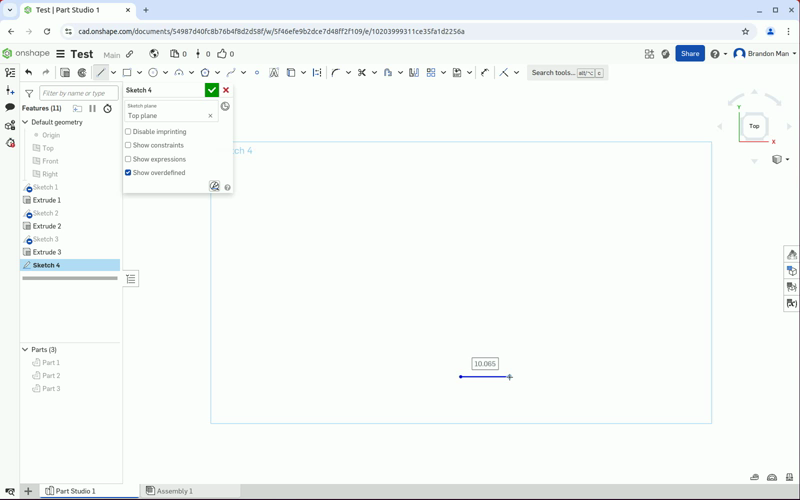
mouse_move(539, 376)
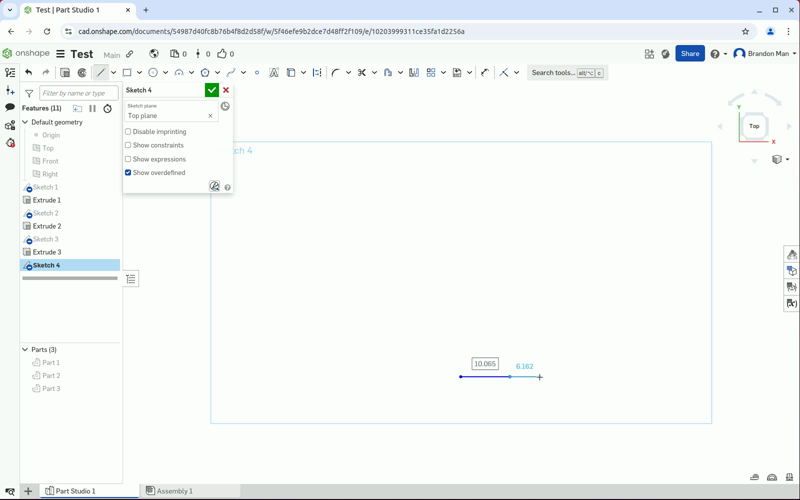
mouse_move(509, 324)
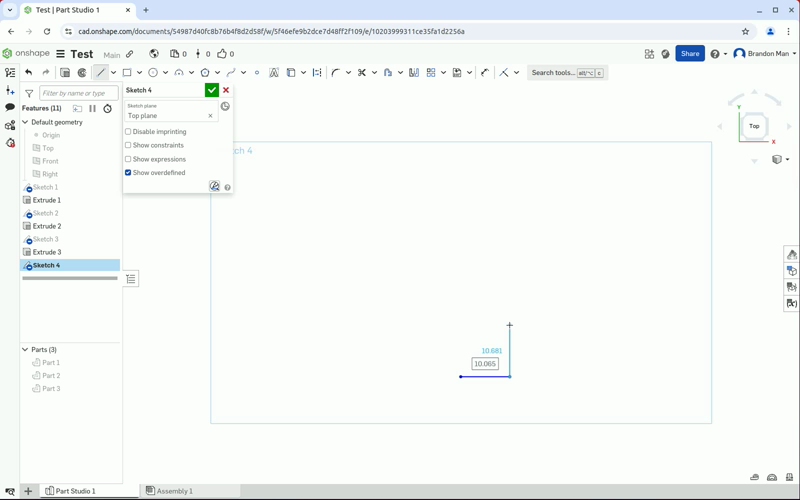
click(509, 324)
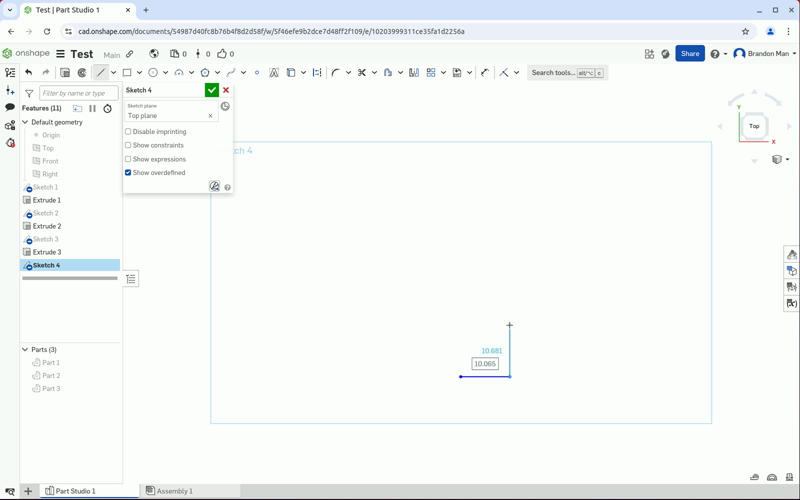
key_up(shift)
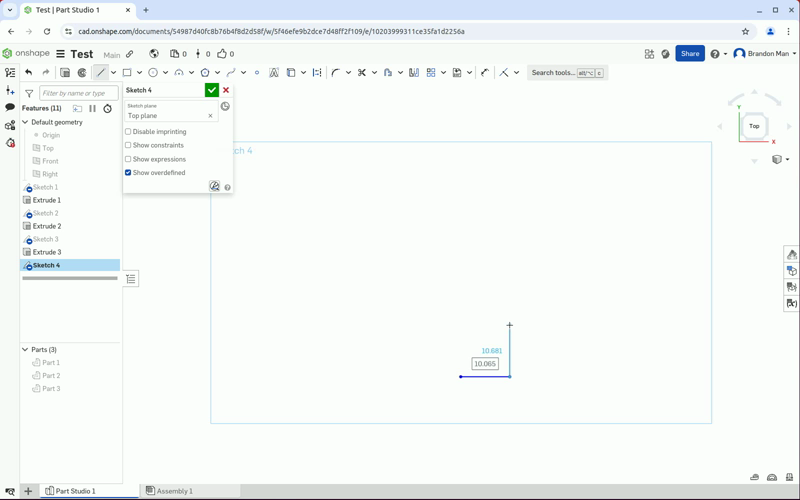
key_down(shift)
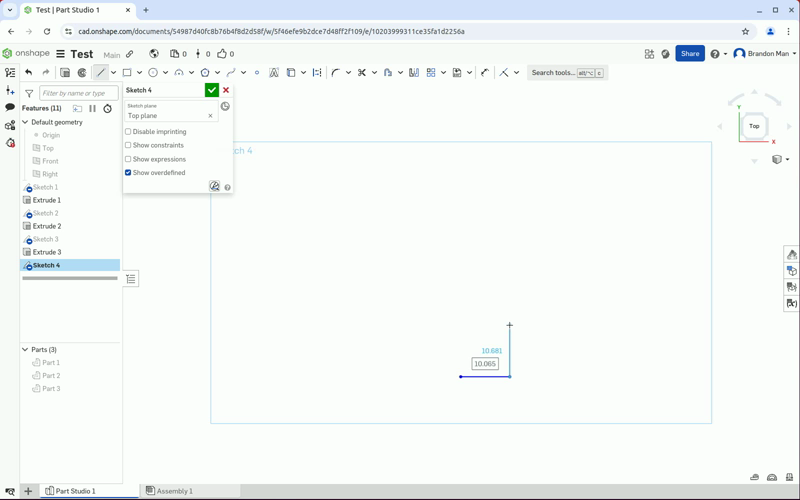
mouse_move(539, 324)
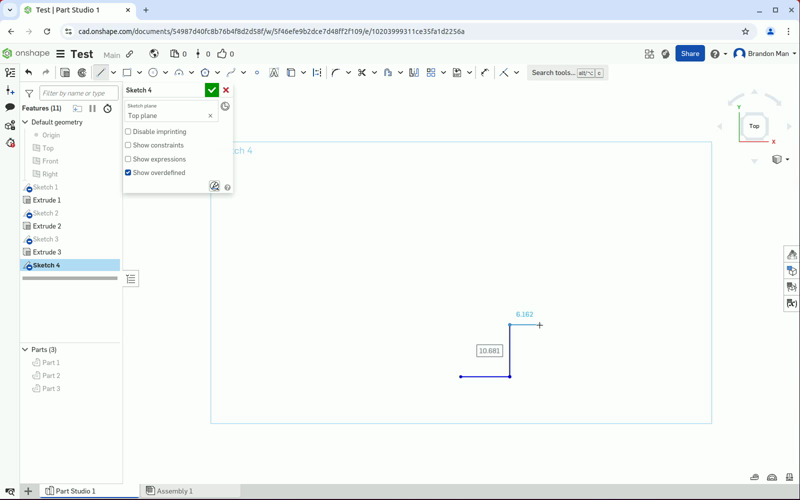
mouse_move(460, 324)
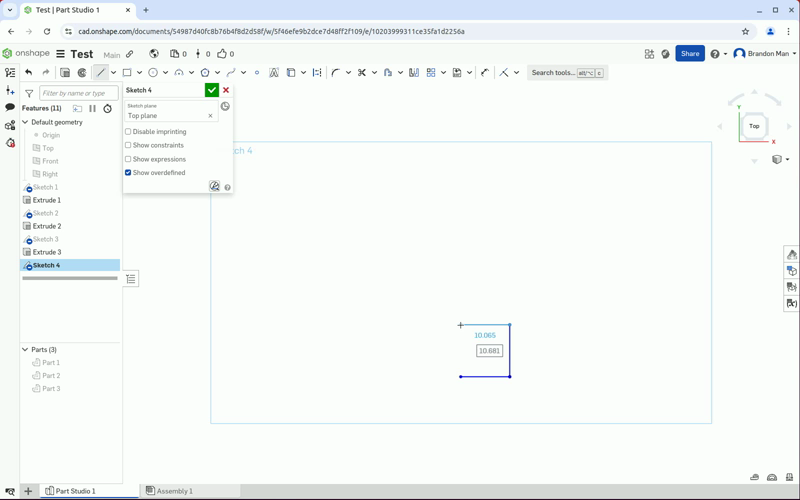
click(460, 324)
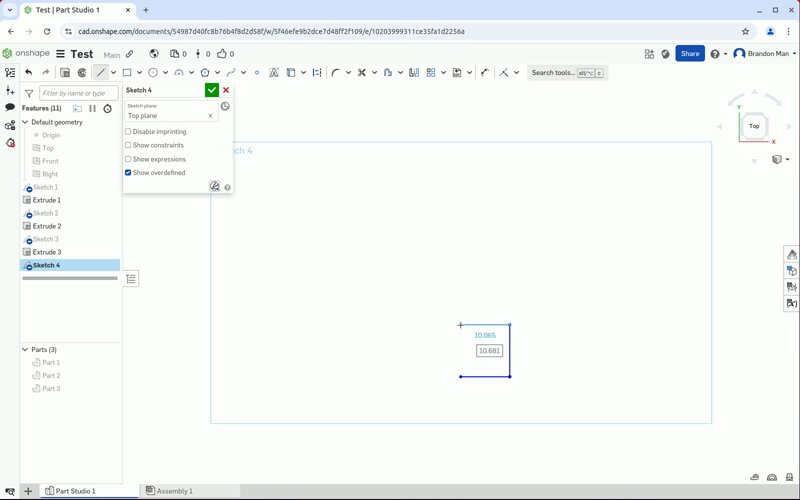
key_up(shift)
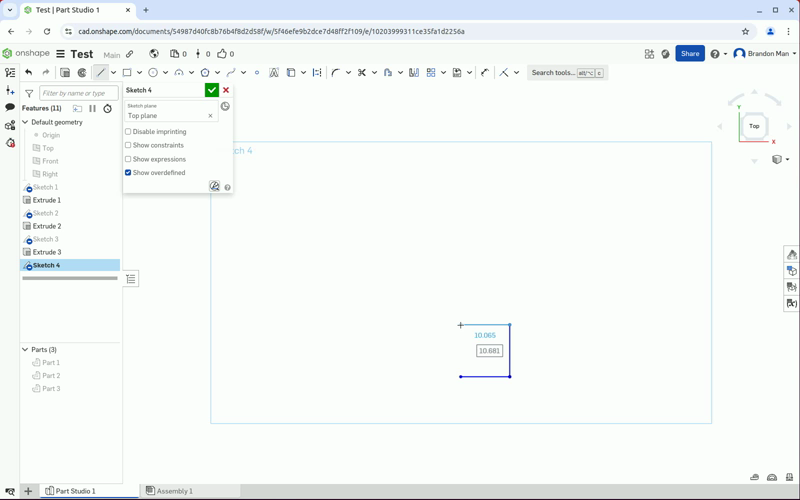
key_down(shift)
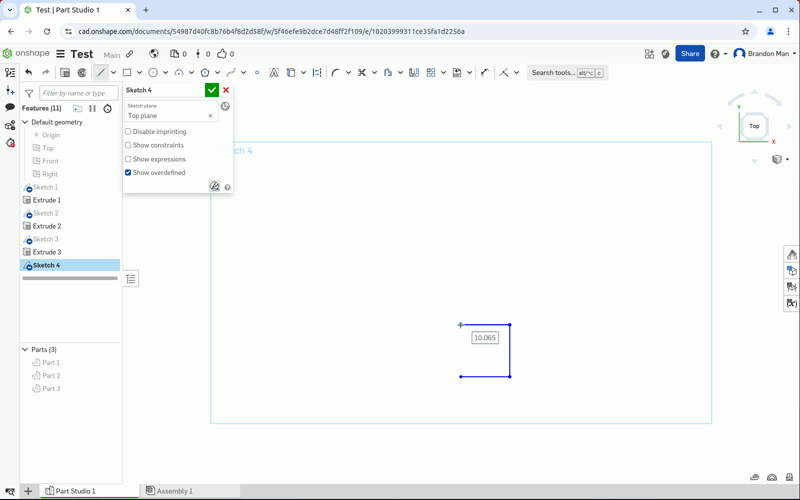
mouse_move(490, 324)
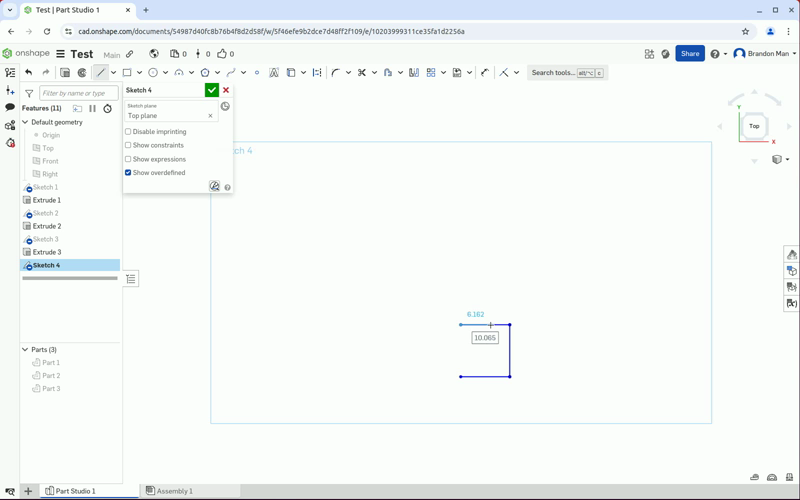
mouse_move(460, 336)
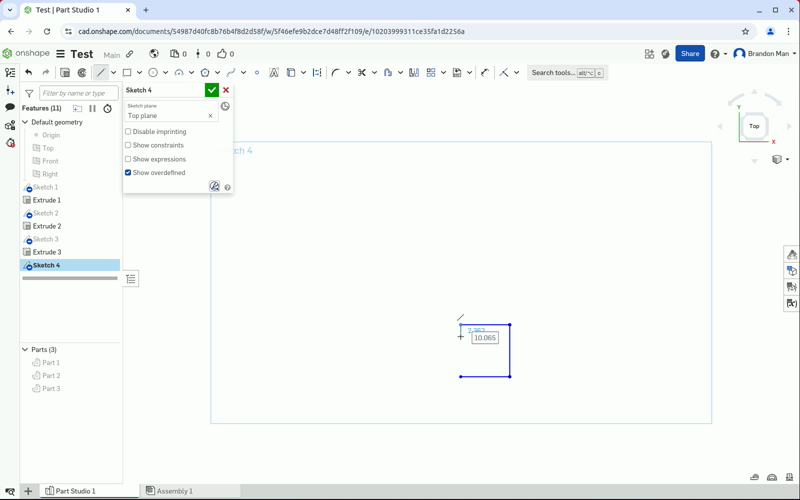
click(460, 336)
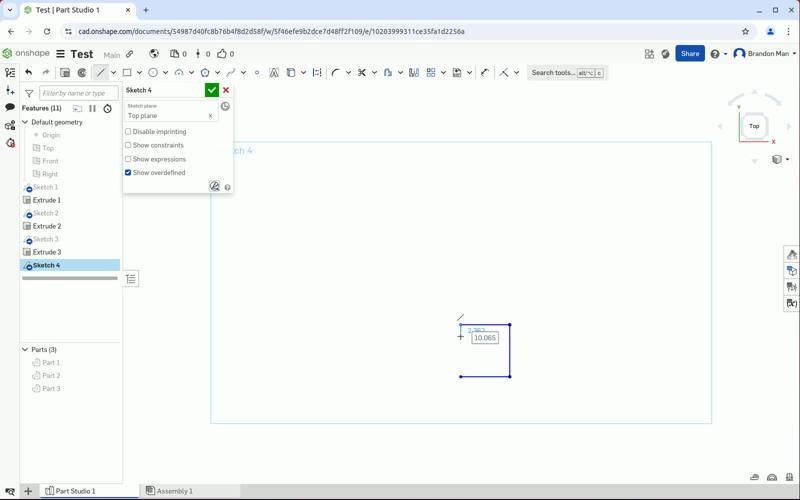
key_up(shift)
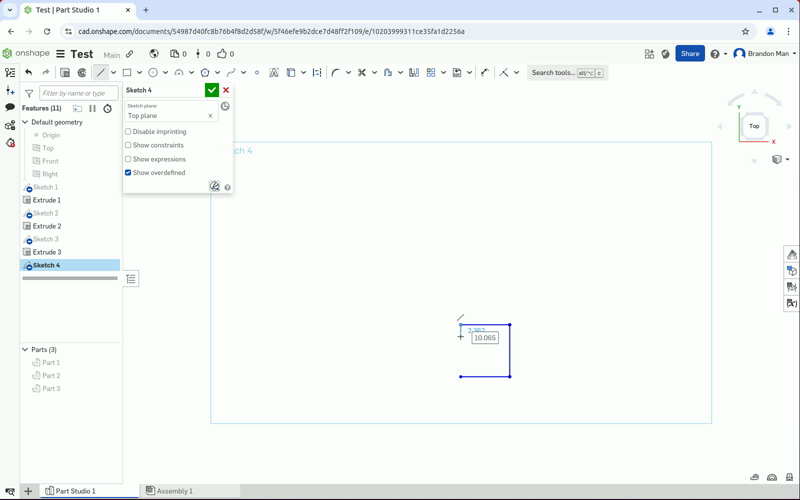
key_down(shift)
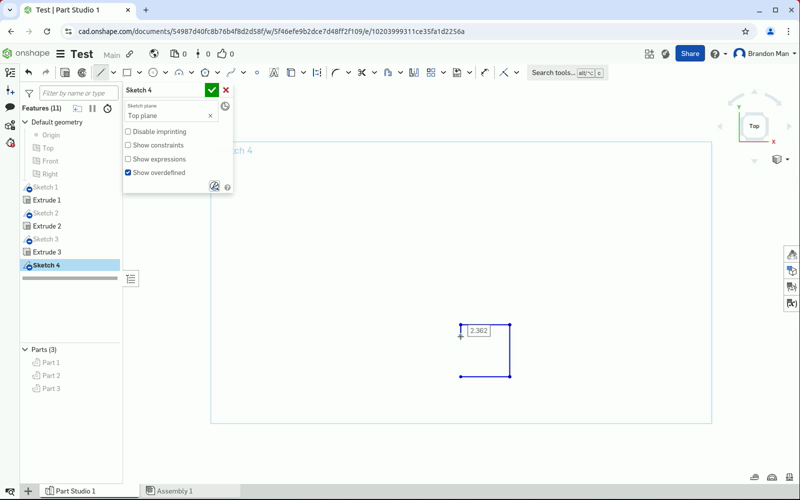
mouse_move(490, 336)
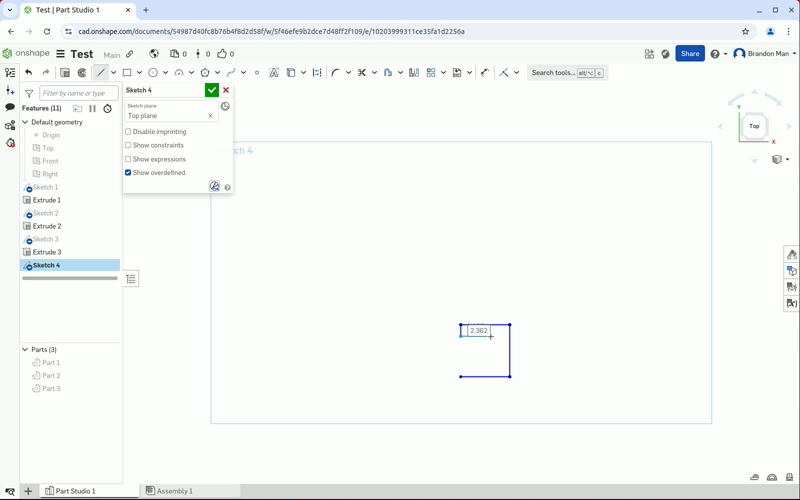
mouse_move(496, 336)
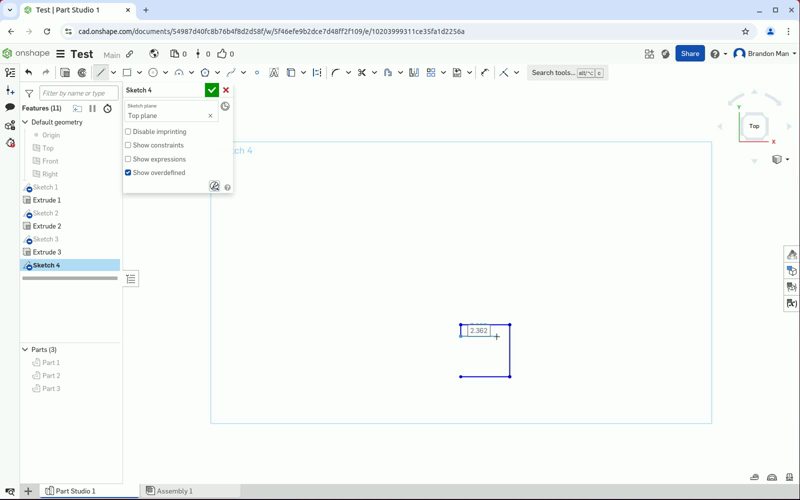
click(496, 336)
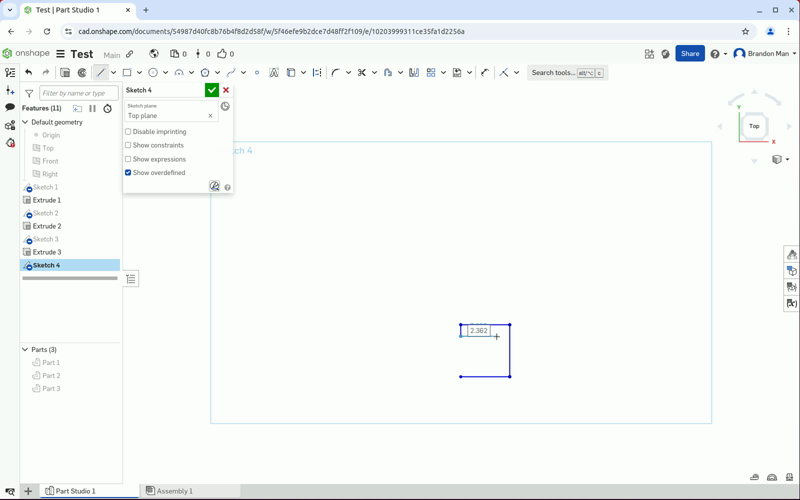
key_up(shift)
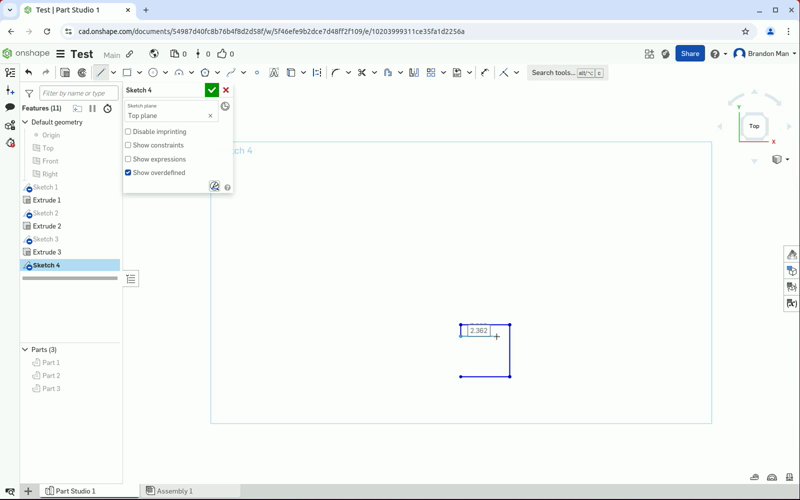
key_down(shift)
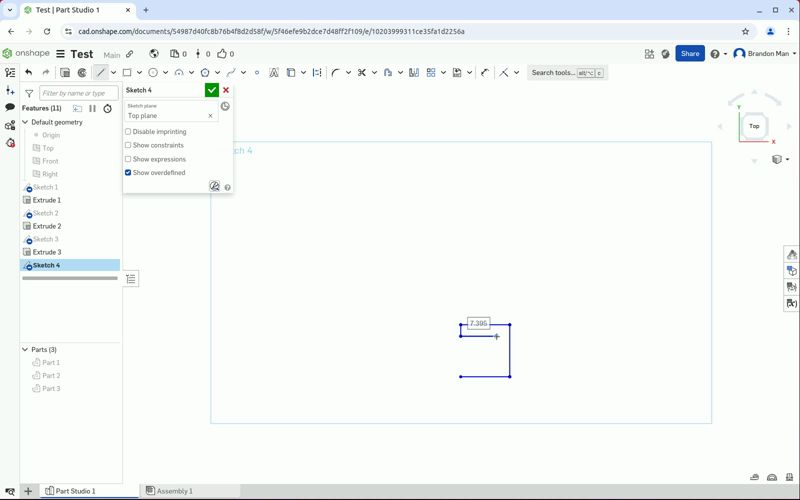
mouse_move(526, 336)
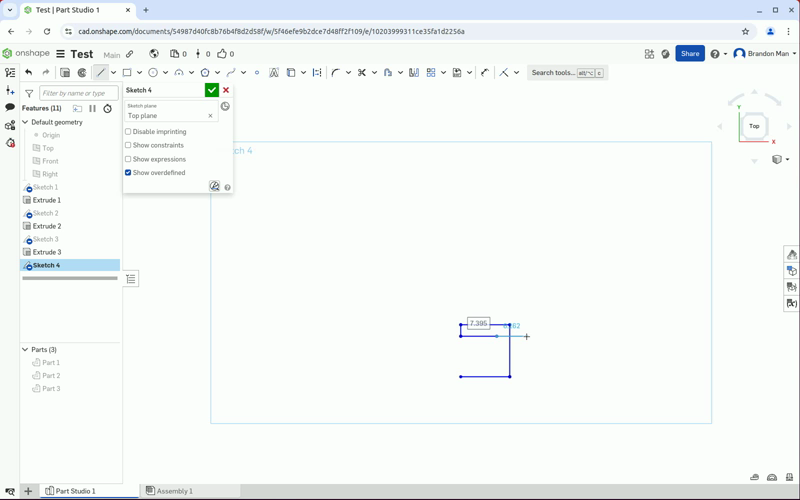
mouse_move(496, 365)
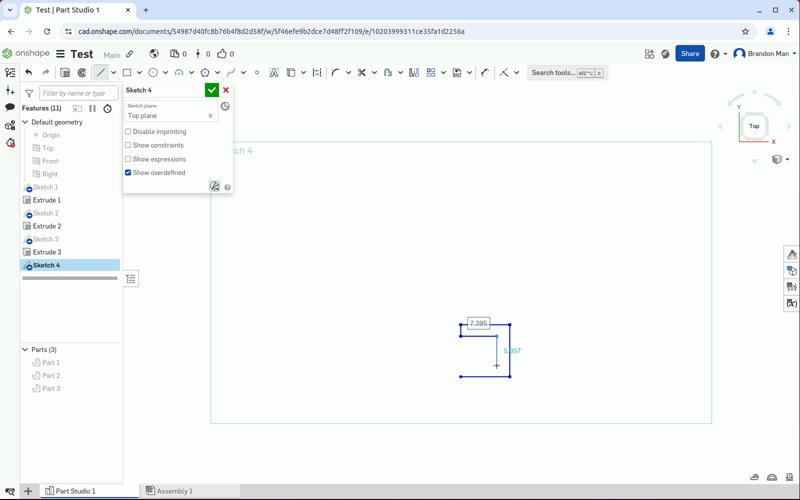
click(496, 365)
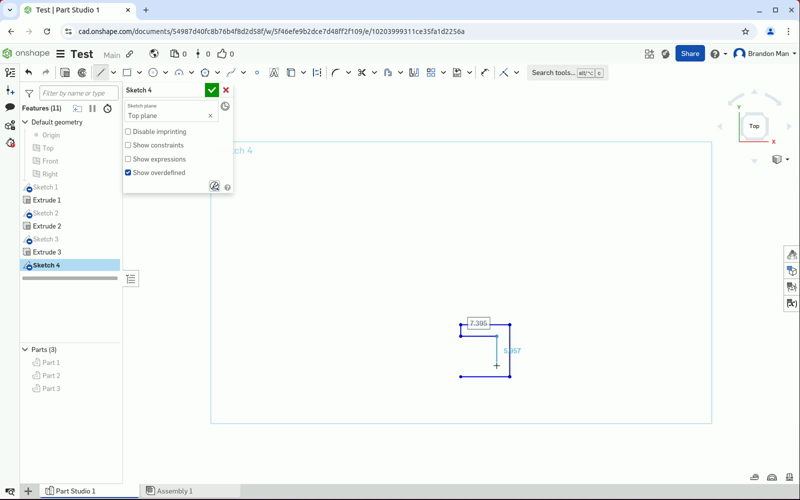
key_up(shift)
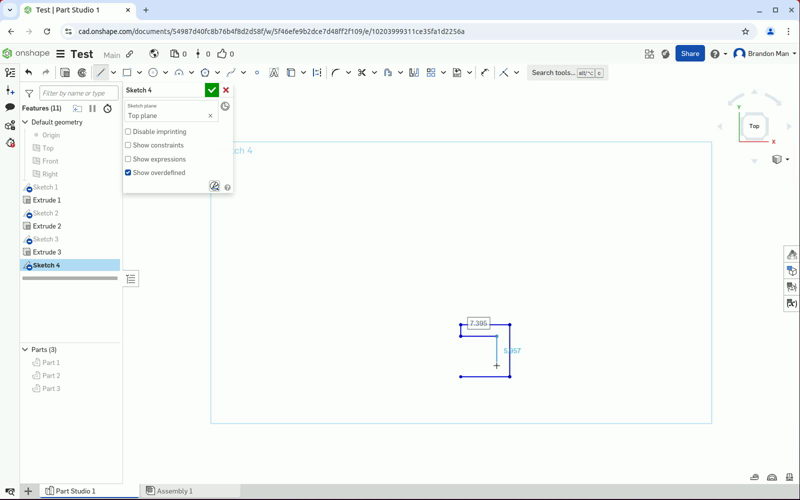
key_down(shift)
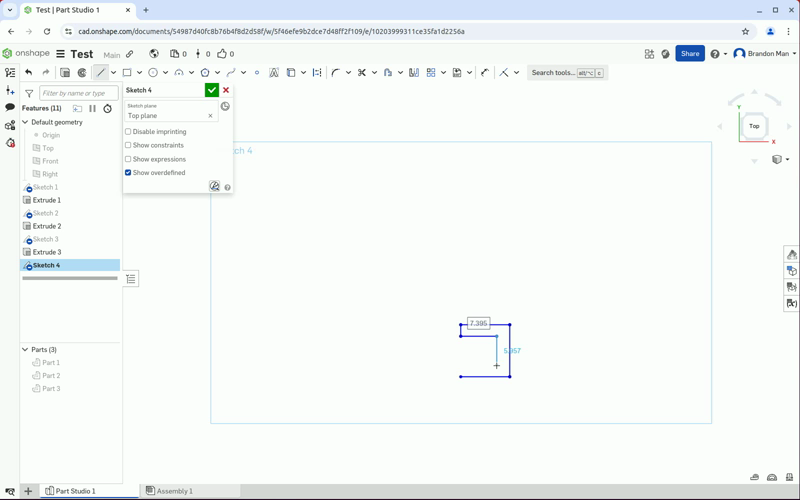
mouse_move(526, 365)
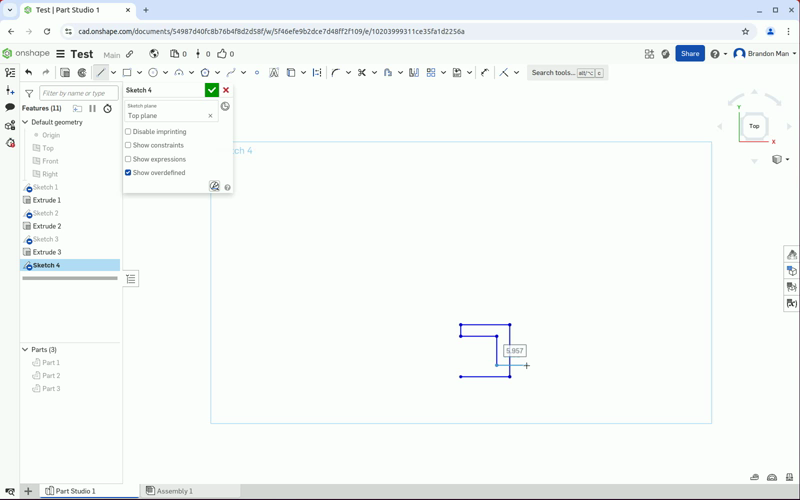
mouse_move(460, 365)
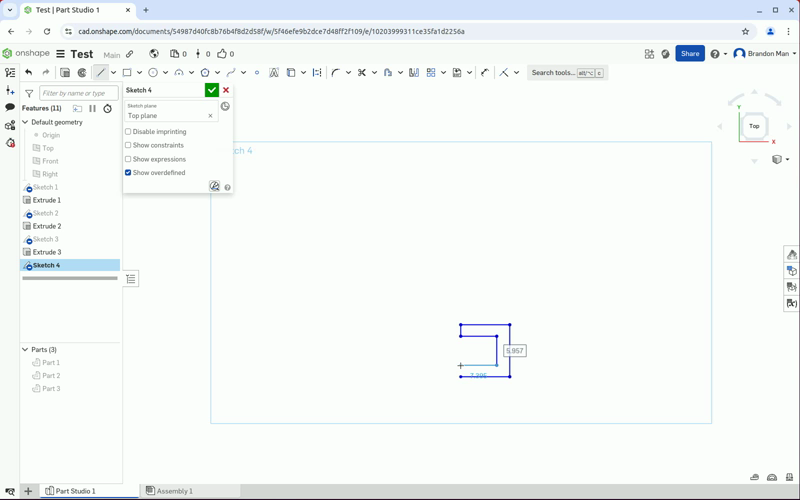
click(460, 365)
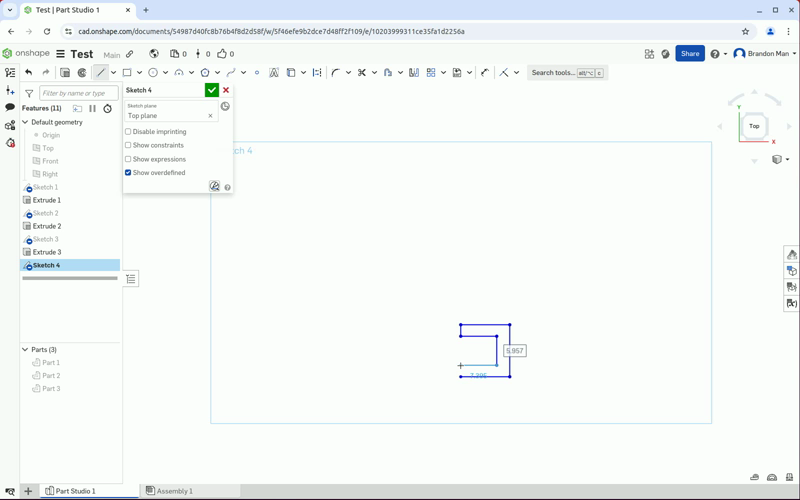
key_up(shift)
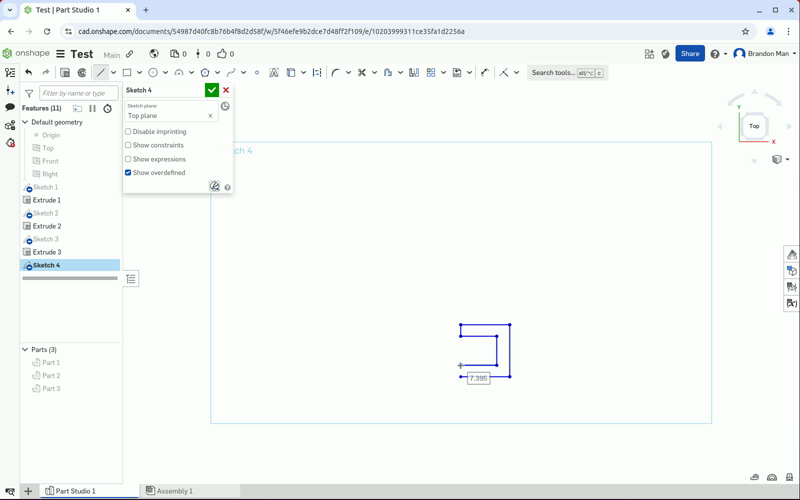
mouse_move(490, 365)
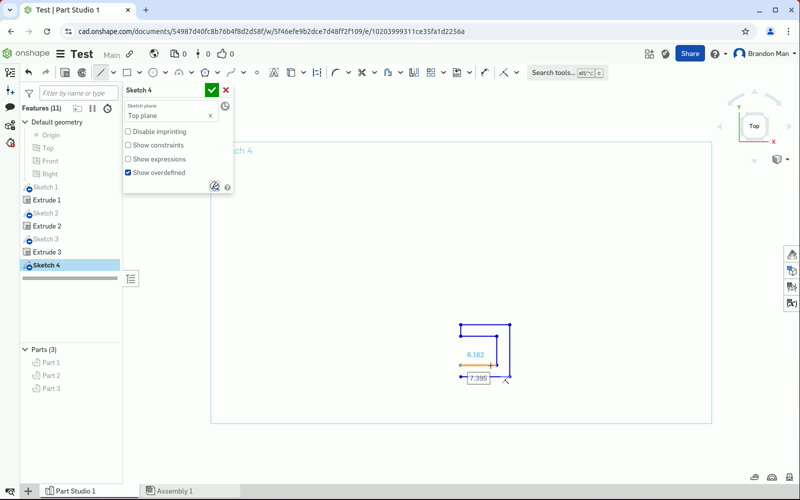
key_down(shift)
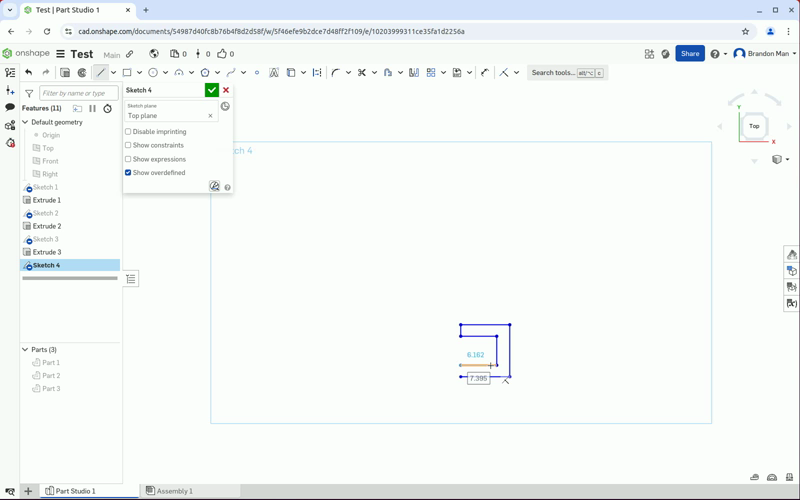
mouse_move(460, 376)
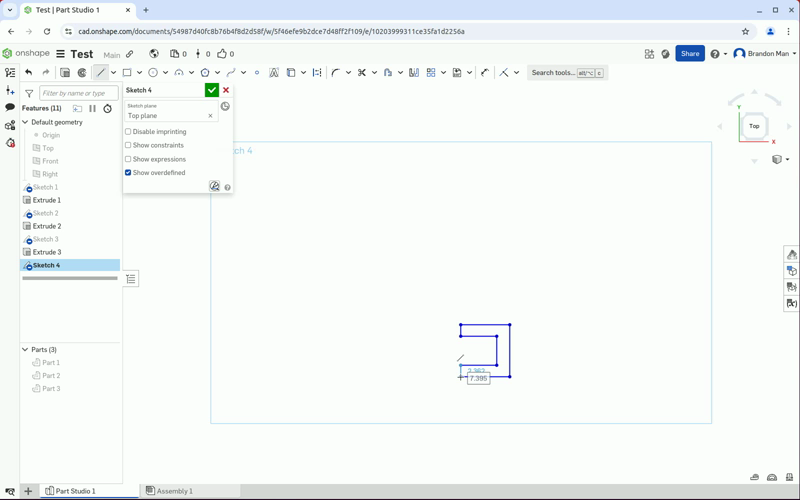
key_up(shift)
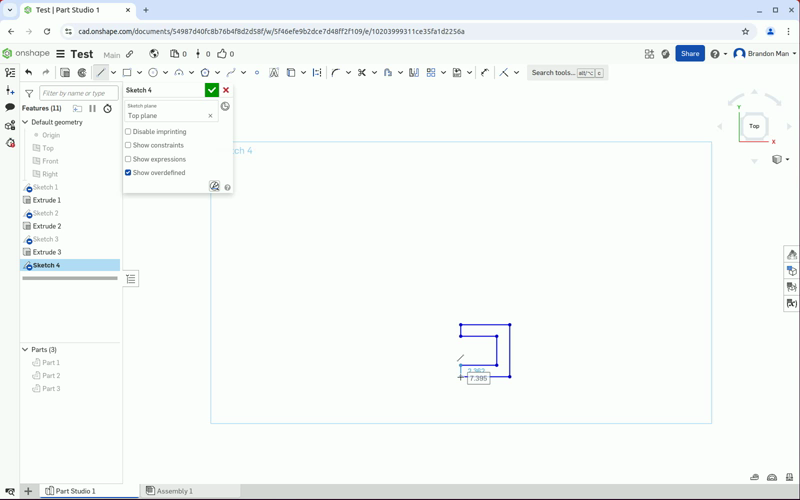
click(460, 376)
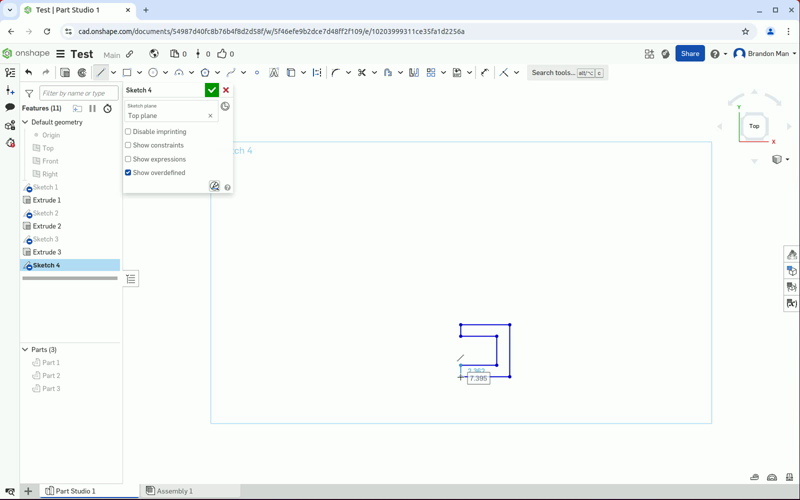
key(esc)
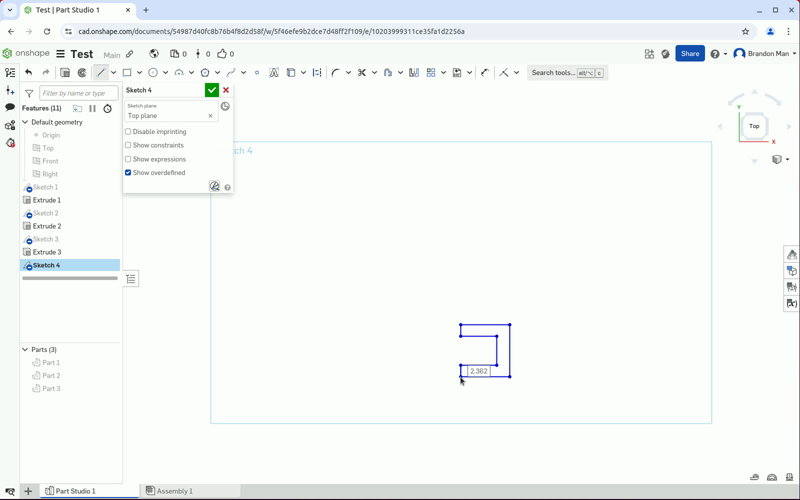
mouse_move(506, 330)
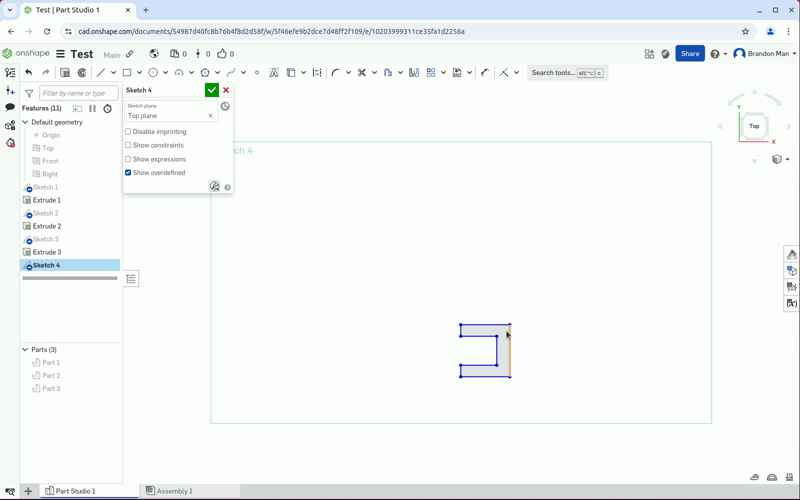
scroll(6)
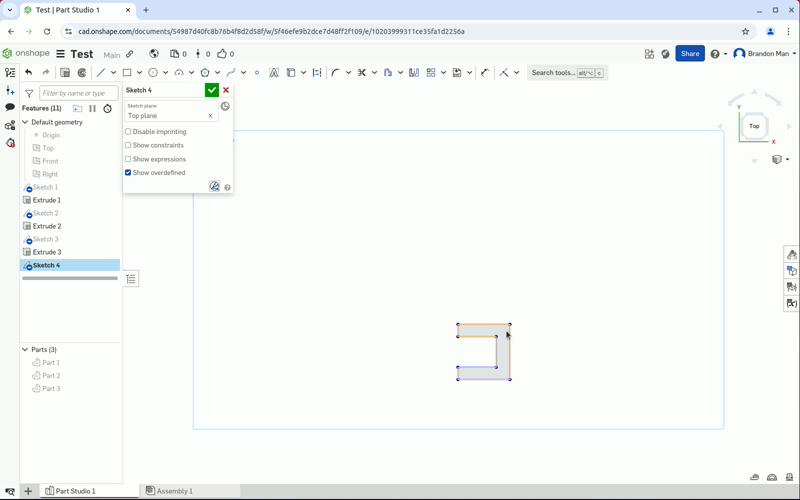
scroll(6)
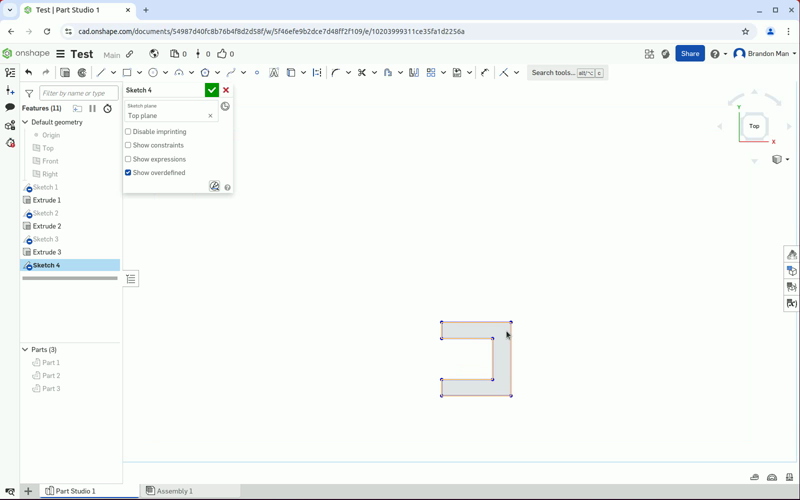
scroll(6)
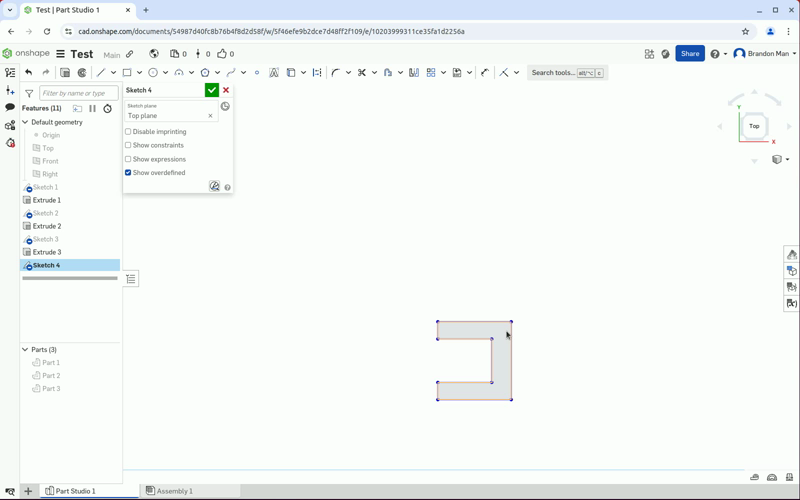
scroll(6)
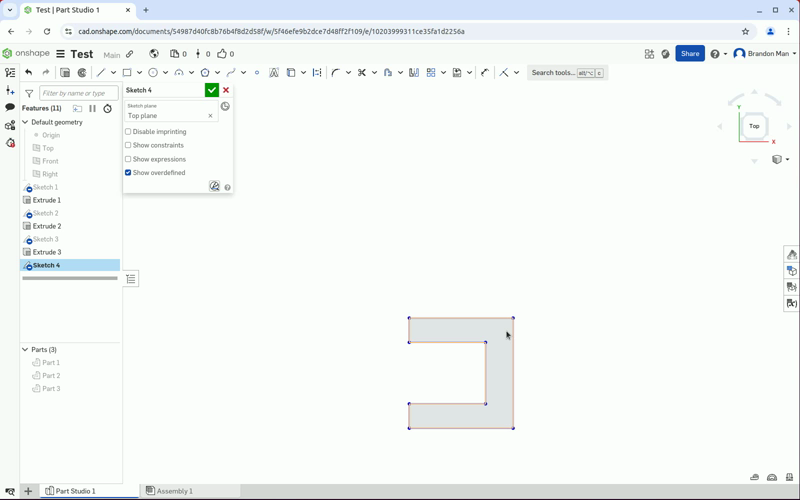
scroll(6)
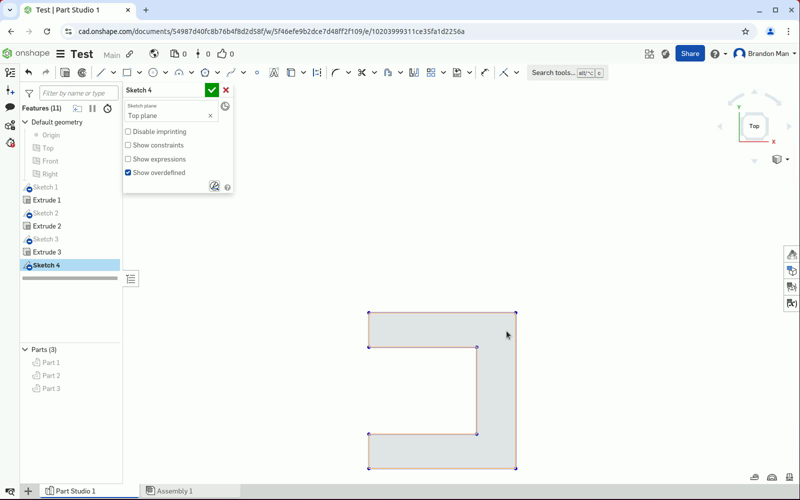
scroll(6)
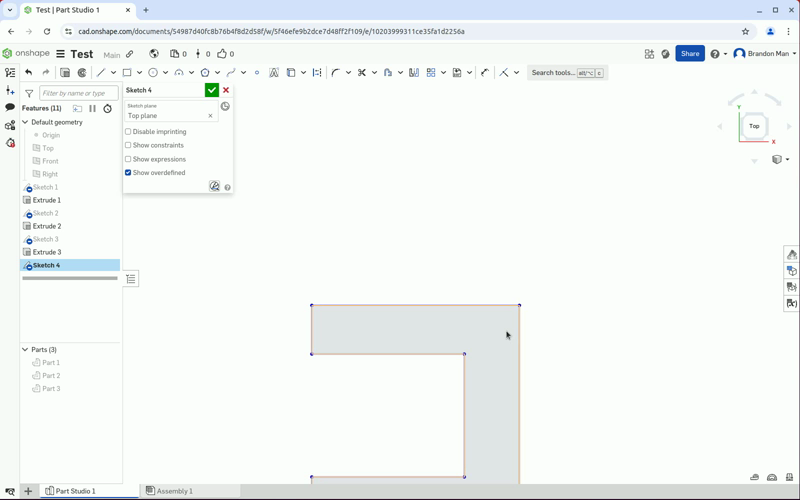
scroll(6)
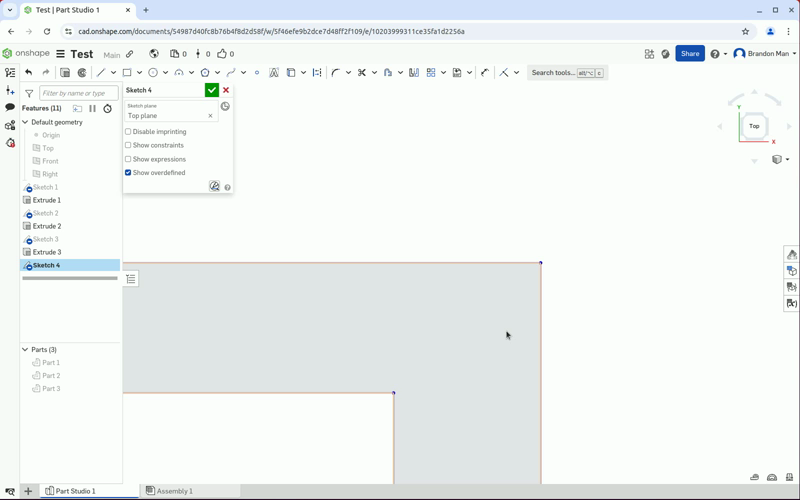
click(506, 330)
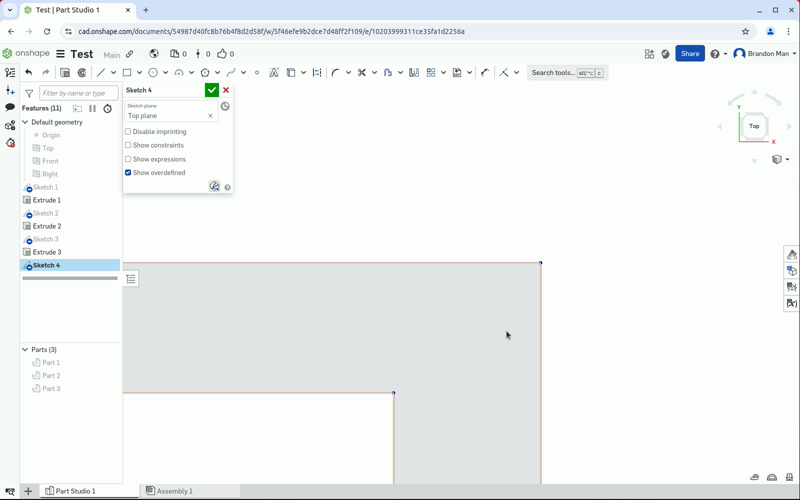
scroll(-6)
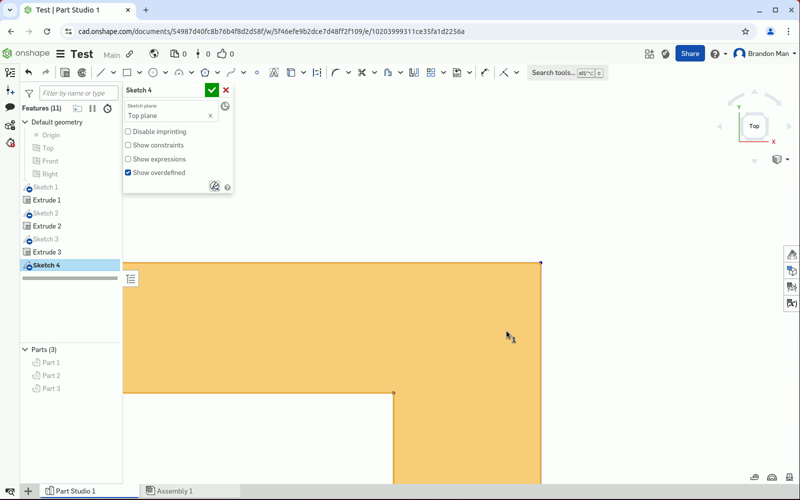
scroll(-6)
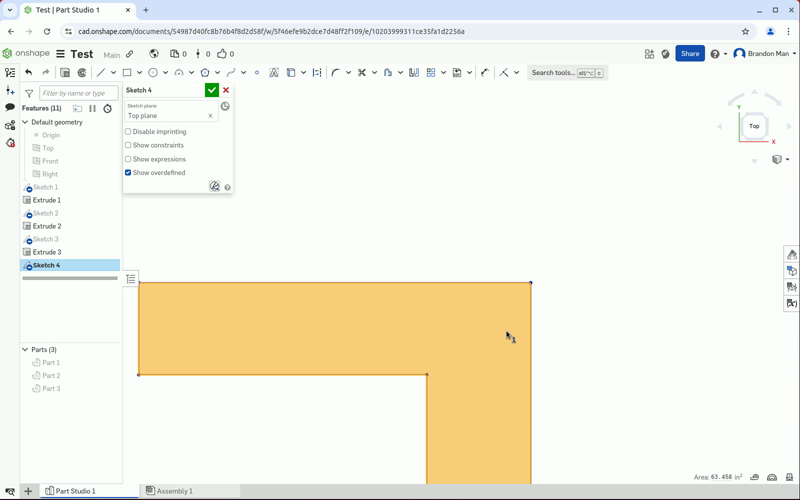
scroll(-6)
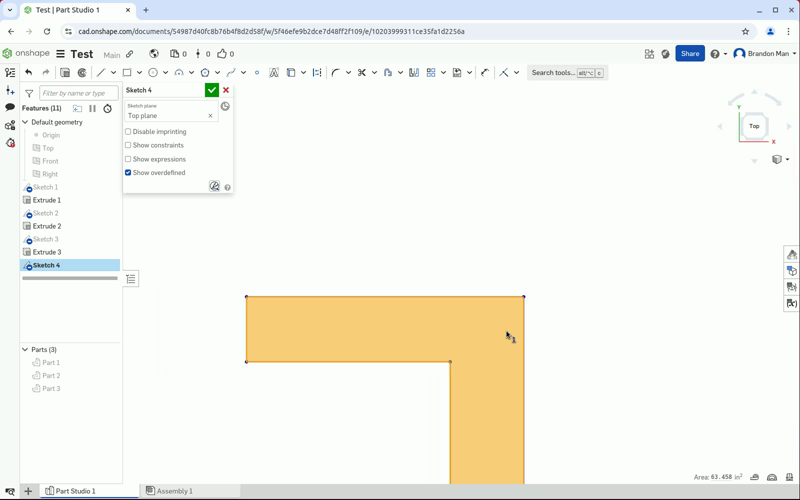
scroll(-6)
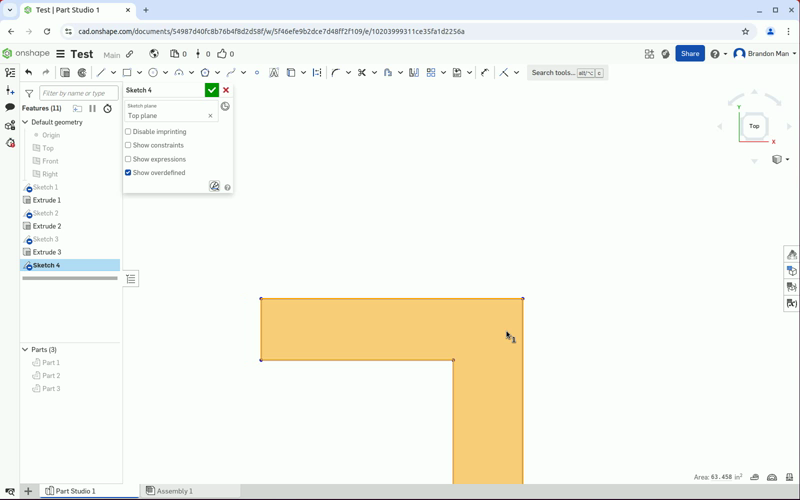
scroll(-6)
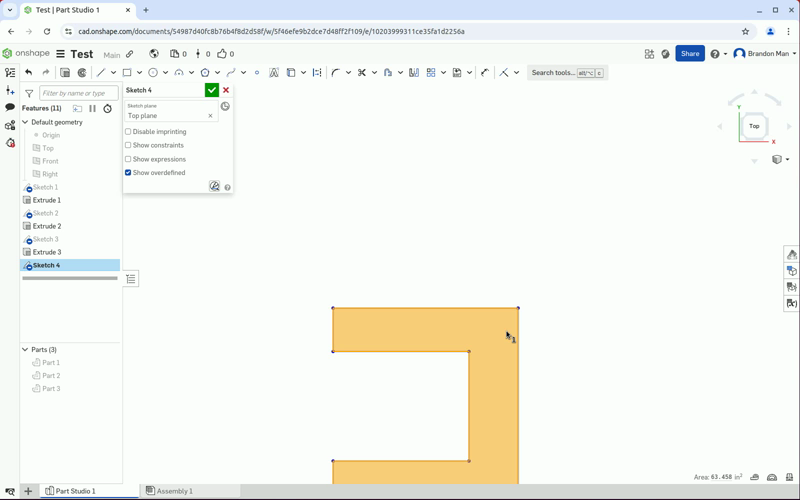
scroll(-6)
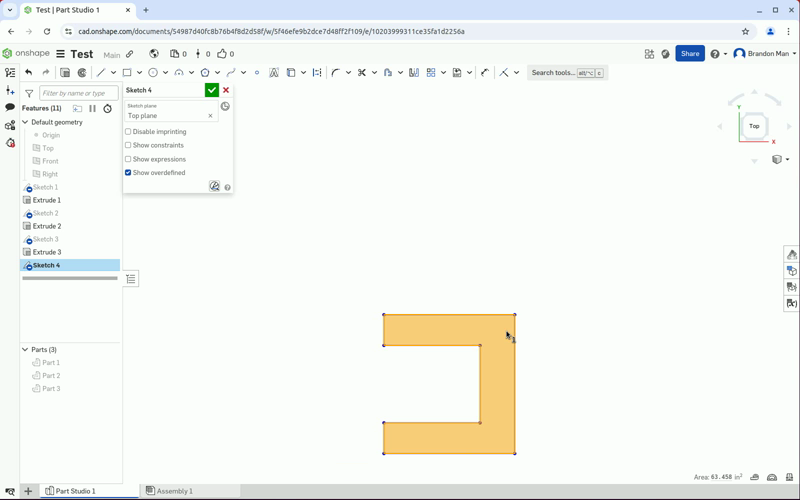
scroll(-6)
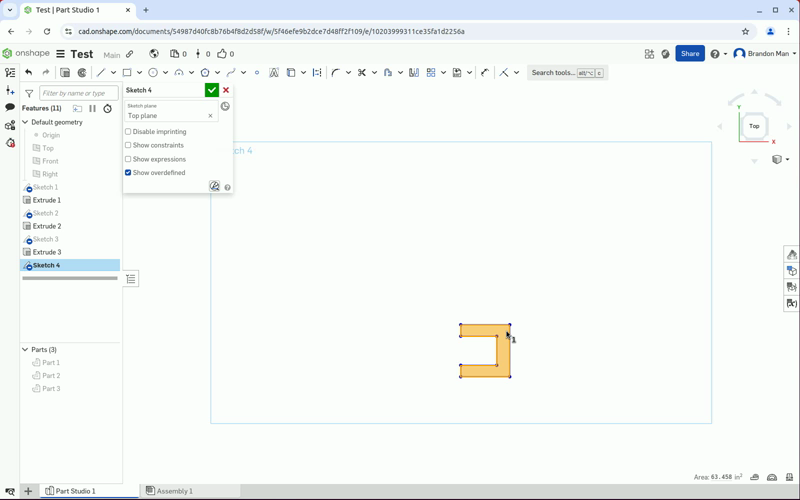
mouse_move(73, 352)
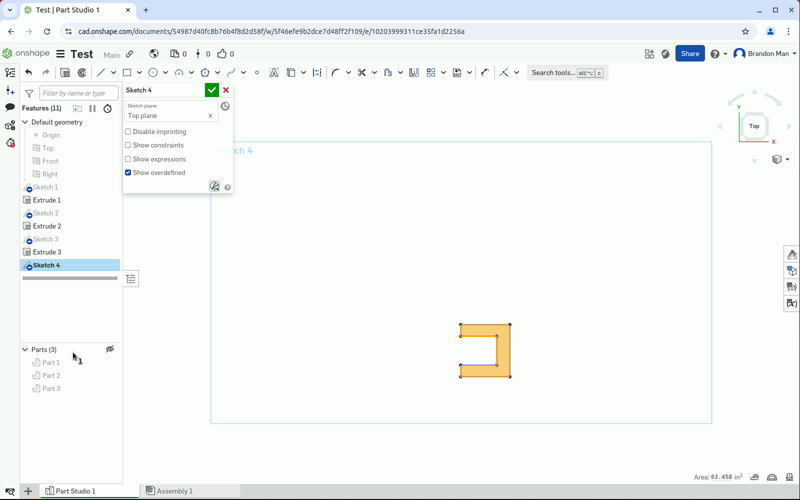
key(shift+y)
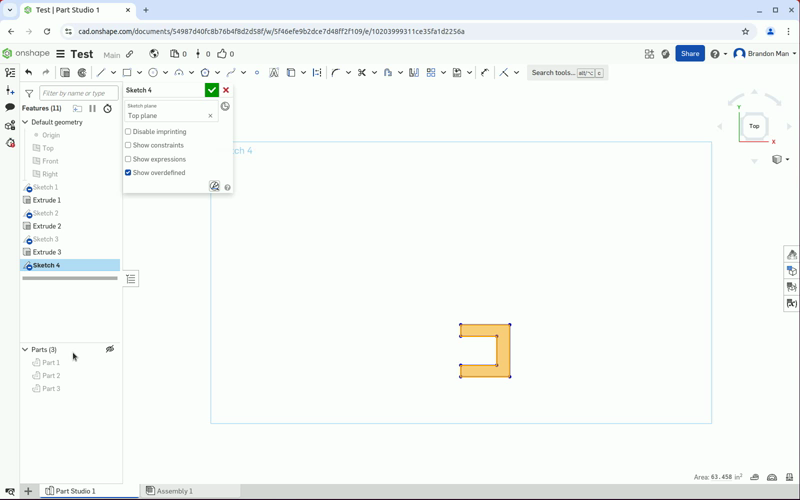
key(shift+e)
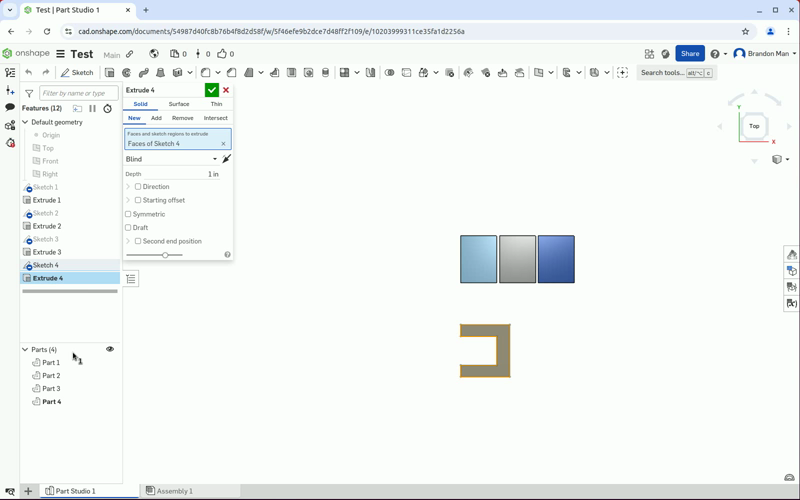
mouse_move(143, 106)
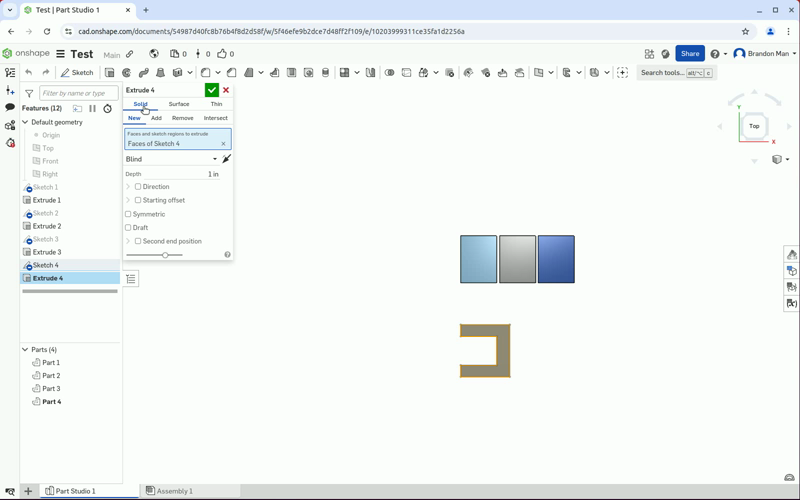
click(143, 106)
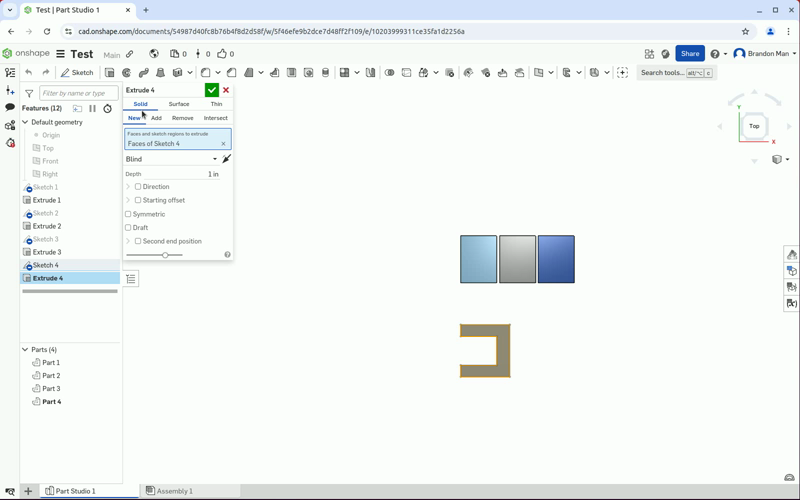
mouse_move(137, 120)
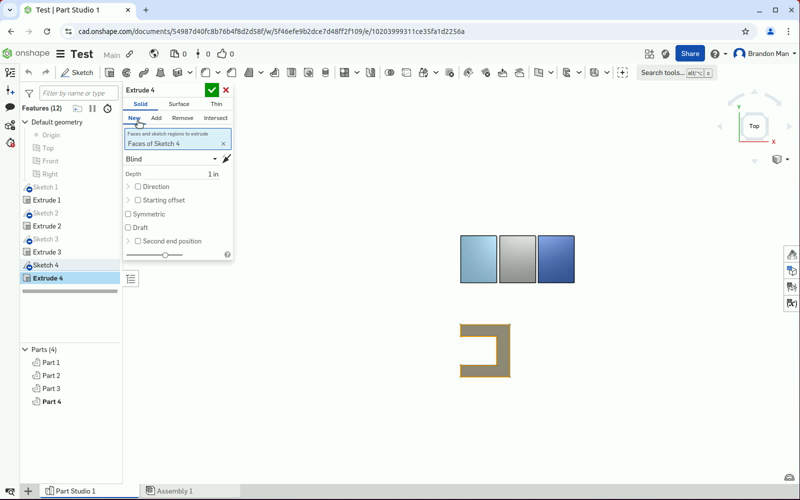
click(137, 120)
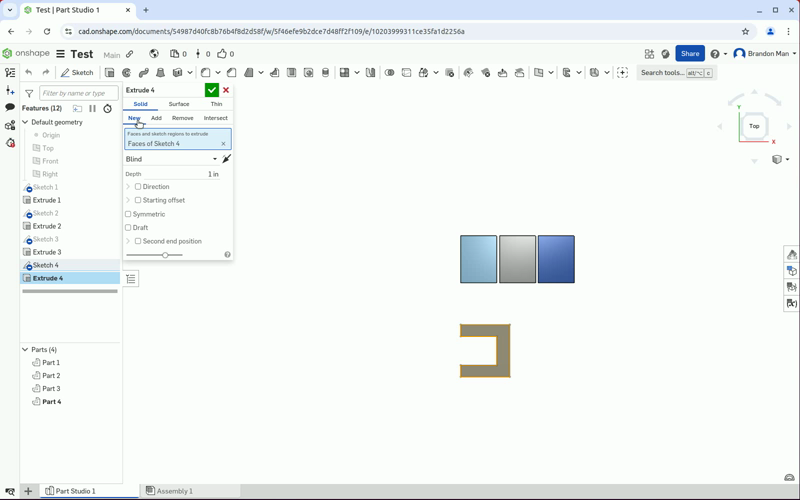
key(tab, 4)
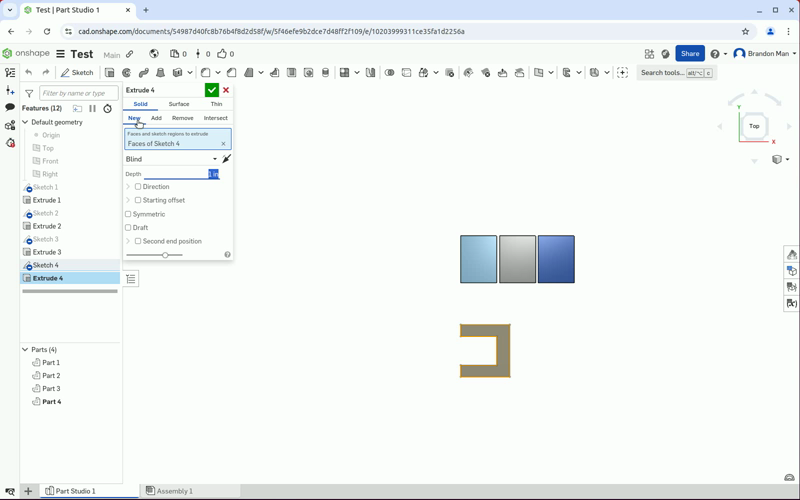
text(1.926)
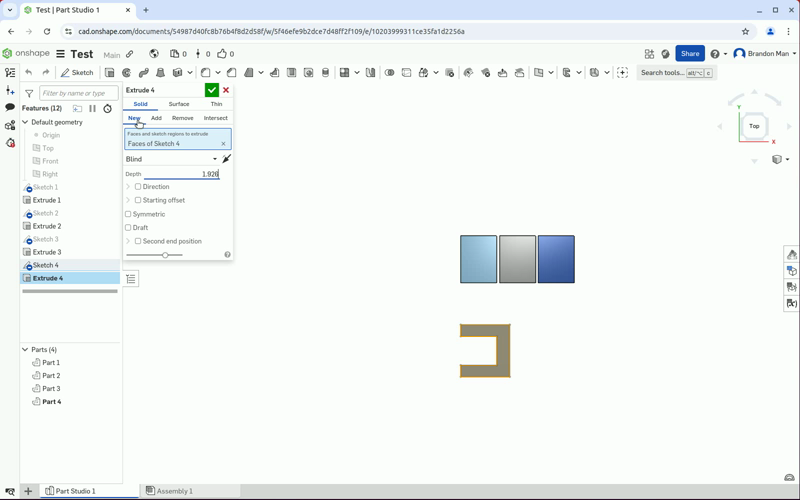
key(enter)
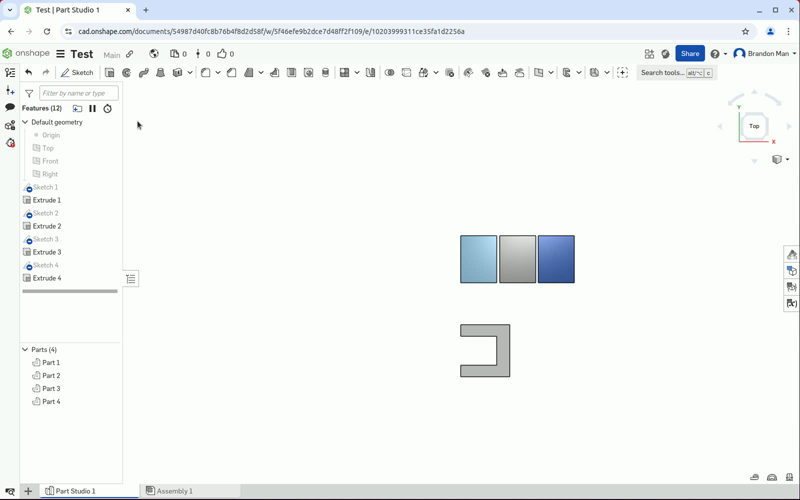
key(shift+h)
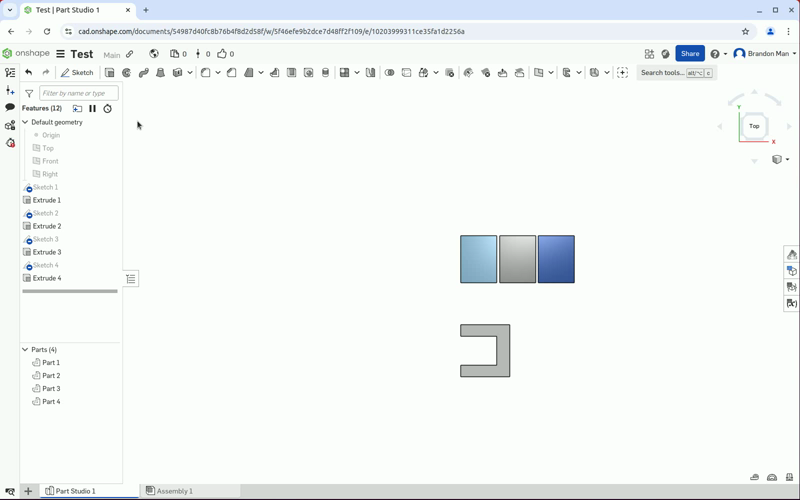
key(shift+h)
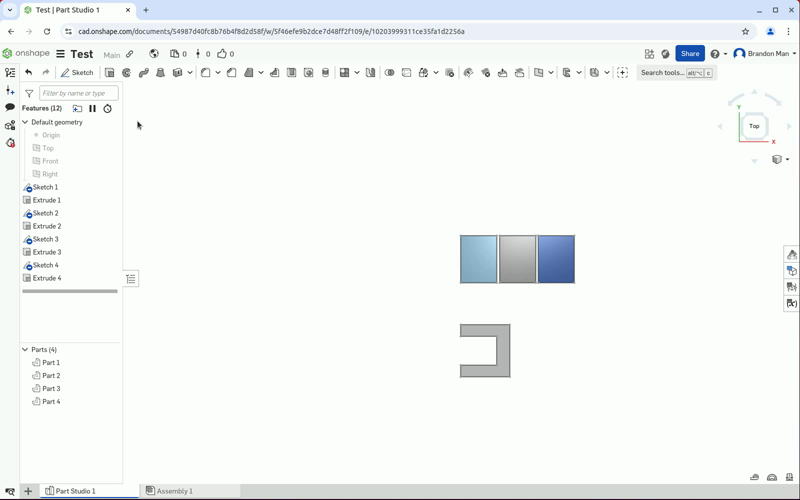
key(shift+7)
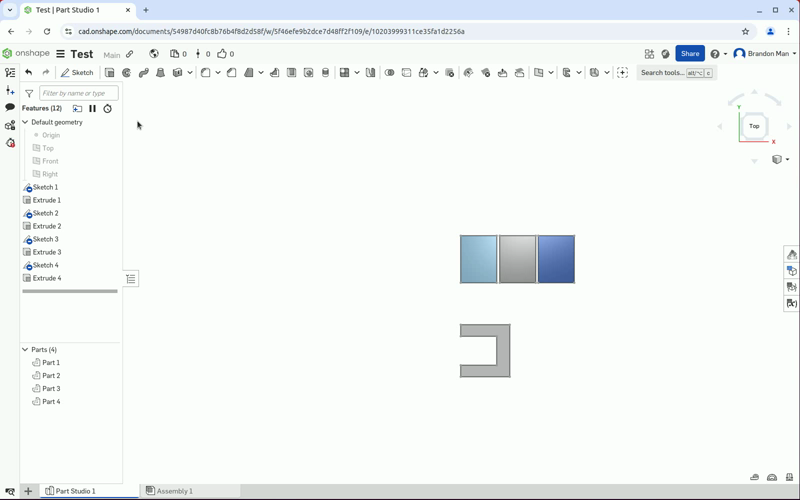
key(up, 3)
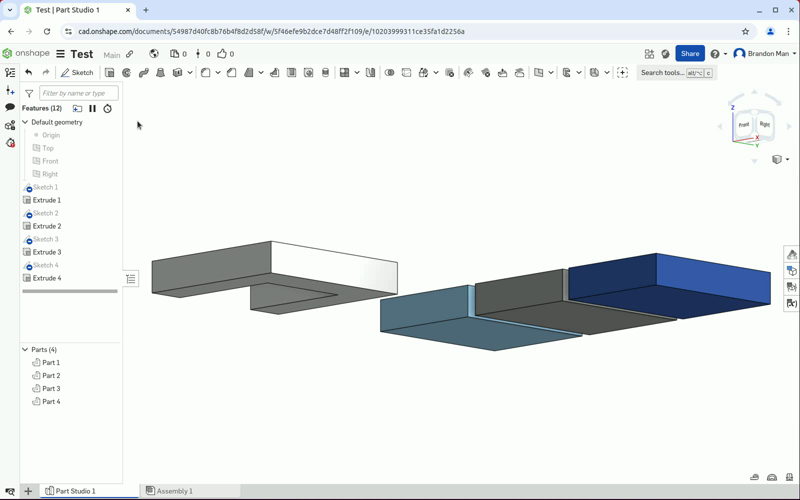
key(left, 3)
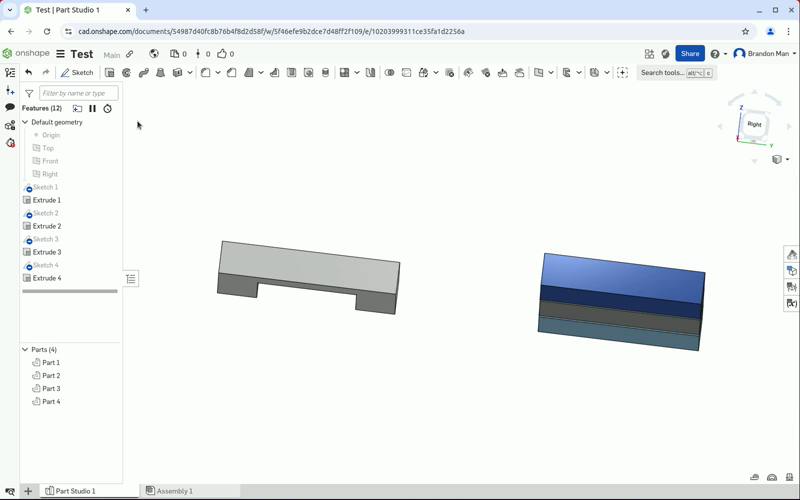
key(right, 3)
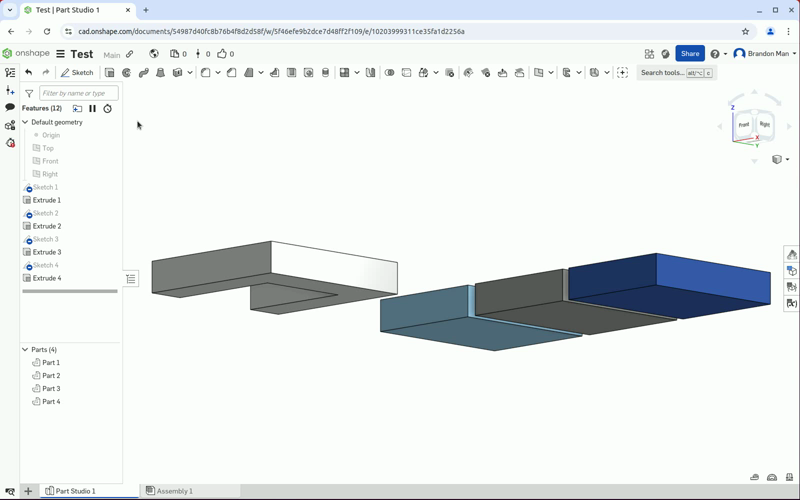
key(down, 3)
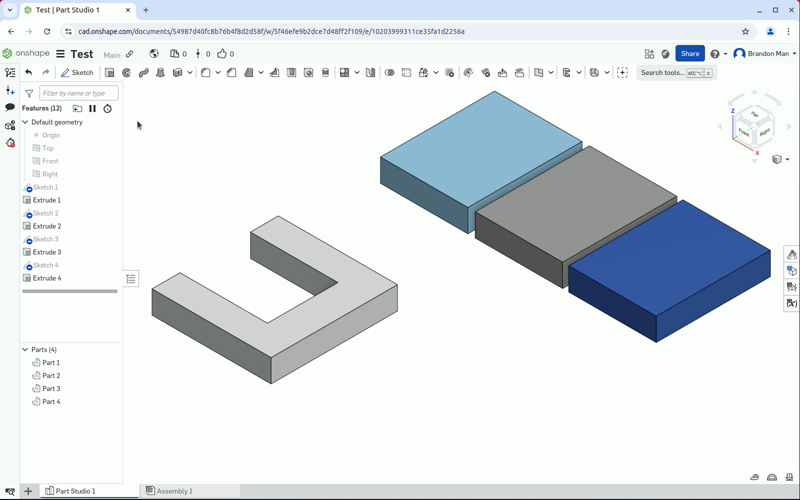
mouse_move(73, 189)
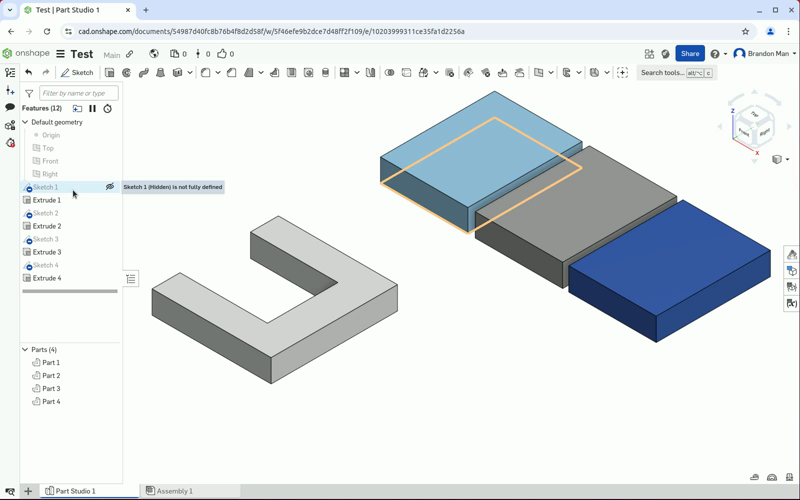
click(73, 189)